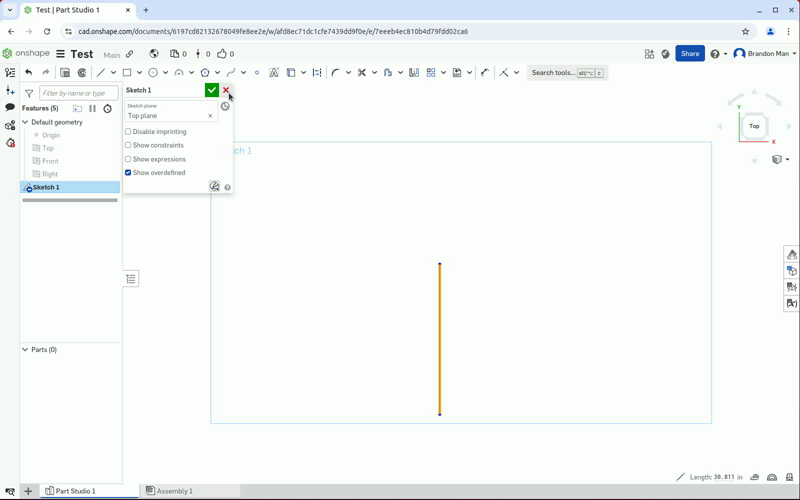
key(shift+h)
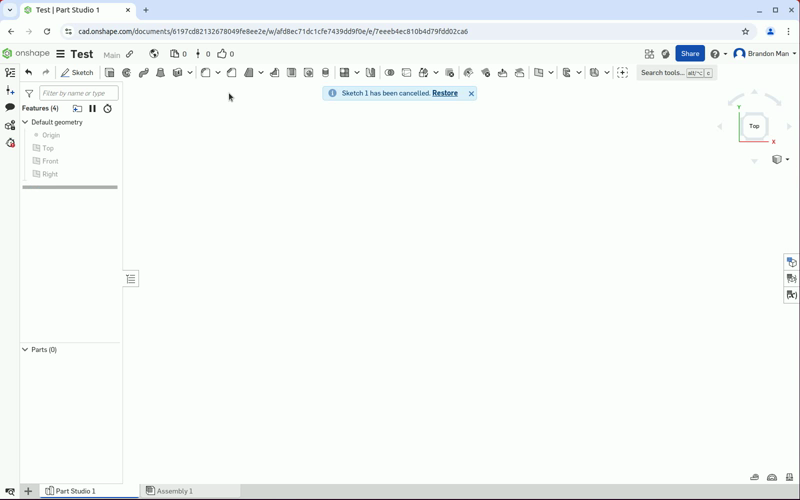
mouse_move(73, 352)
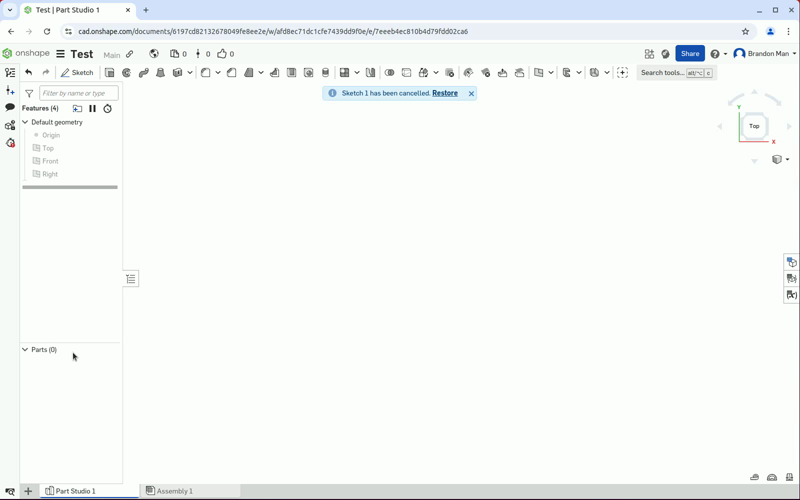
key(y)
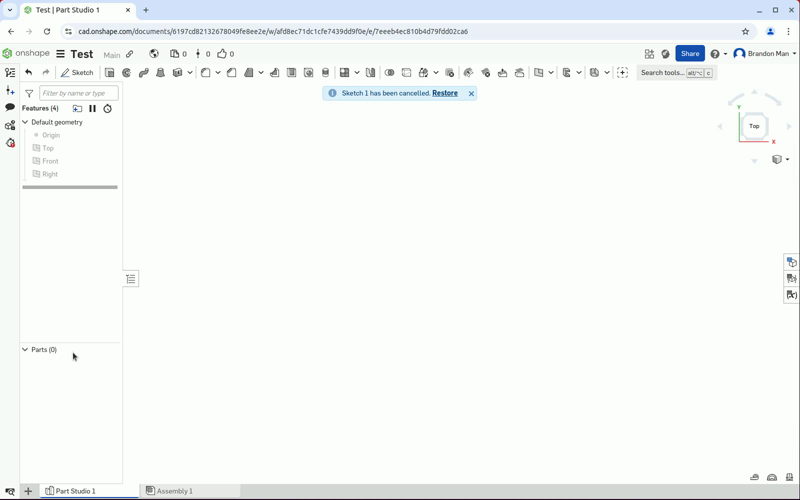
key(shift+p)
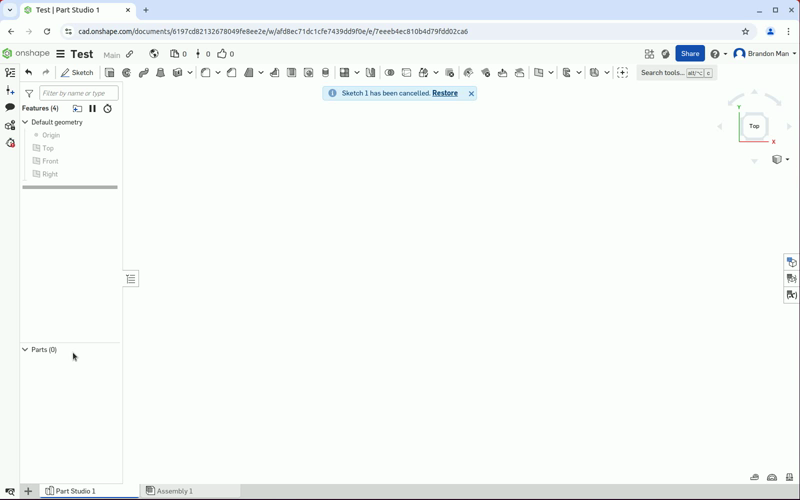
key(space)
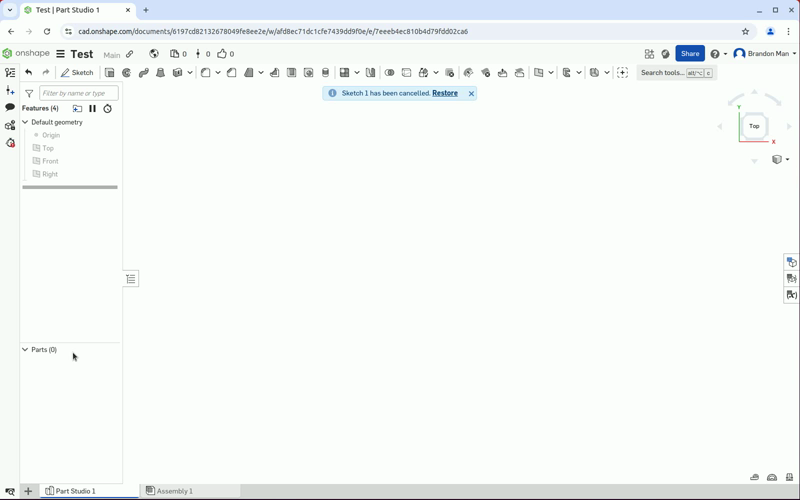
key_down(shift)
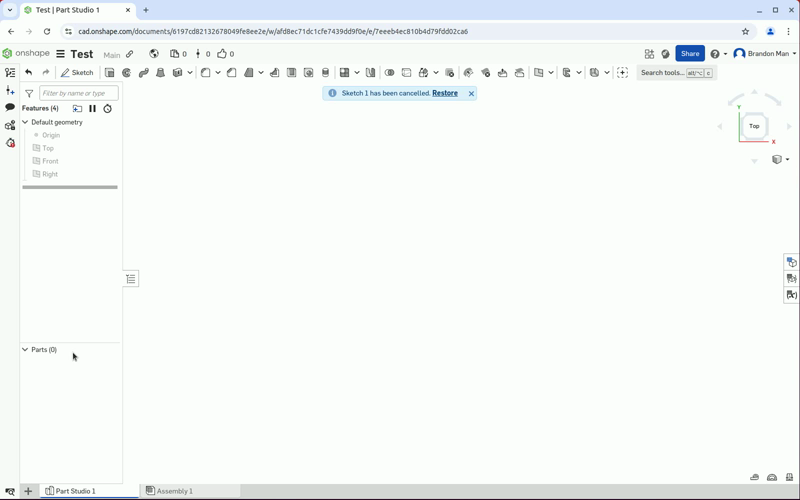
key(up)
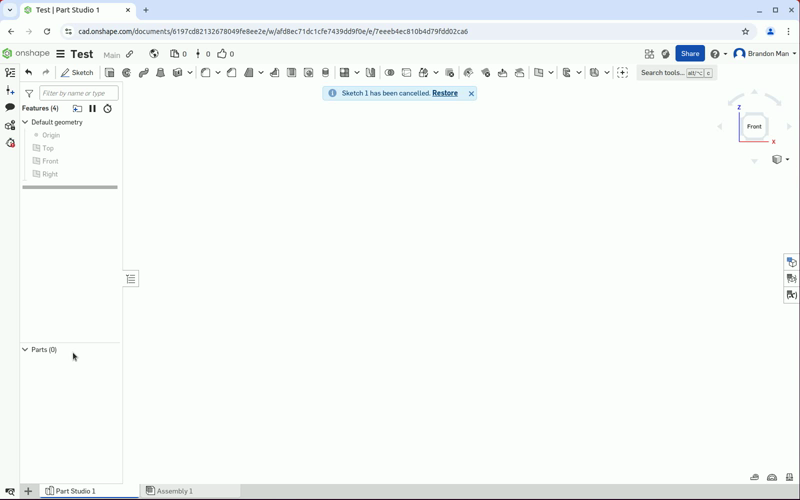
key_up(shift)
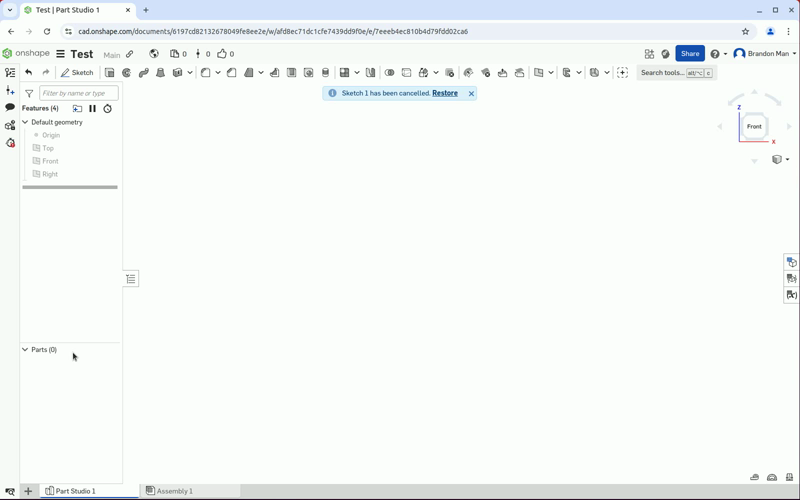
mouse_move(73, 352)
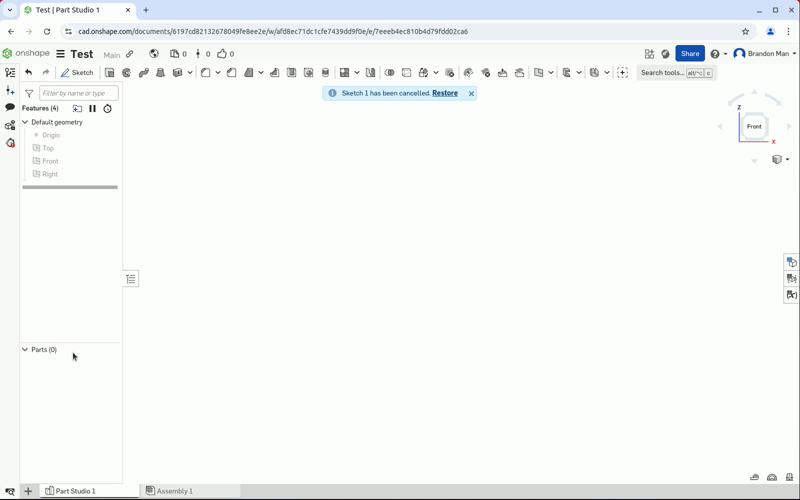
key(shift+y)
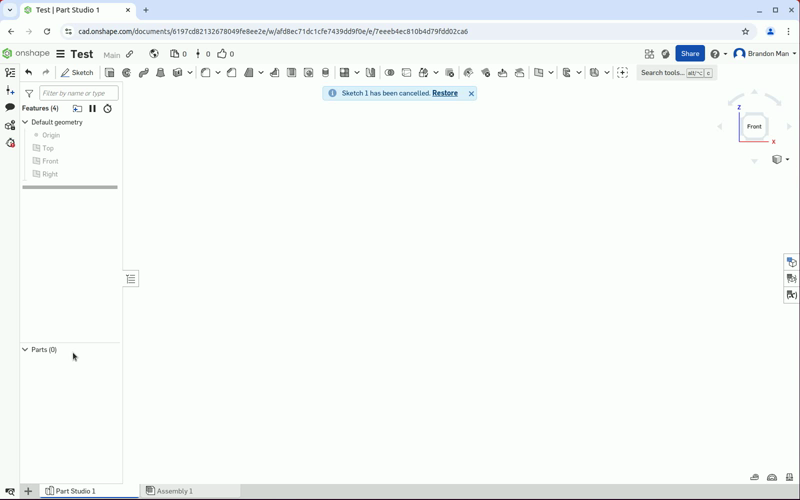
key(shift+s)
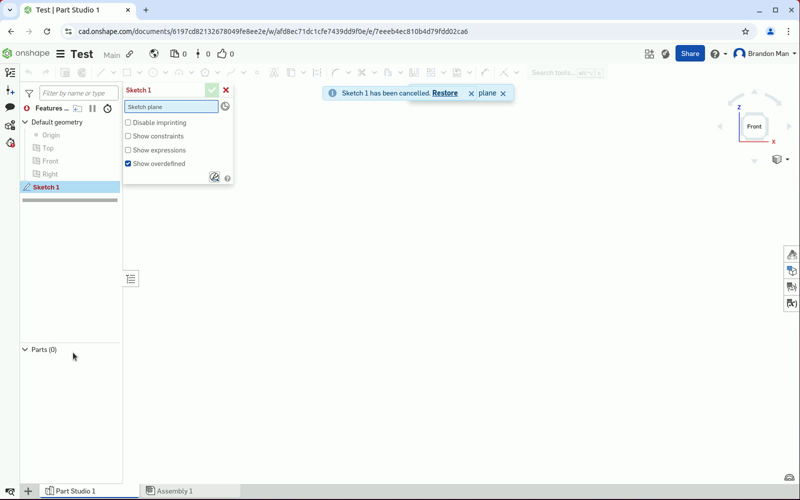
mouse_move(73, 163)
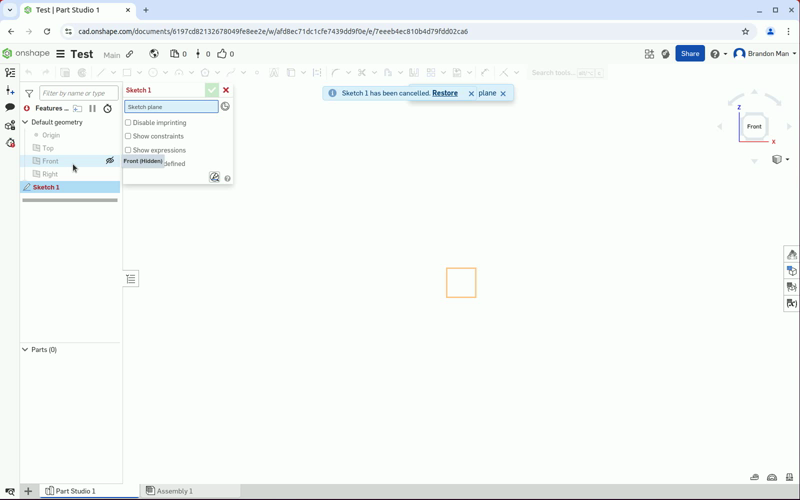
click(73, 163)
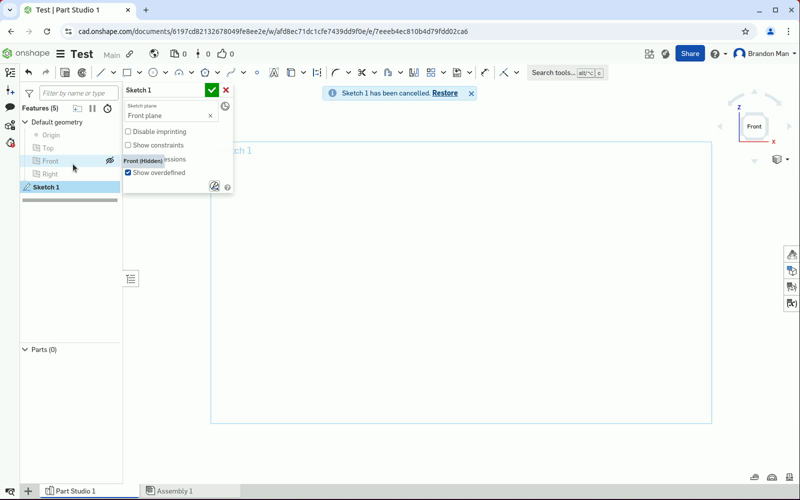
mouse_move(73, 352)
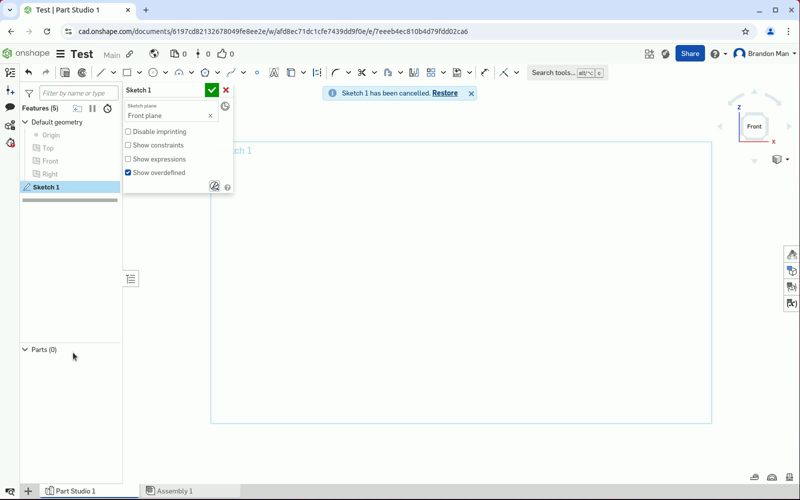
key(y)
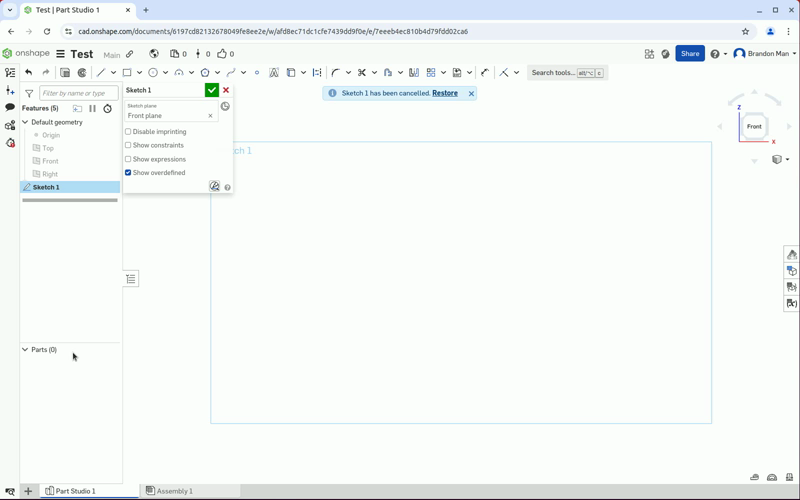
key(l)
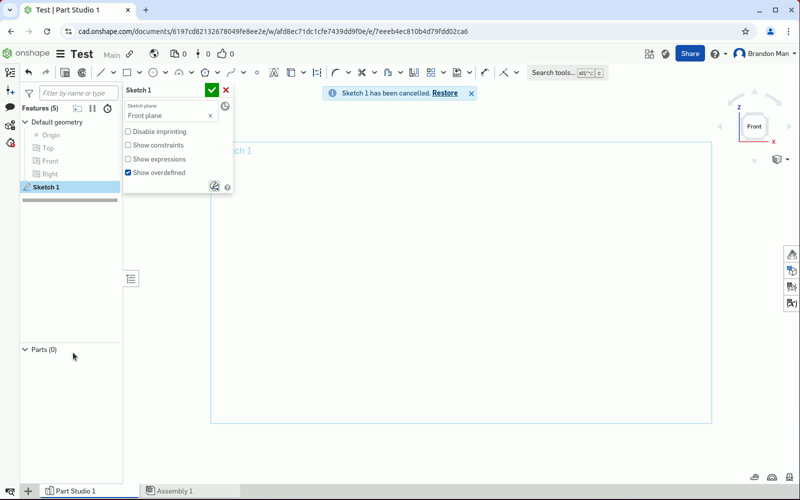
key_down(shift)
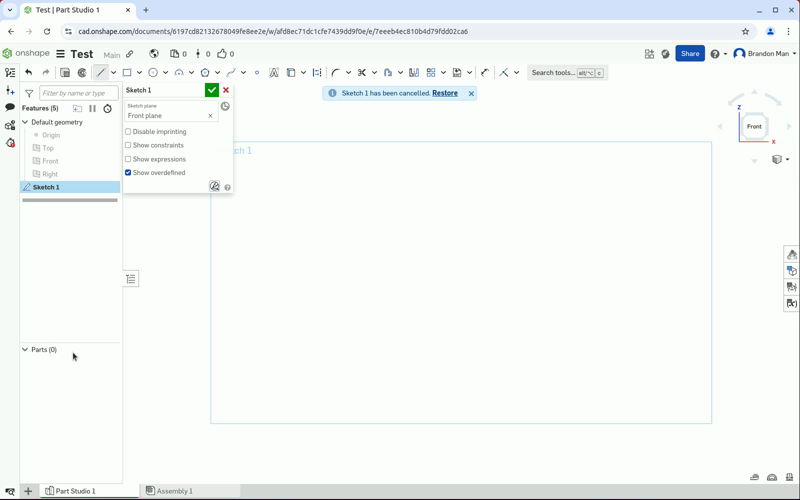
mouse_move(460, 282)
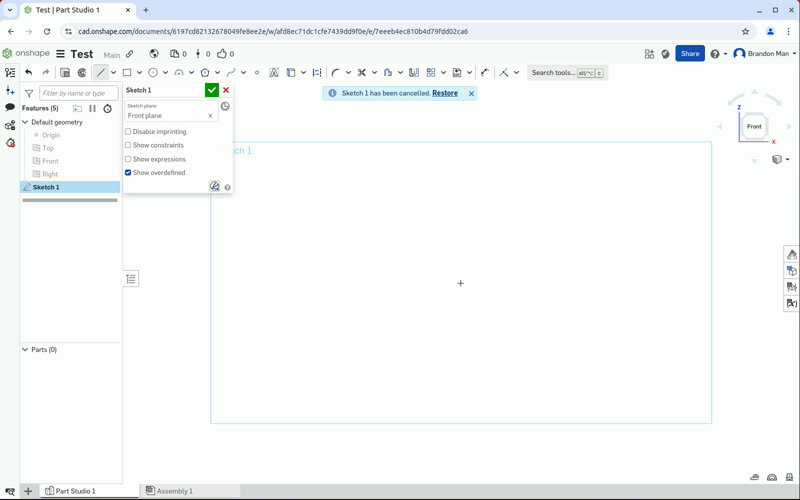
click(460, 282)
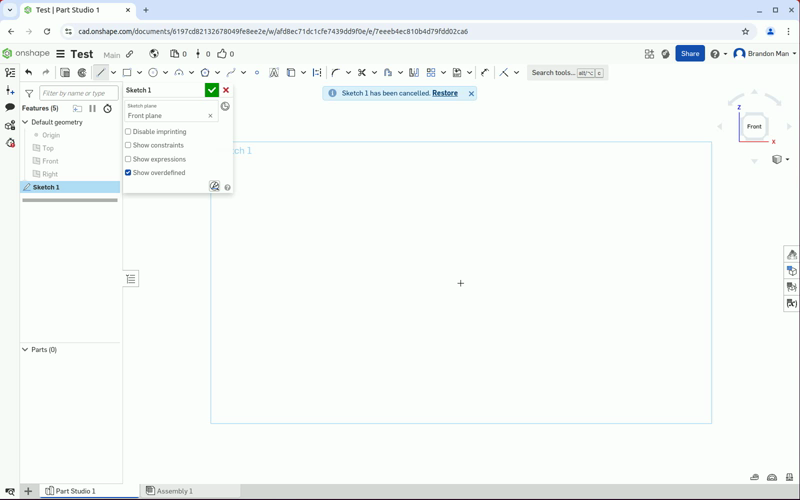
key_up(shift)
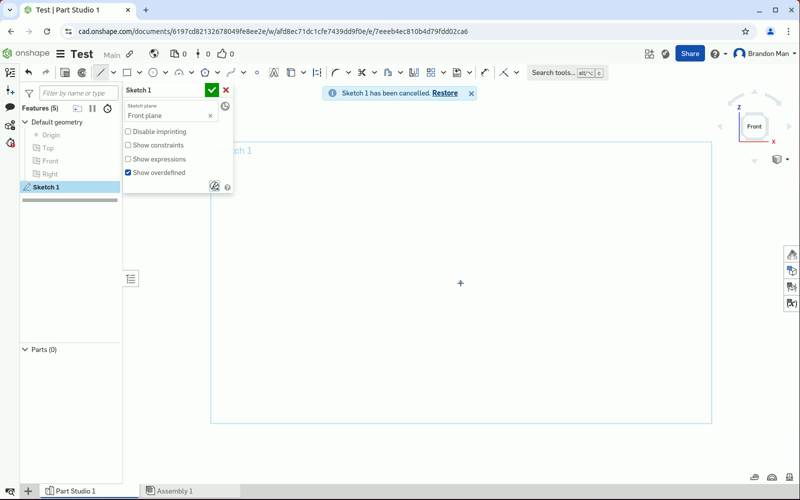
key_down(shift)
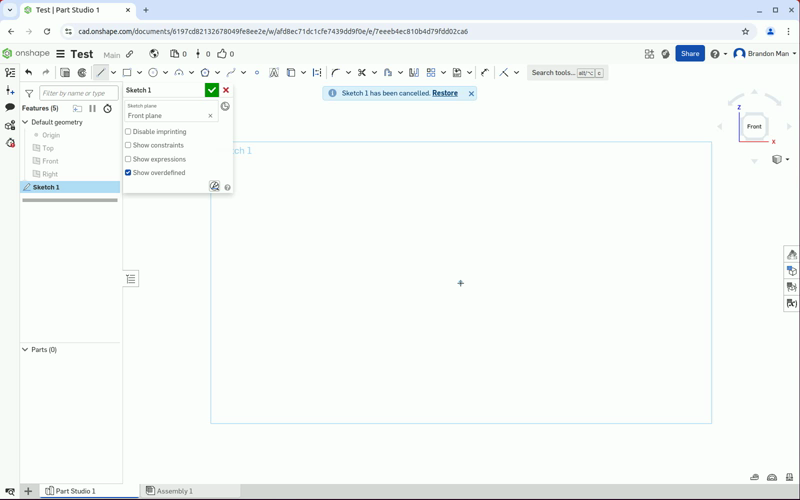
mouse_move(573, 282)
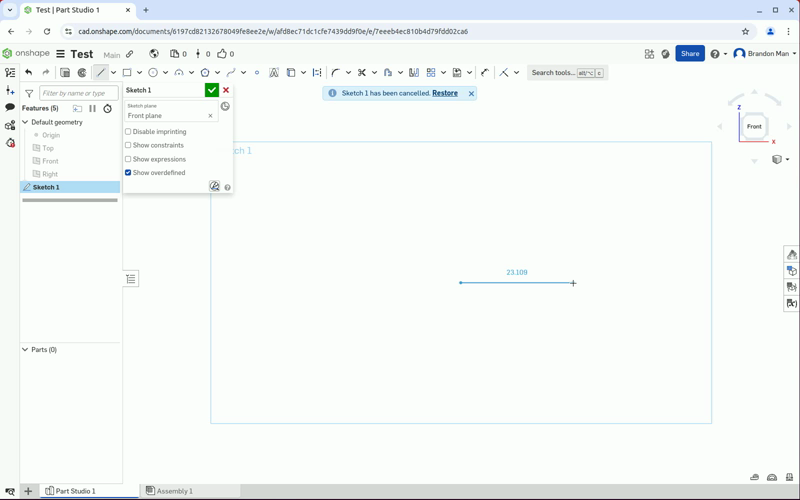
click(573, 282)
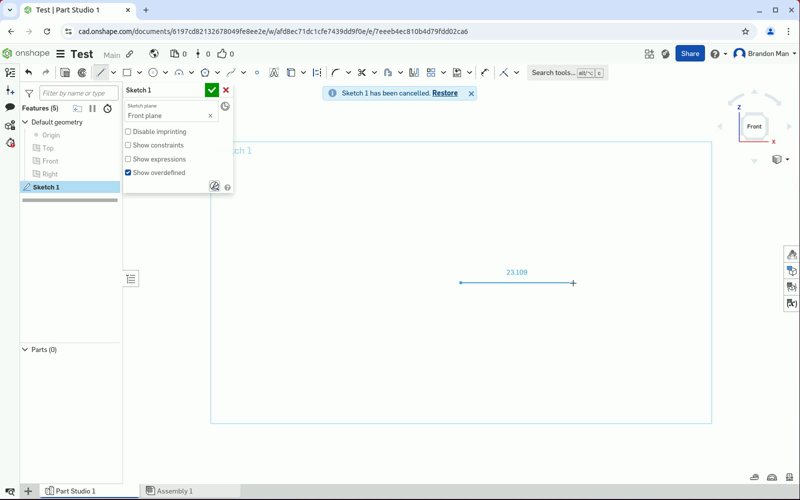
key_up(shift)
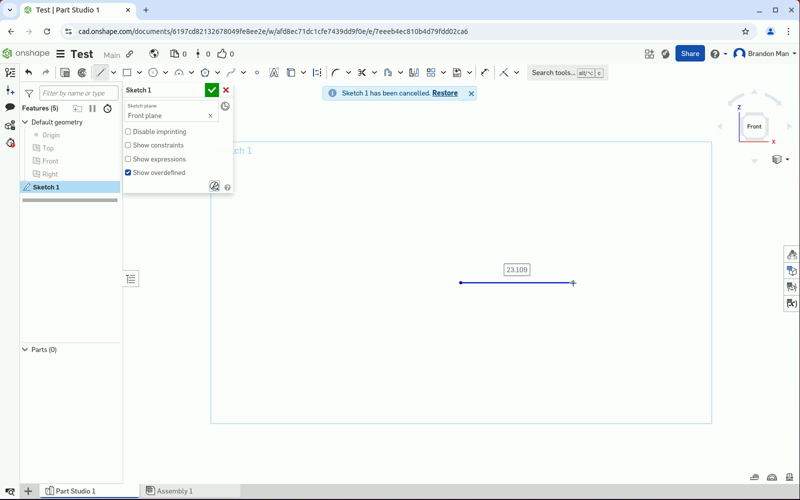
key_down(shift)
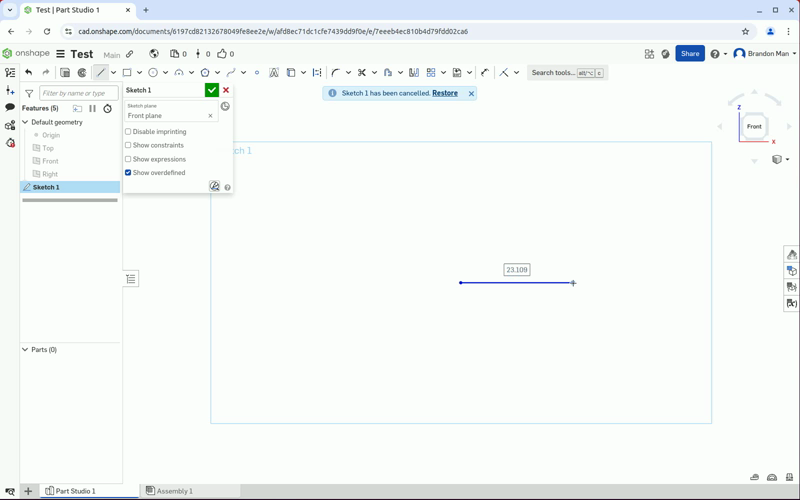
mouse_move(589, 282)
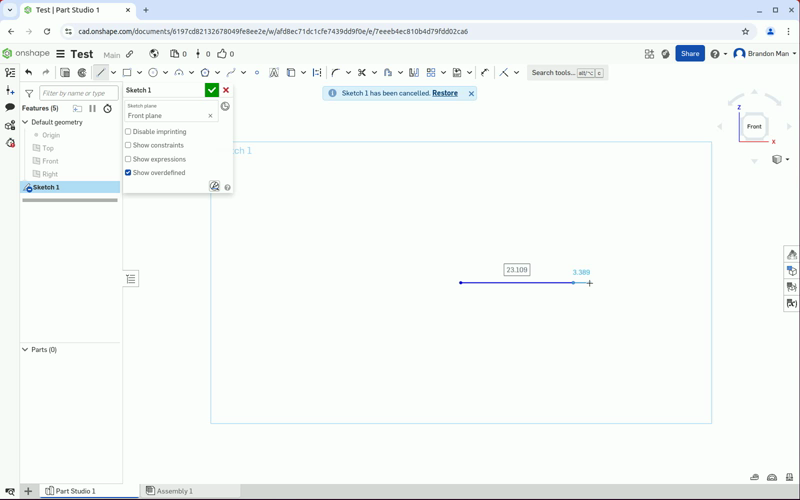
mouse_move(573, 245)
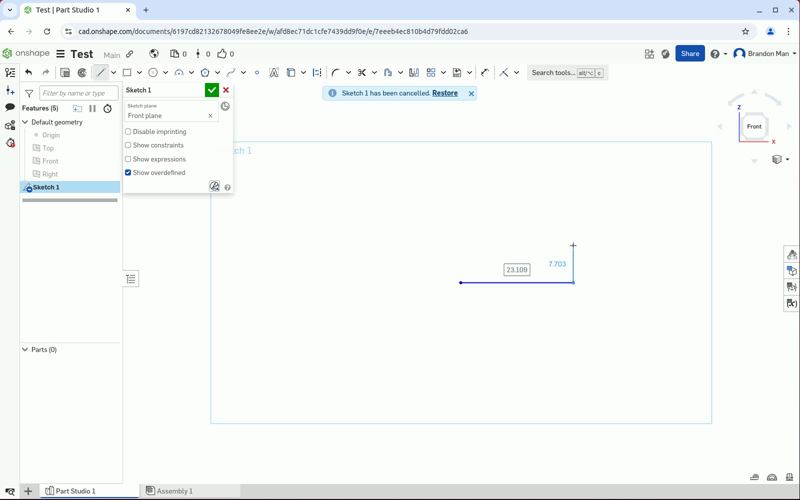
click(573, 245)
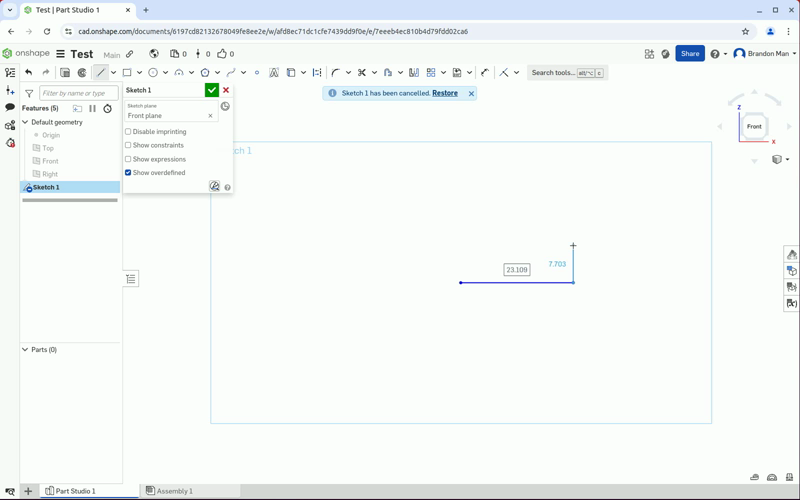
key_up(shift)
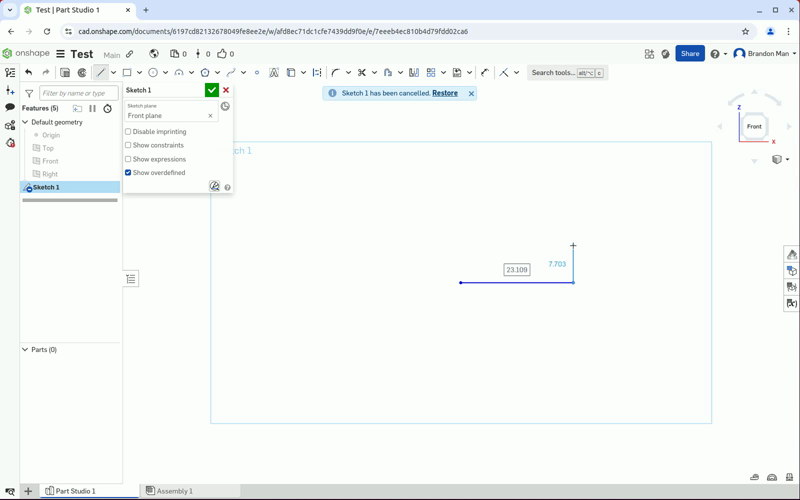
key_down(shift)
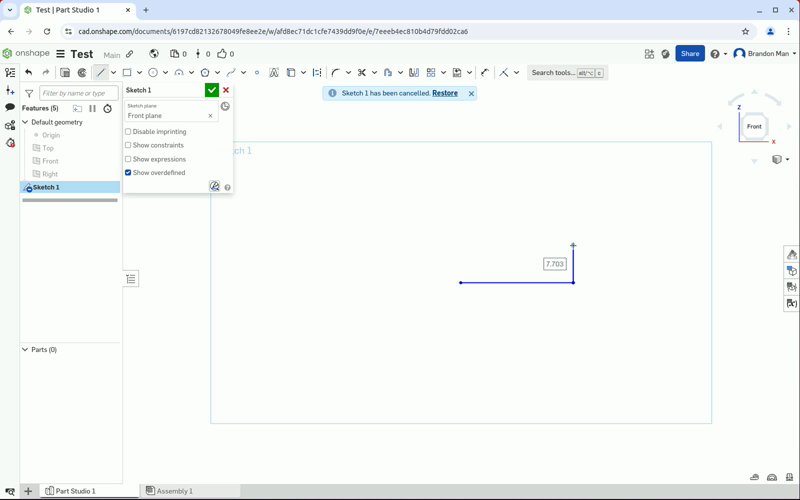
mouse_move(460, 245)
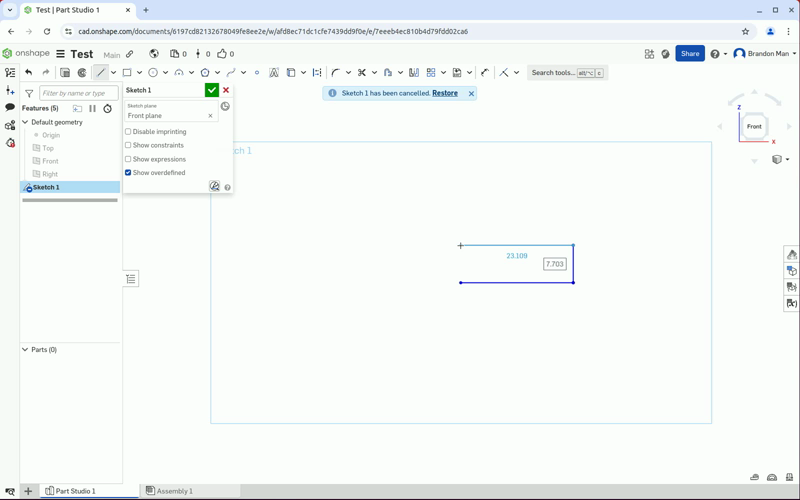
click(460, 245)
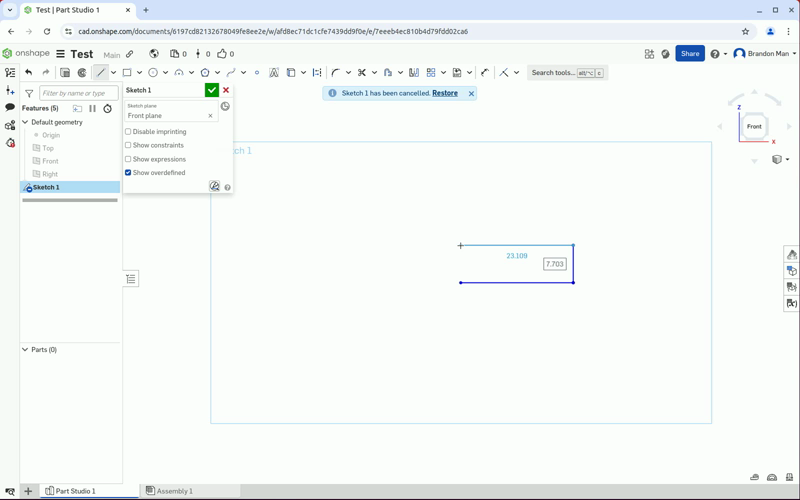
key_up(shift)
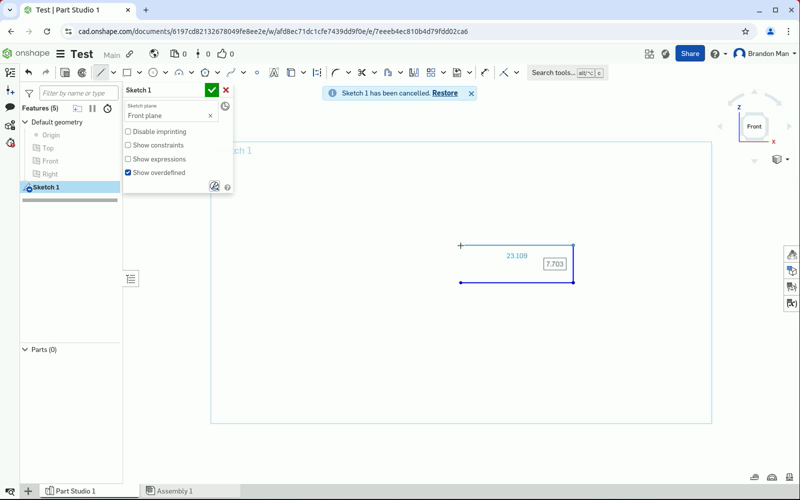
mouse_move(490, 245)
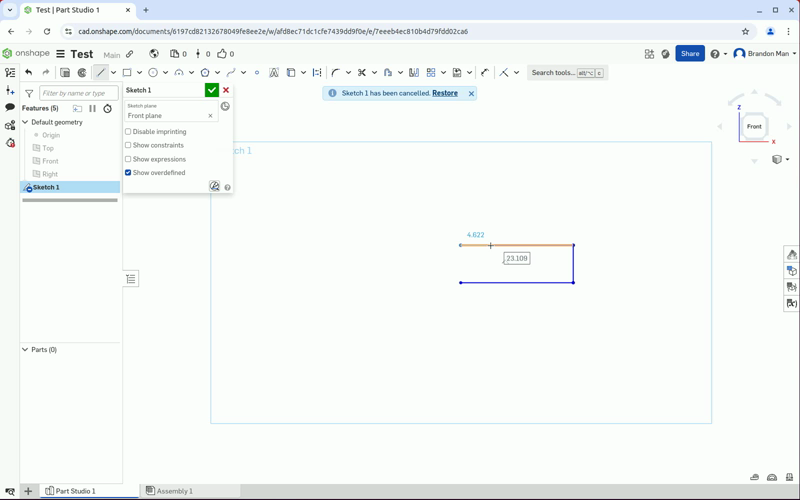
key_down(shift)
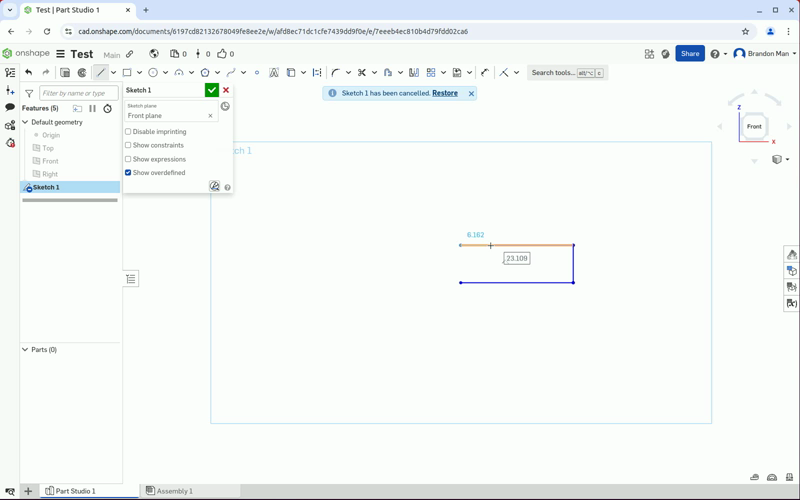
mouse_move(460, 282)
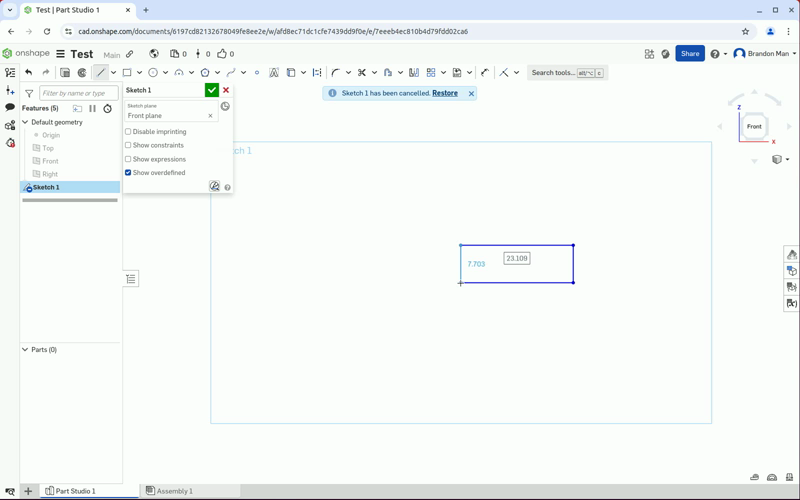
key_up(shift)
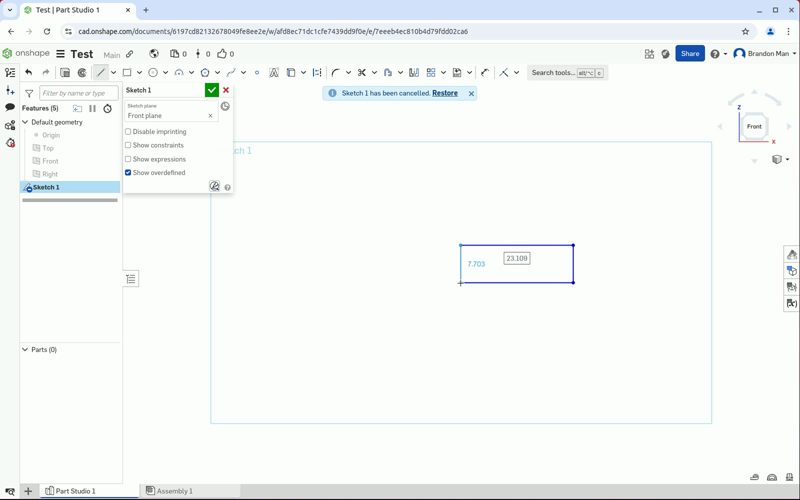
click(460, 282)
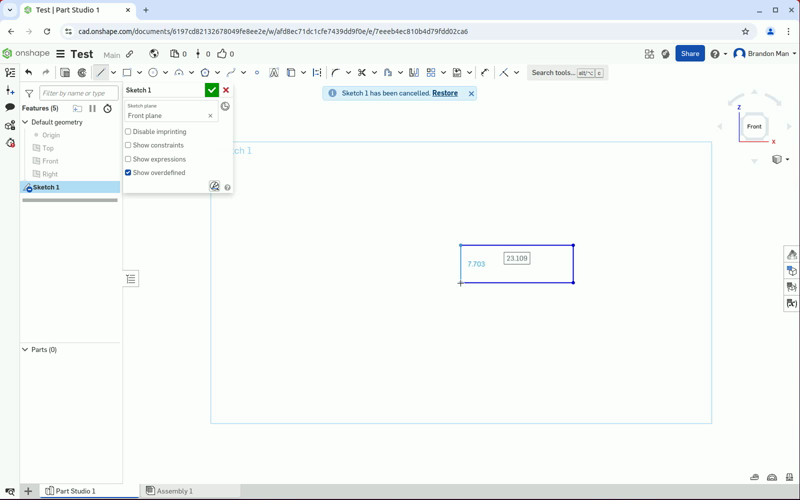
key(esc)
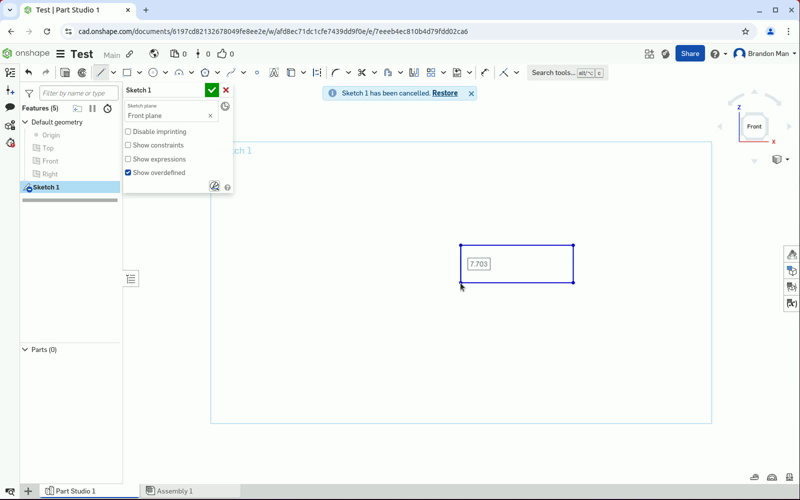
mouse_move(530, 256)
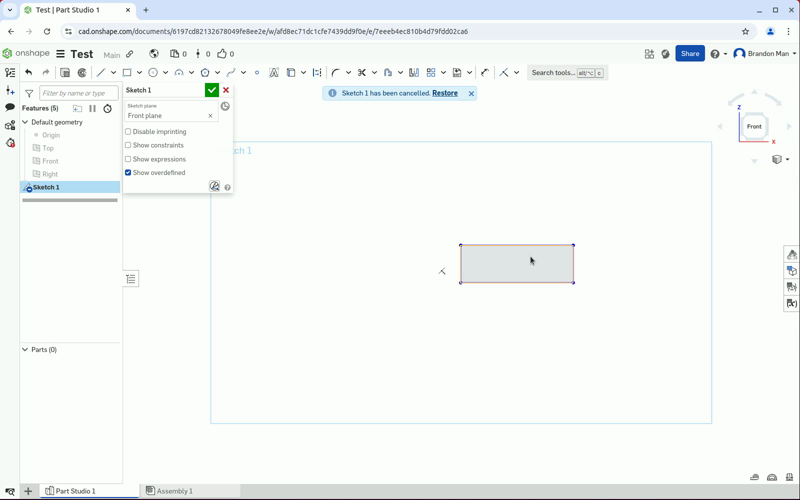
click(530, 256)
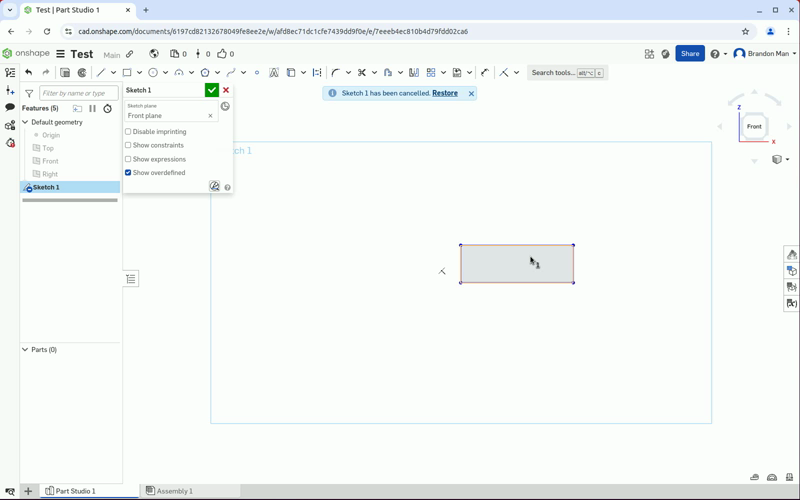
mouse_move(73, 352)
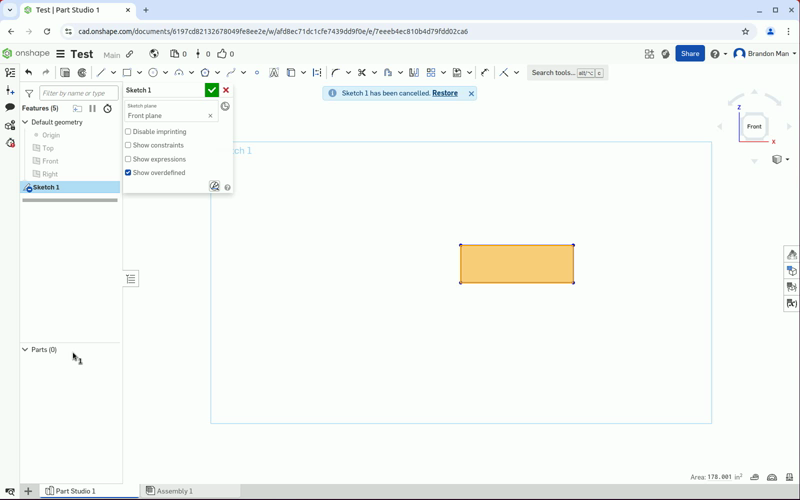
key(shift+y)
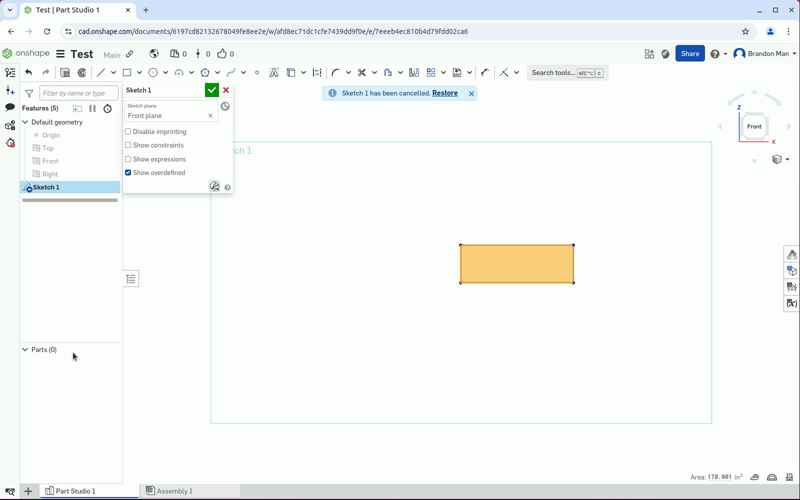
key(shift+e)
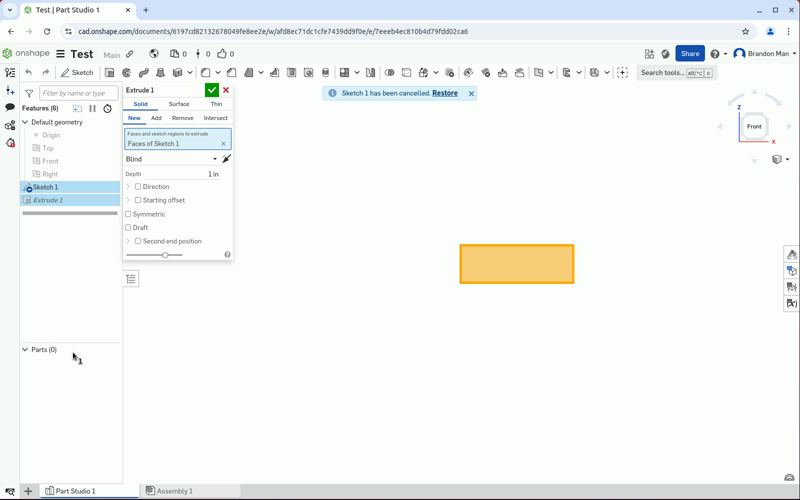
mouse_move(143, 106)
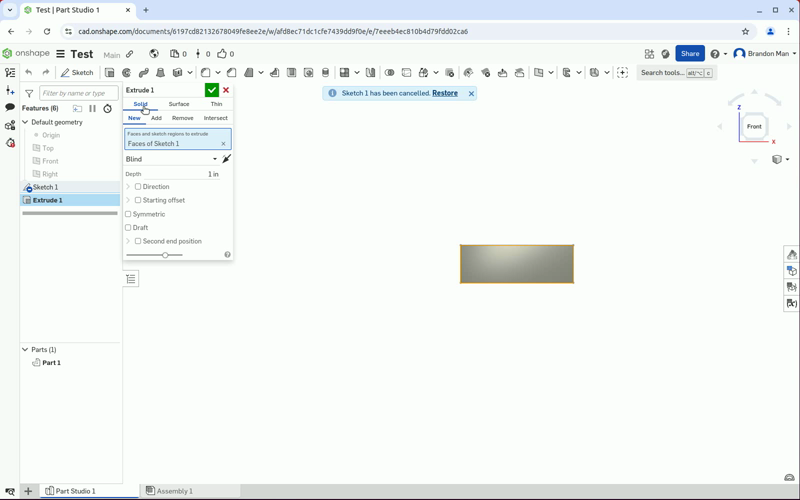
click(143, 106)
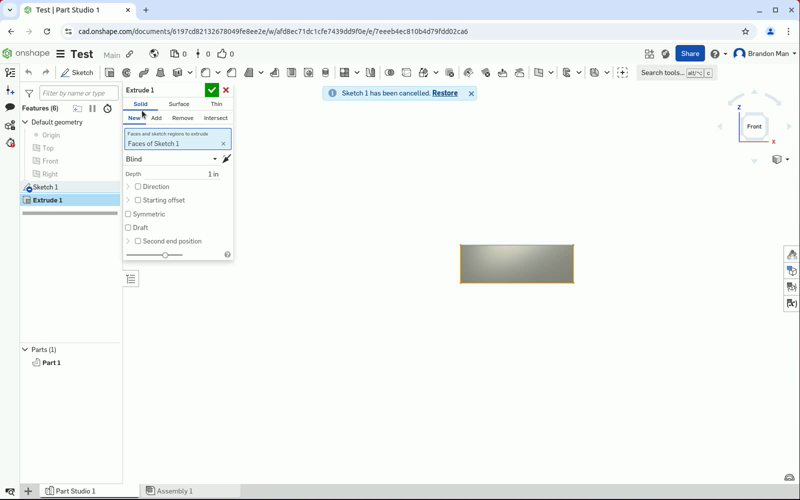
mouse_move(137, 120)
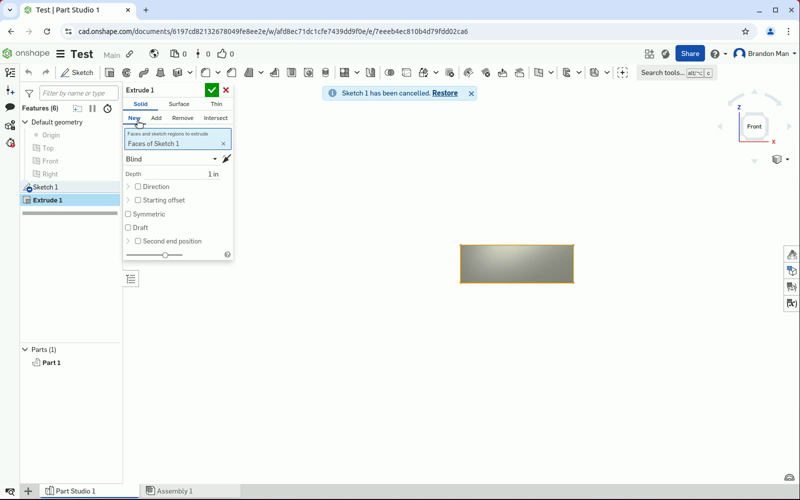
click(137, 120)
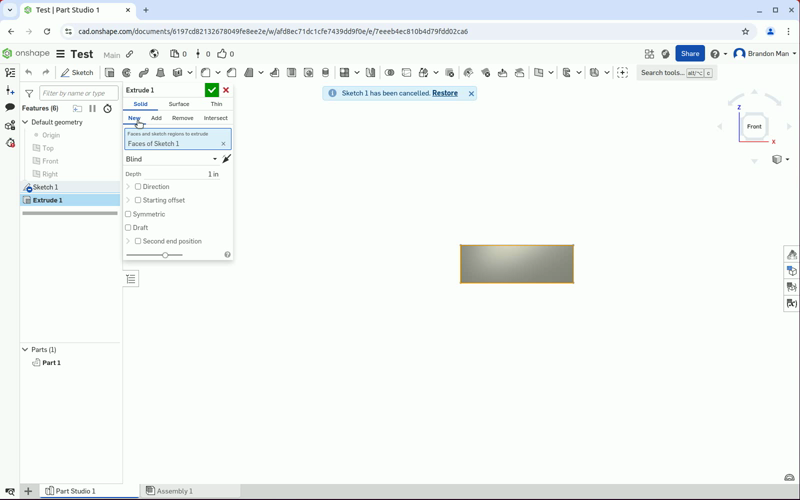
key(tab, 4)
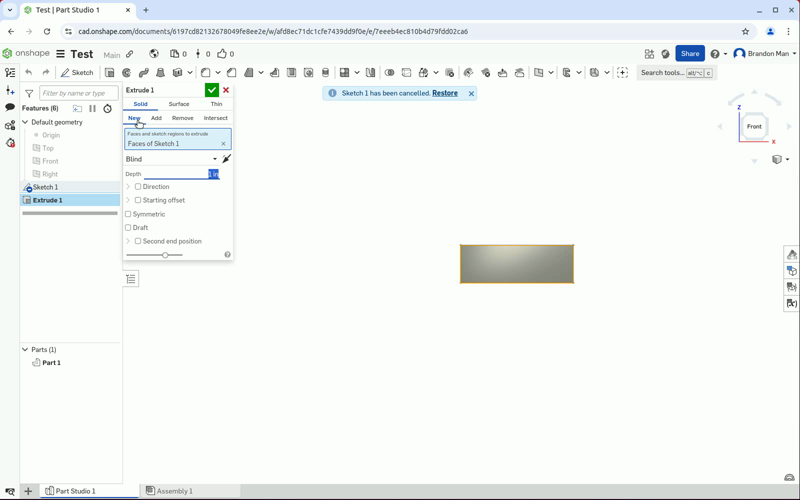
text(-11.554)
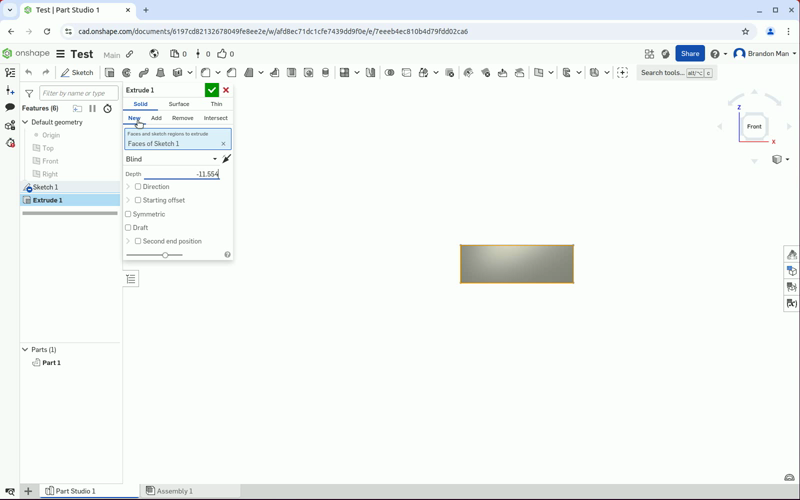
key(enter)
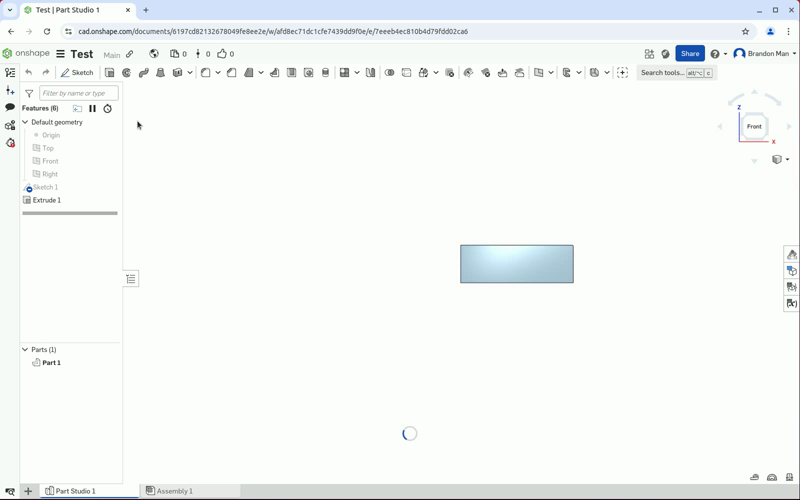
key(shift+h)
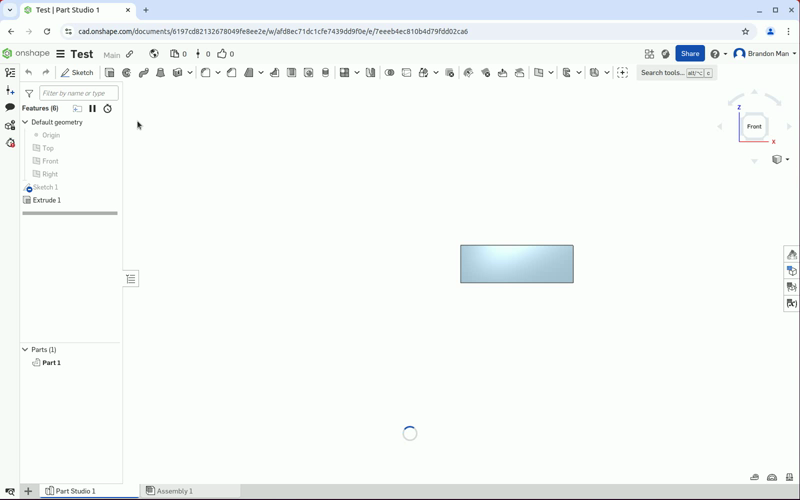
key(shift+h)
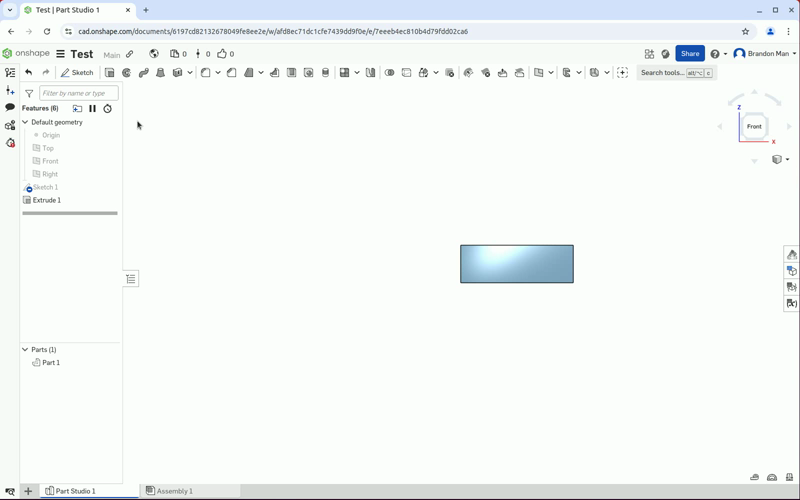
mouse_move(73, 189)
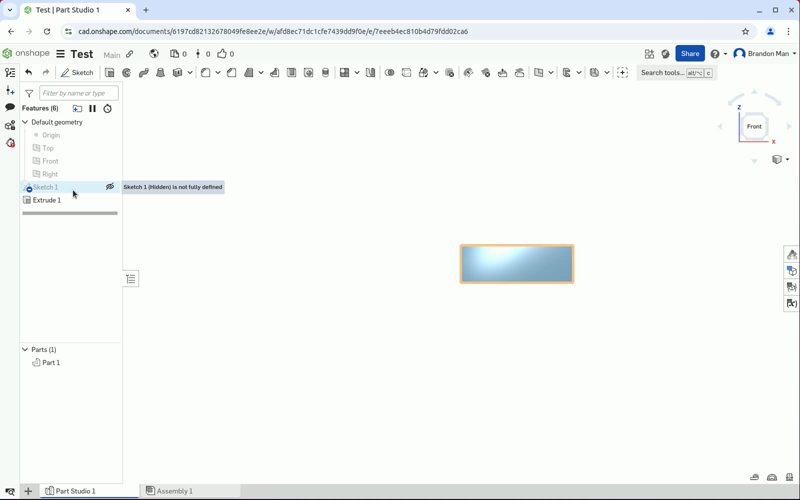
click(73, 189)
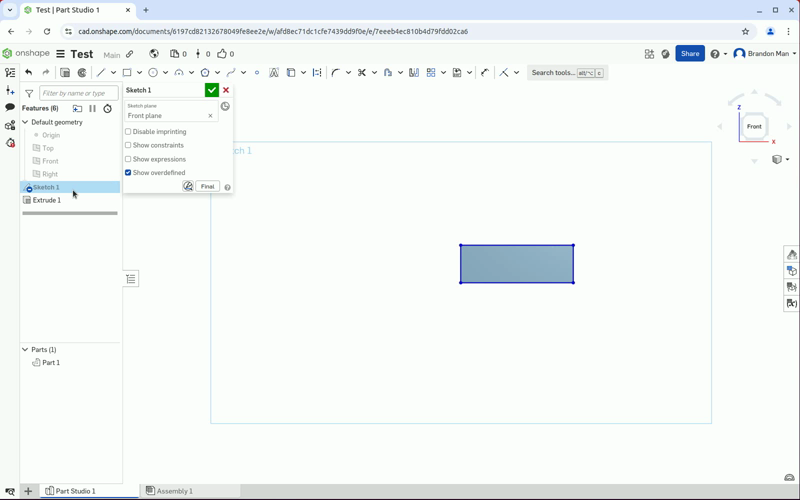
mouse_move(229, 92)
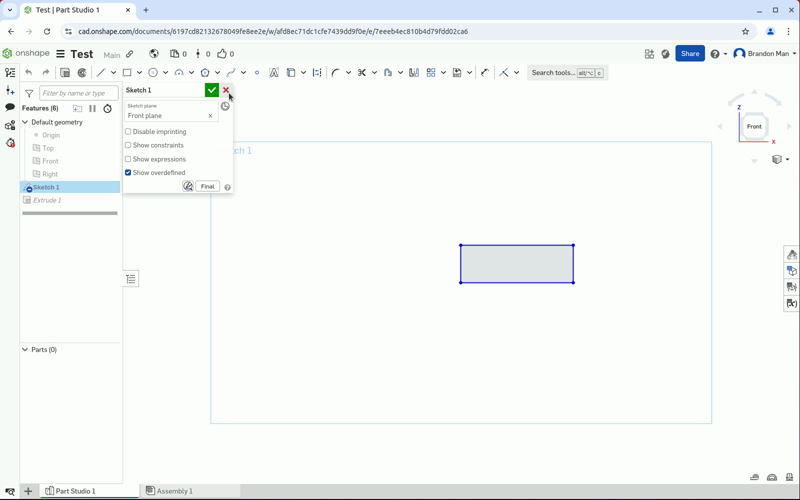
click(229, 92)
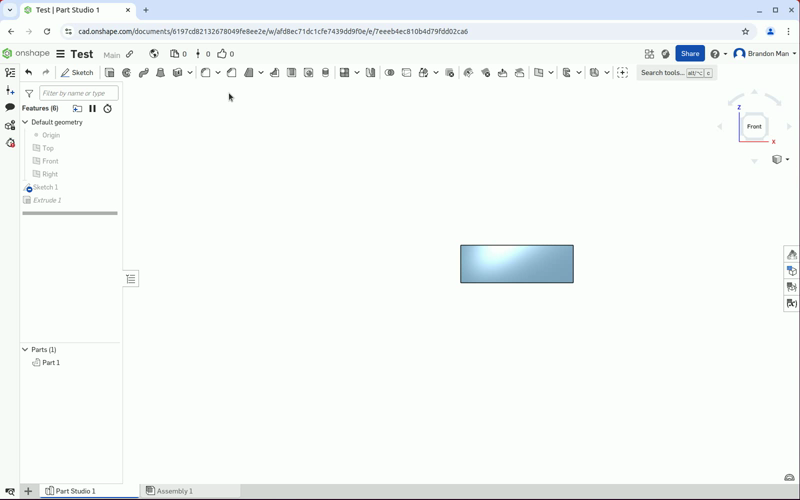
mouse_move(73, 352)
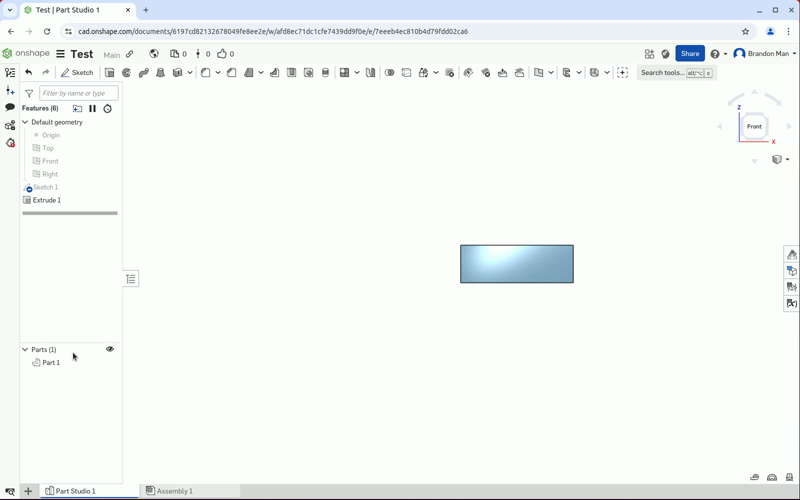
key(y)
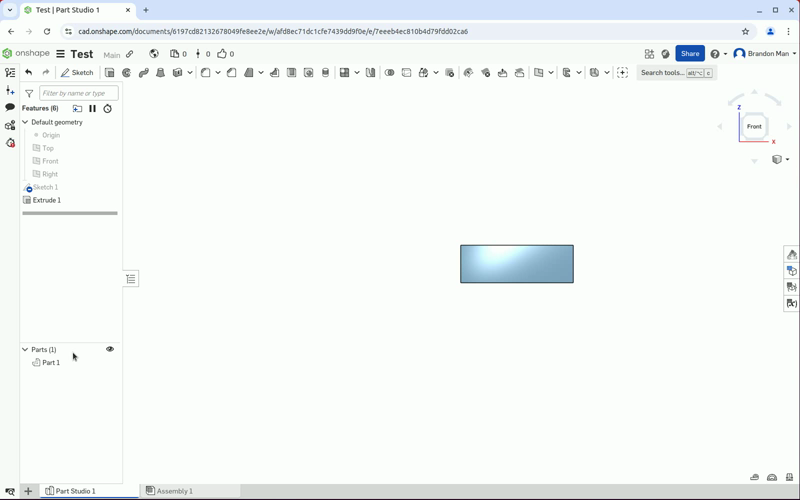
key(shift+p)
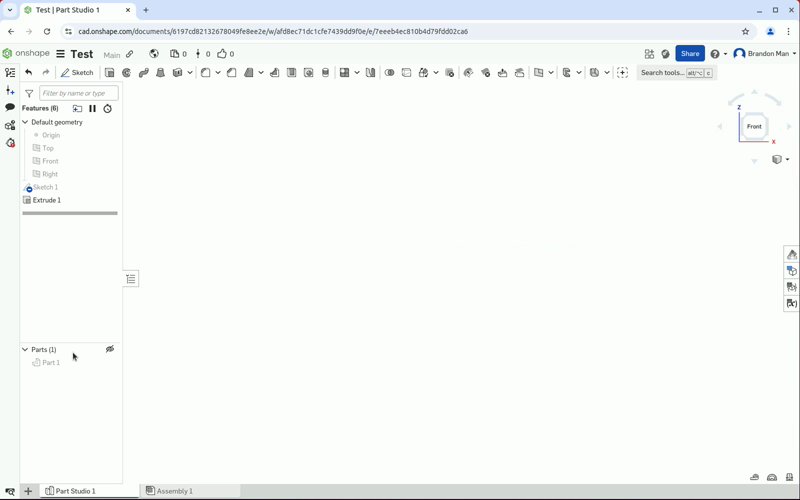
key(space)
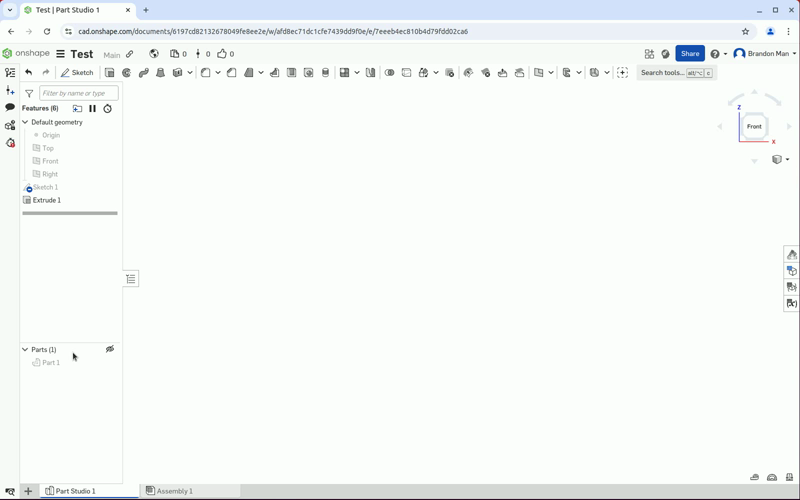
key_down(shift)
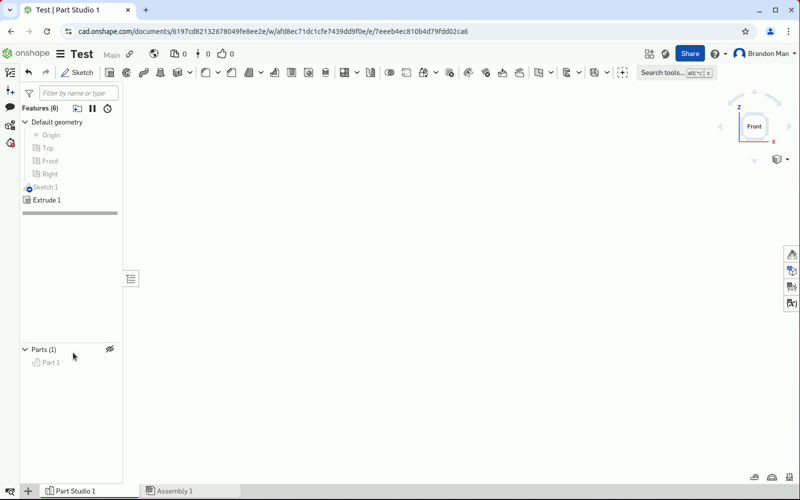
key(down)
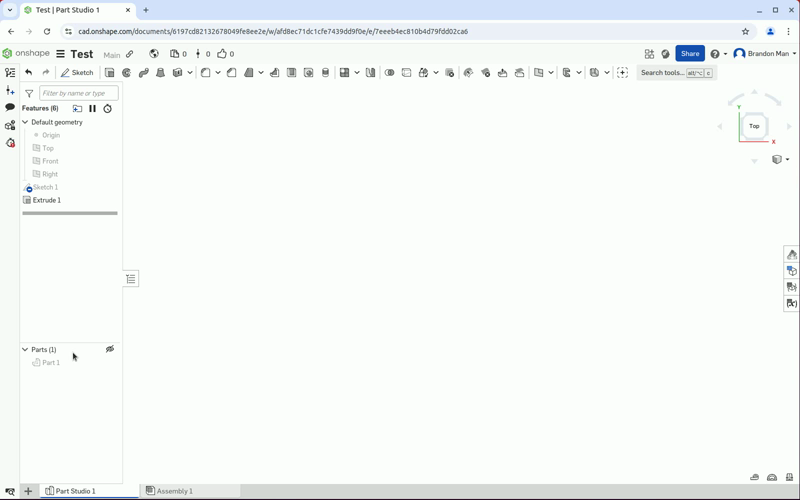
key_up(shift)
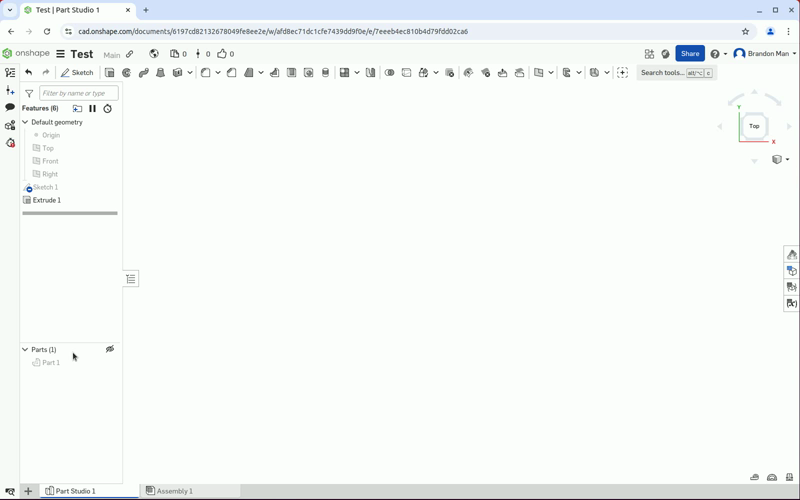
mouse_move(73, 352)
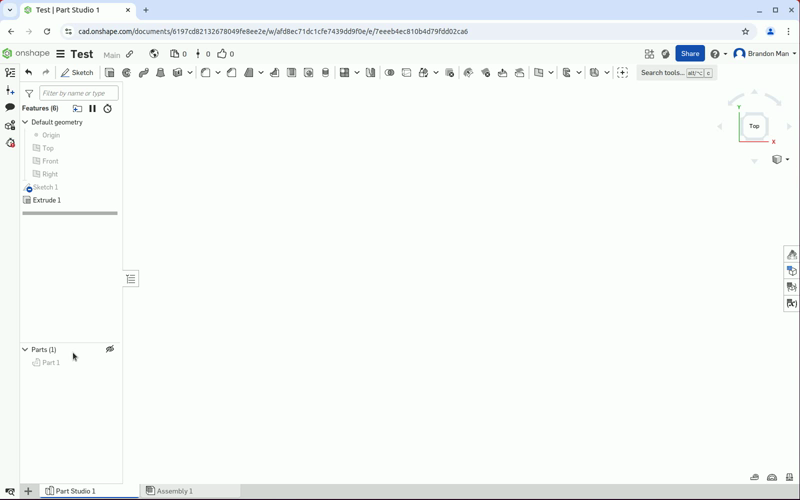
key(shift+y)
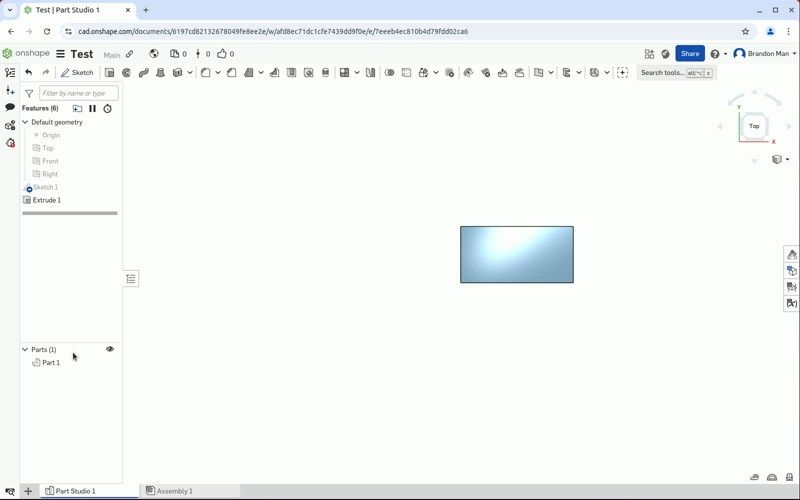
mouse_move(541, 75)
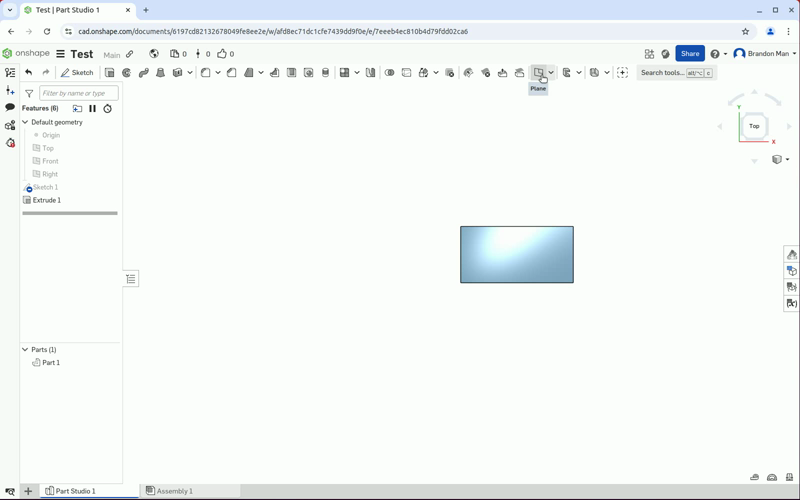
click(541, 75)
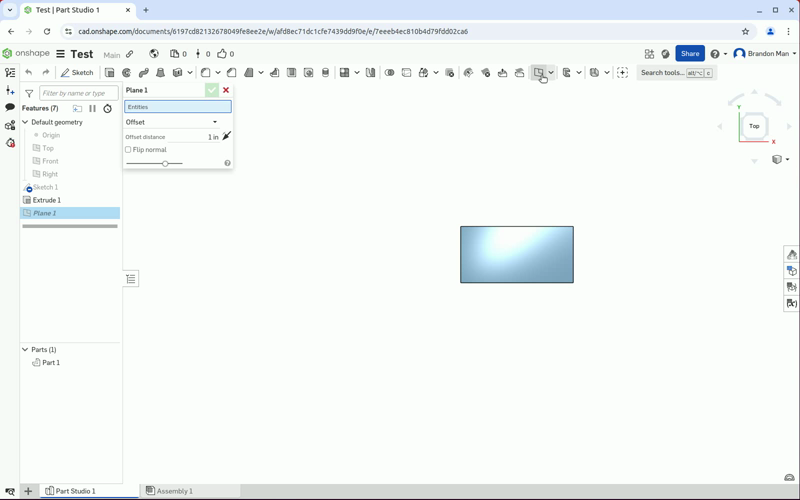
mouse_move(73, 150)
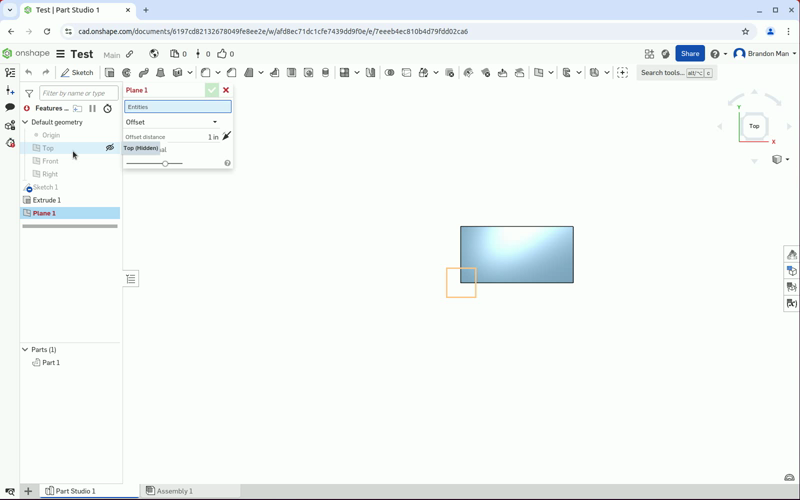
click(73, 150)
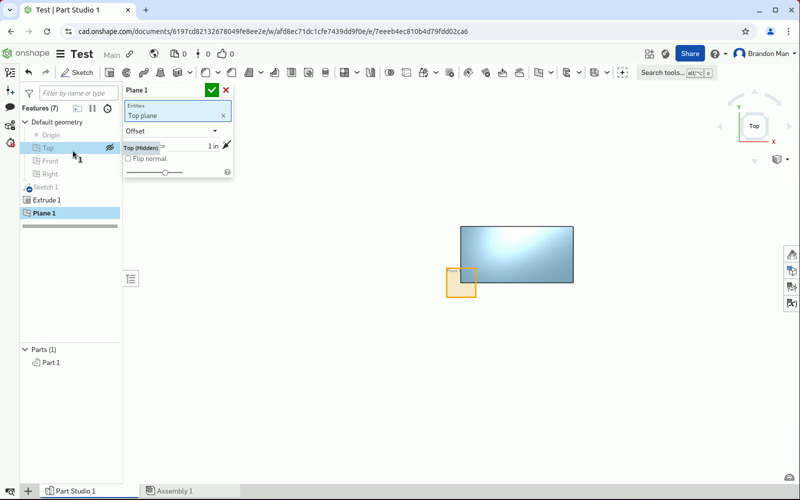
key(tab, 2)
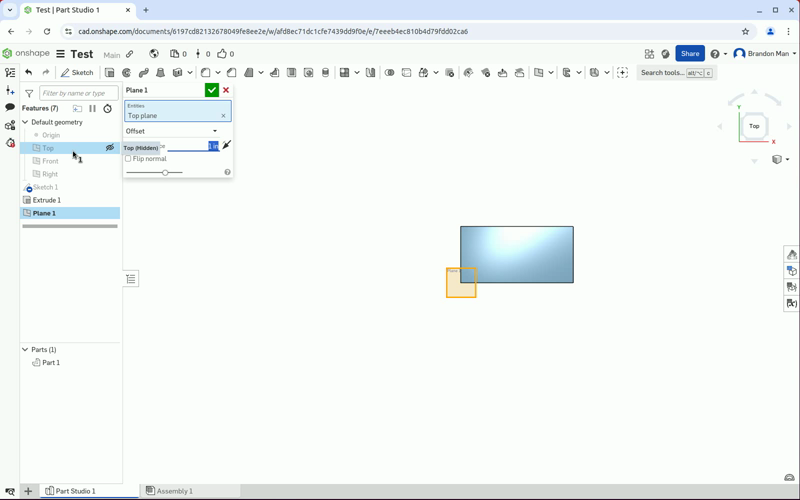
text(7.703)
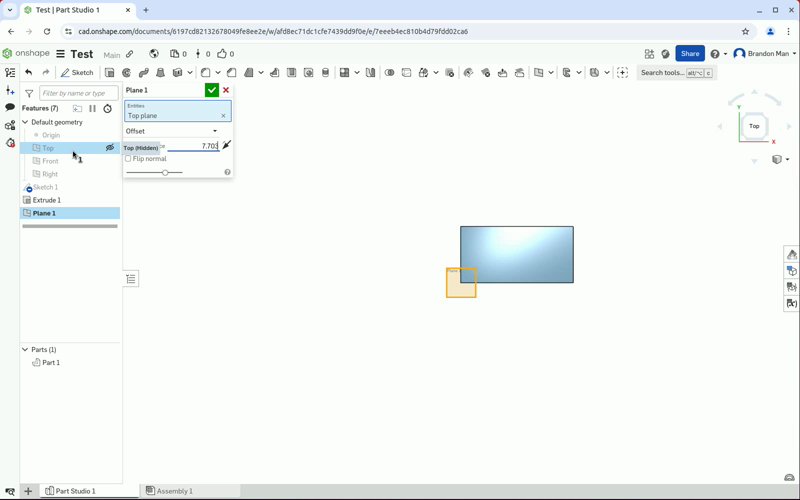
key(enter, 2)
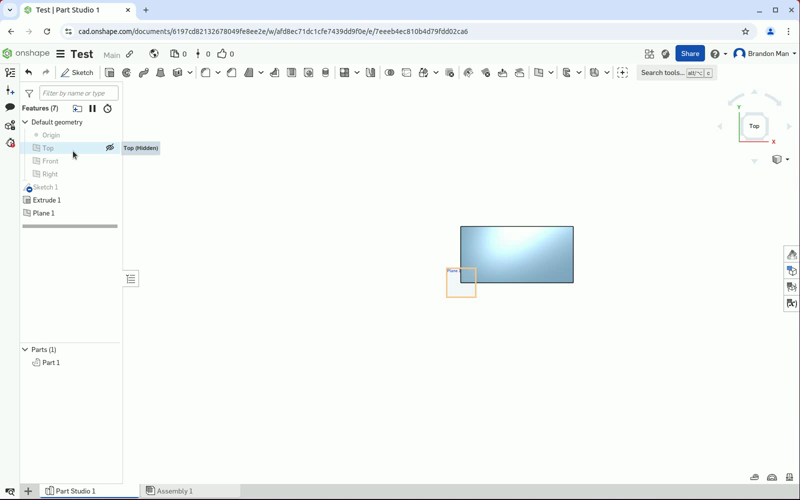
key(shift+s)
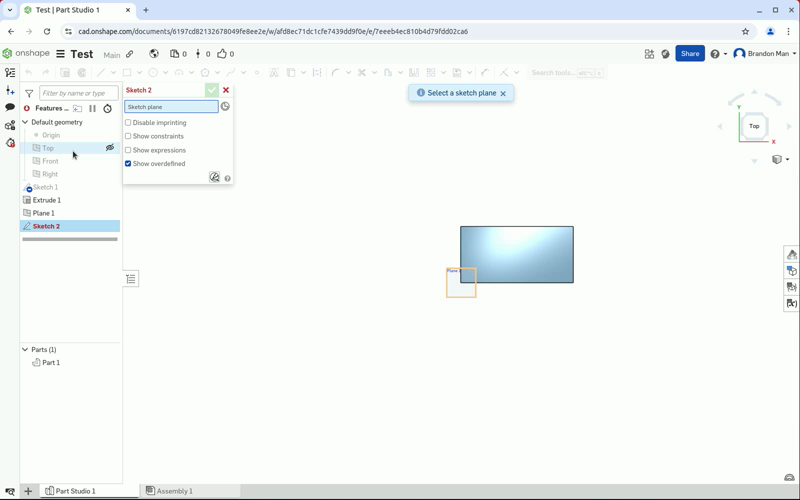
mouse_move(73, 215)
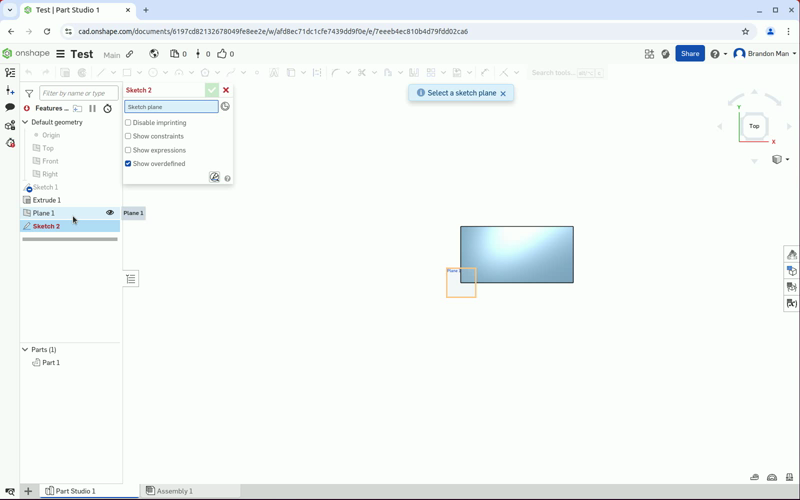
click(73, 215)
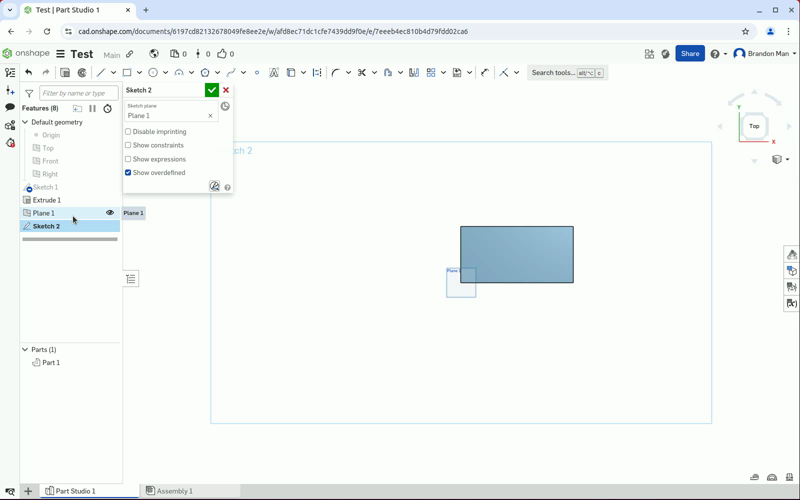
mouse_move(73, 352)
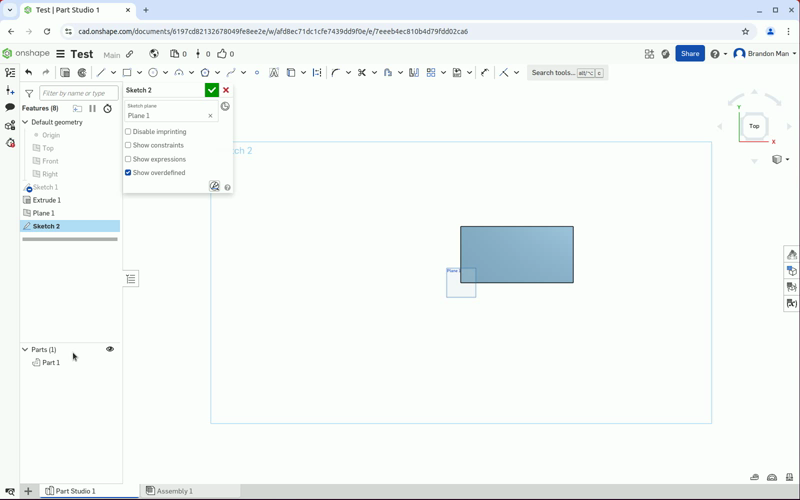
key(y)
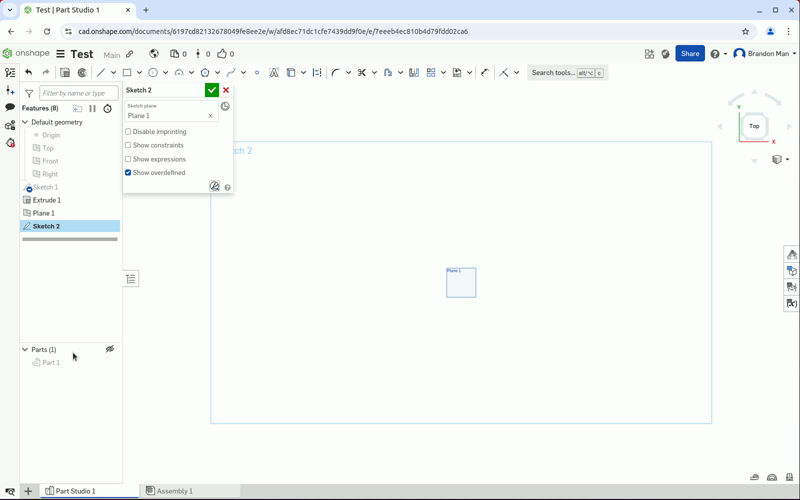
key(l)
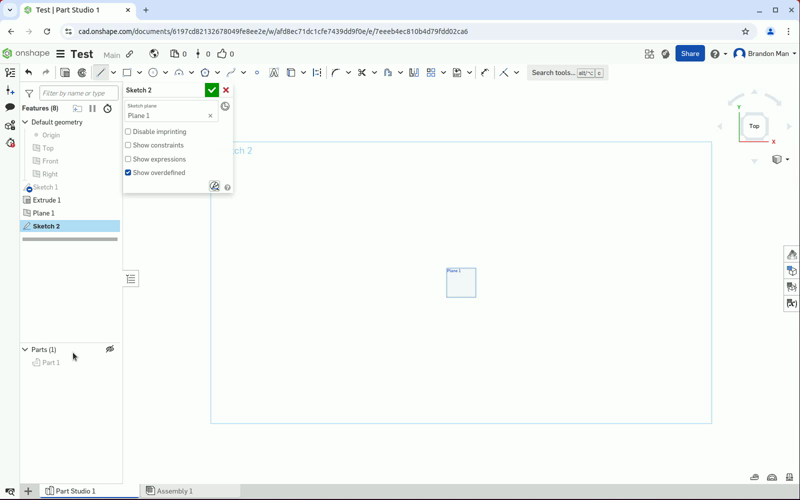
key_down(shift)
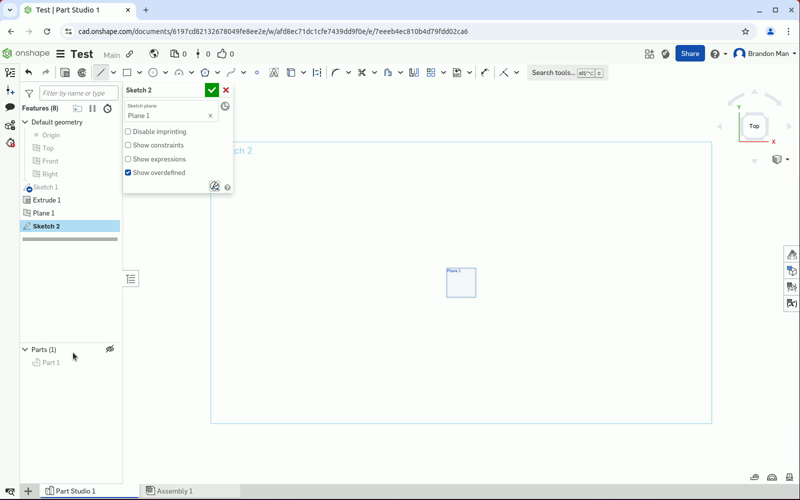
mouse_move(479, 282)
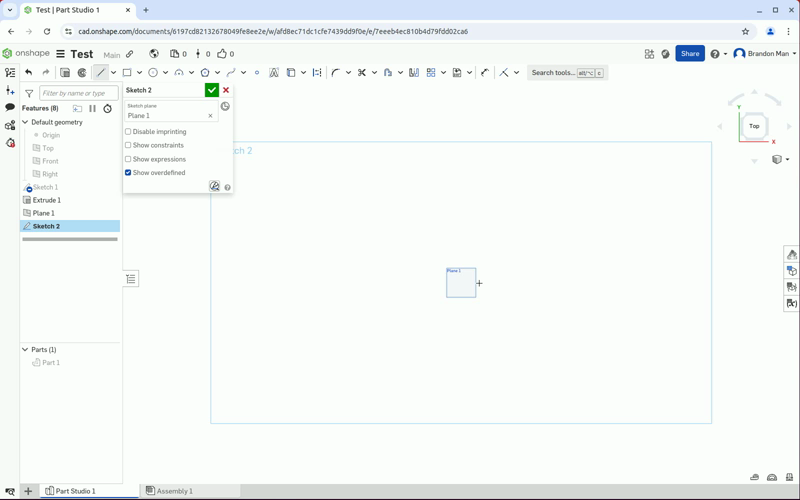
click(479, 282)
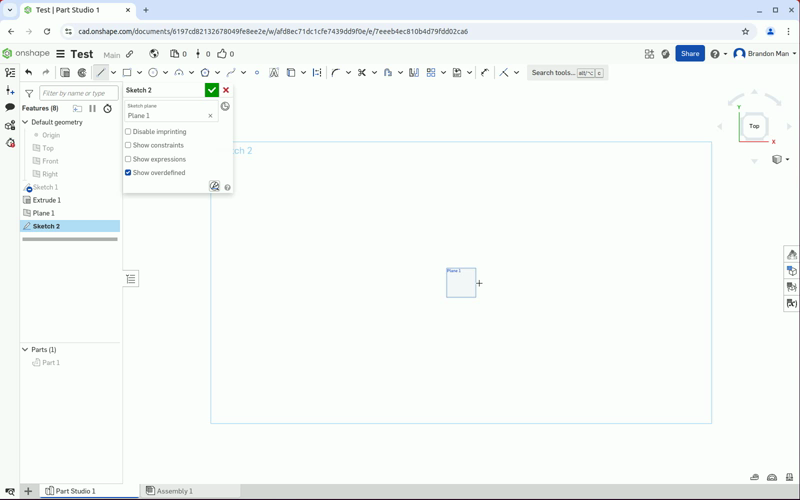
key_up(shift)
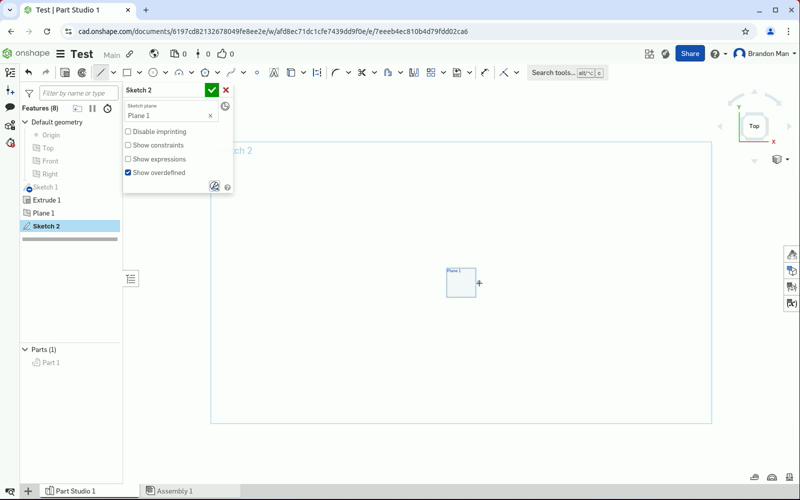
key_down(shift)
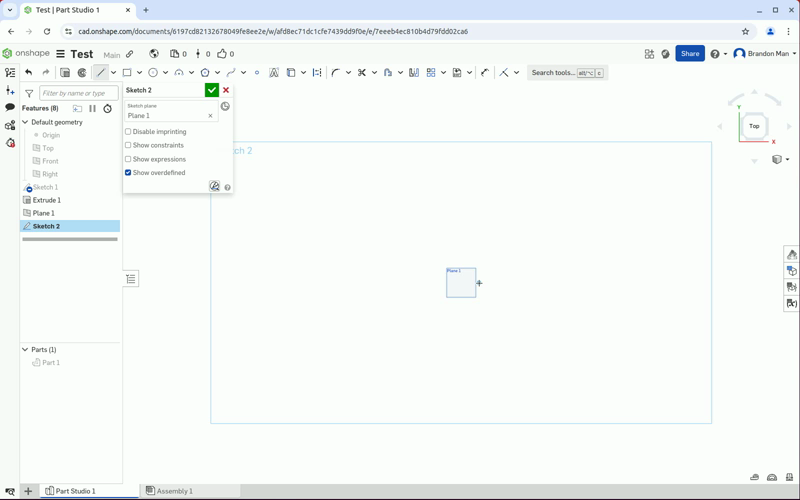
mouse_move(573, 282)
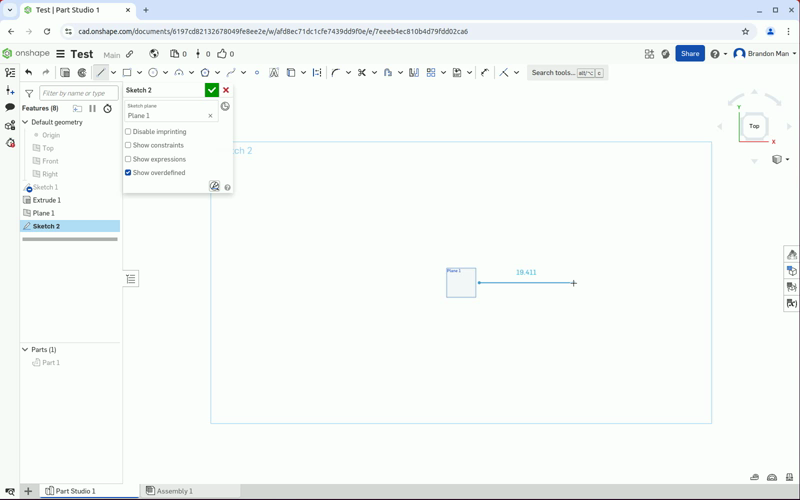
click(573, 282)
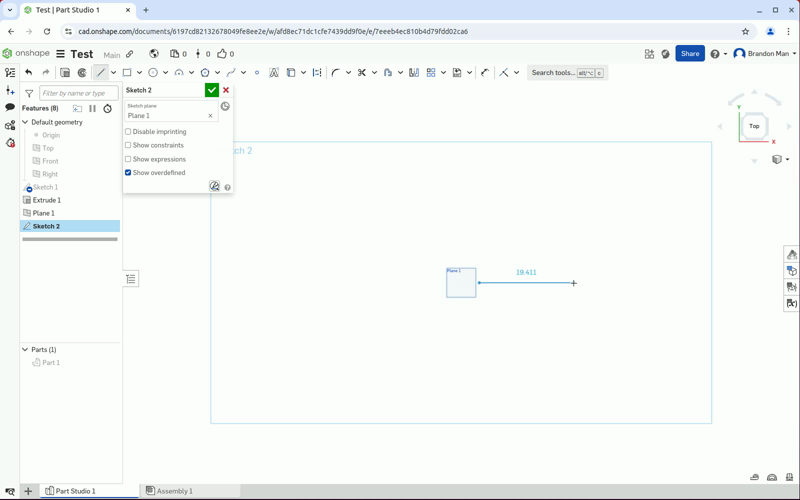
key_up(shift)
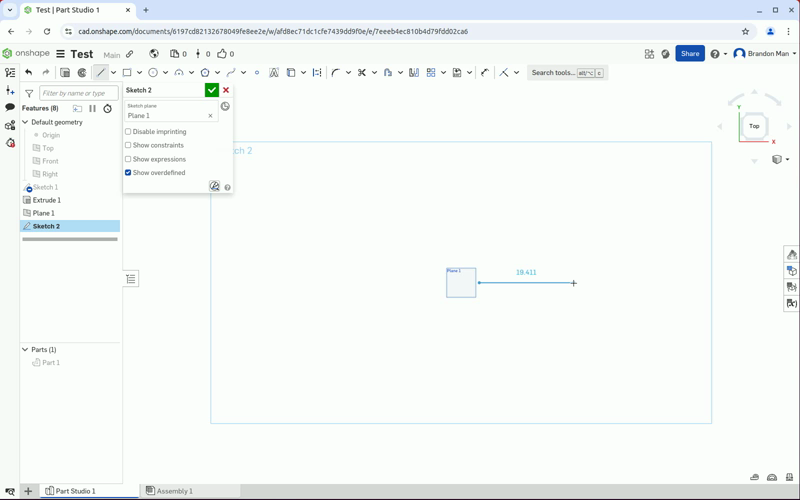
key_down(shift)
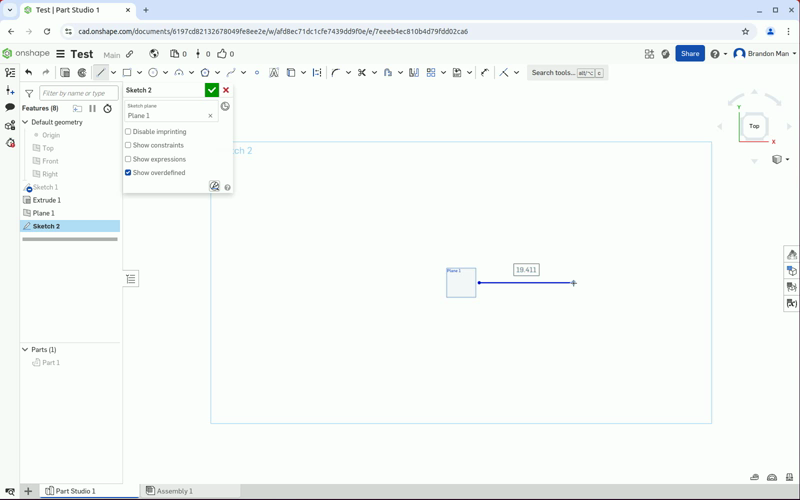
mouse_move(589, 282)
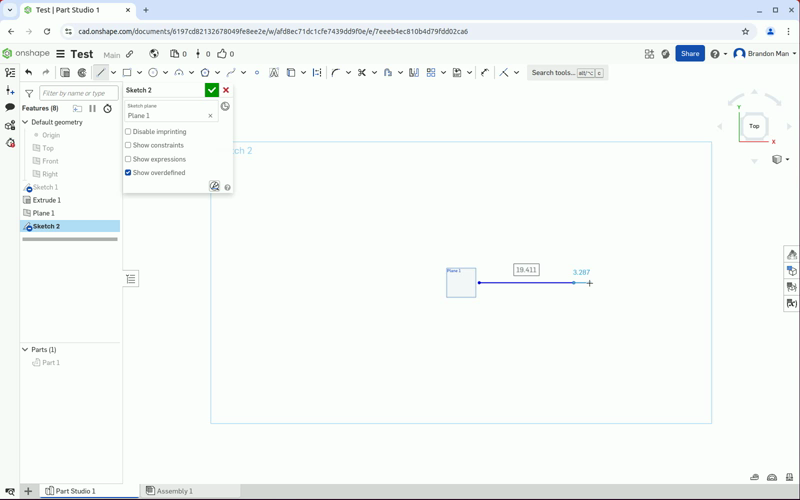
mouse_move(573, 264)
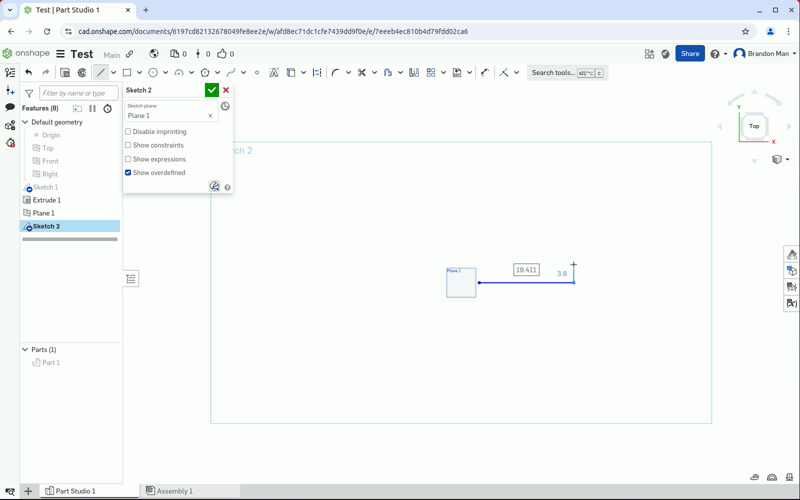
click(573, 264)
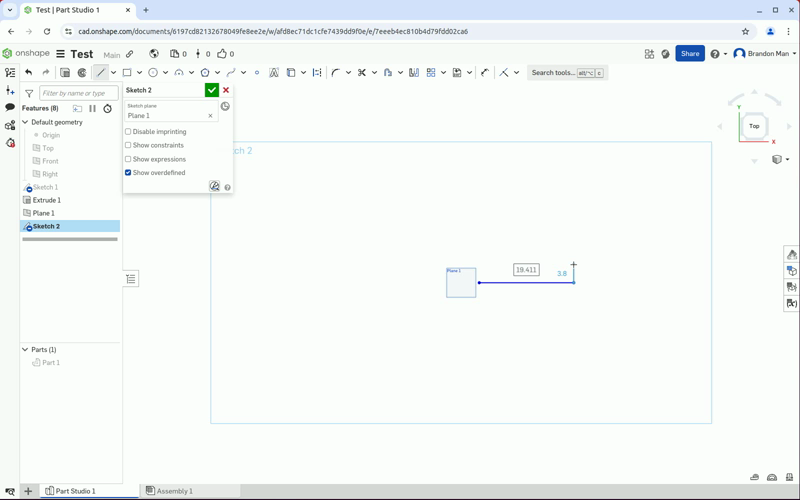
key_up(shift)
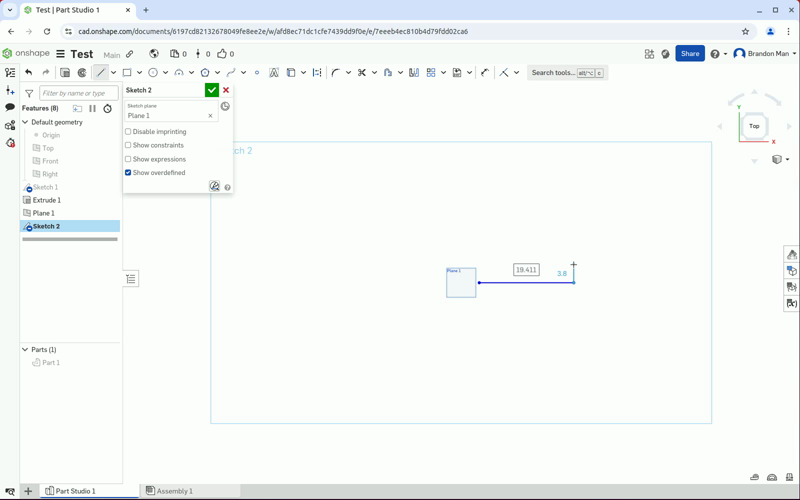
key_down(shift)
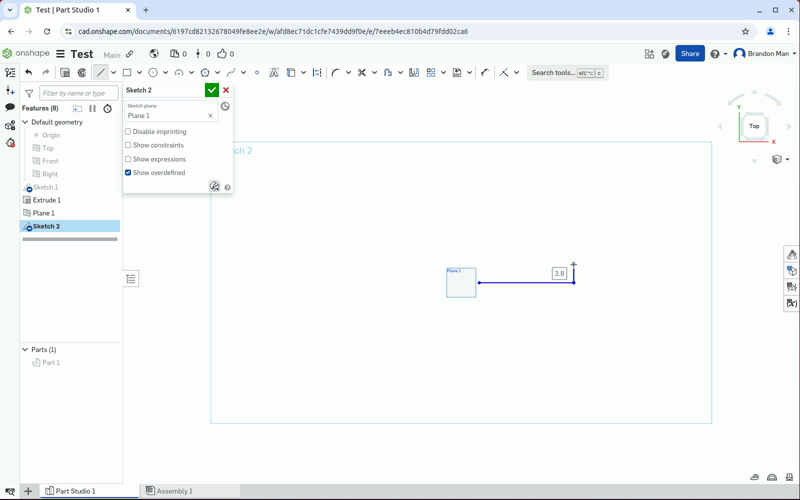
mouse_move(479, 264)
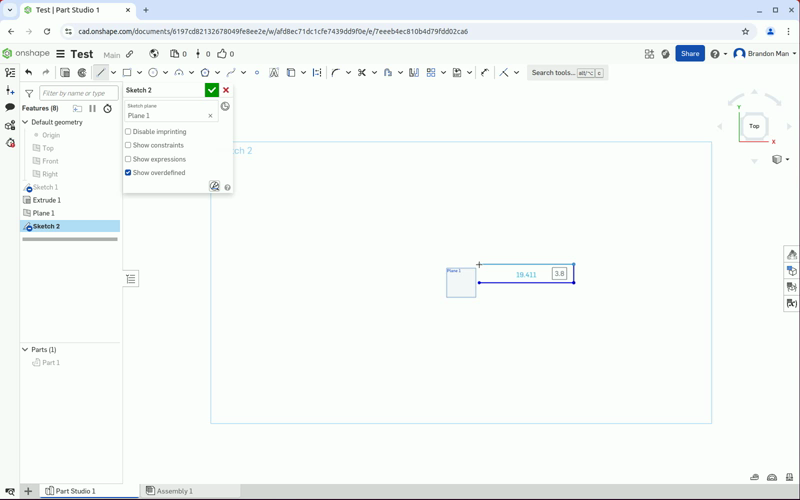
click(479, 264)
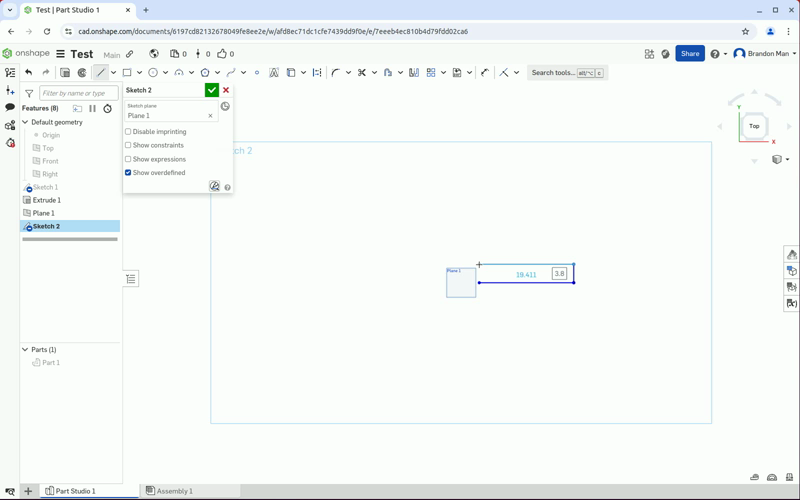
key_up(shift)
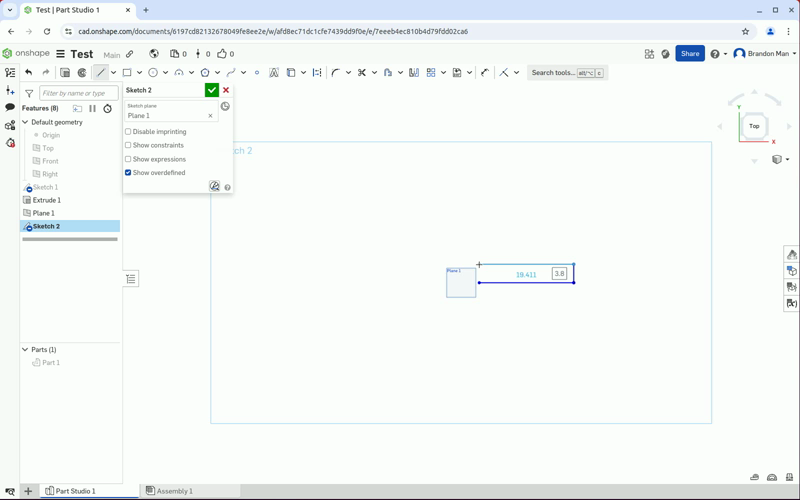
mouse_move(509, 264)
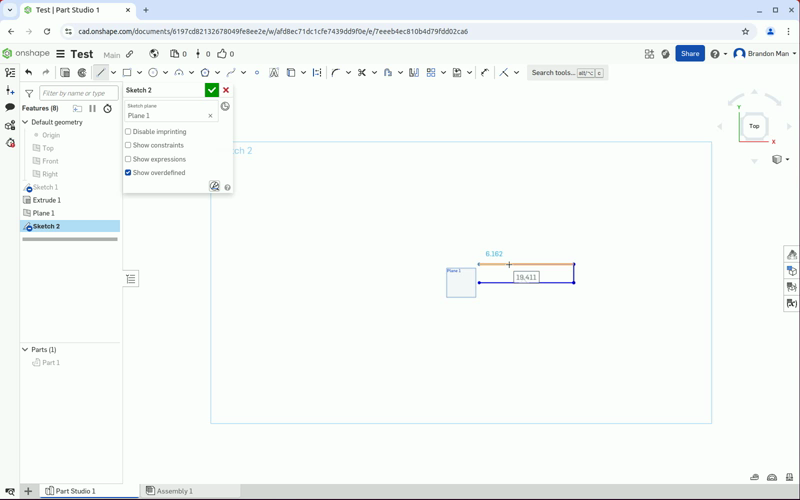
key_down(shift)
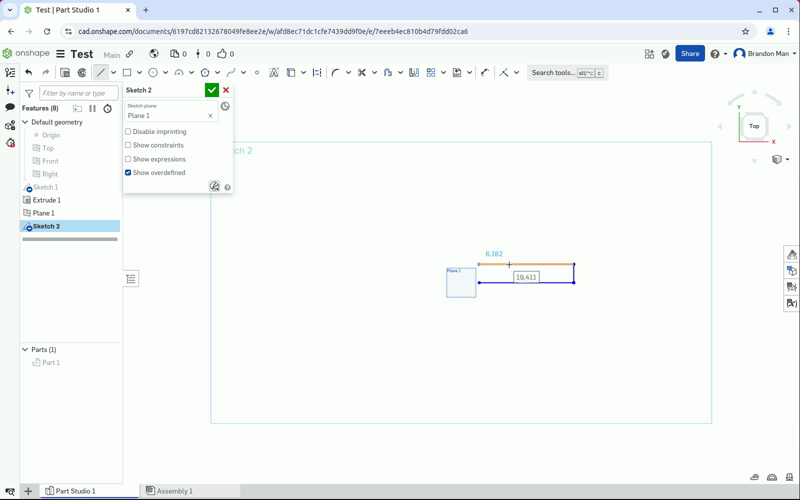
mouse_move(479, 282)
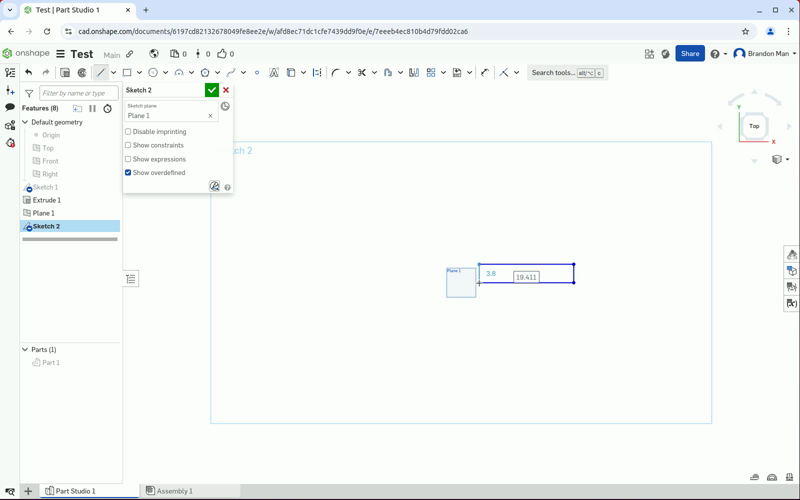
key_up(shift)
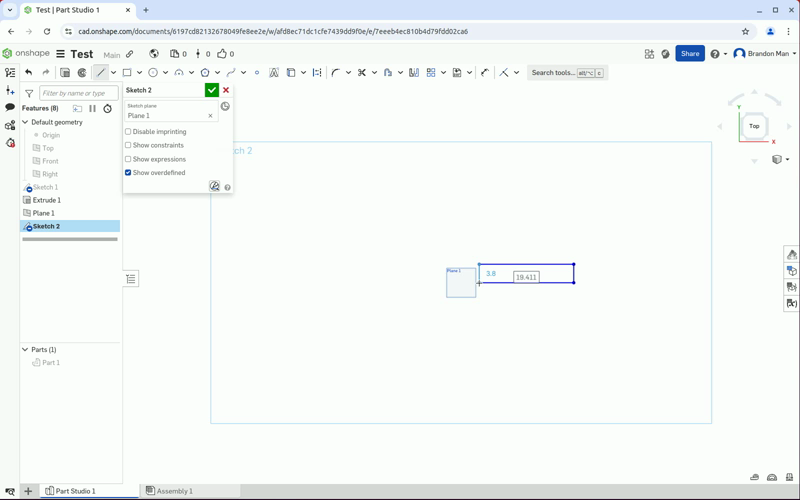
click(479, 282)
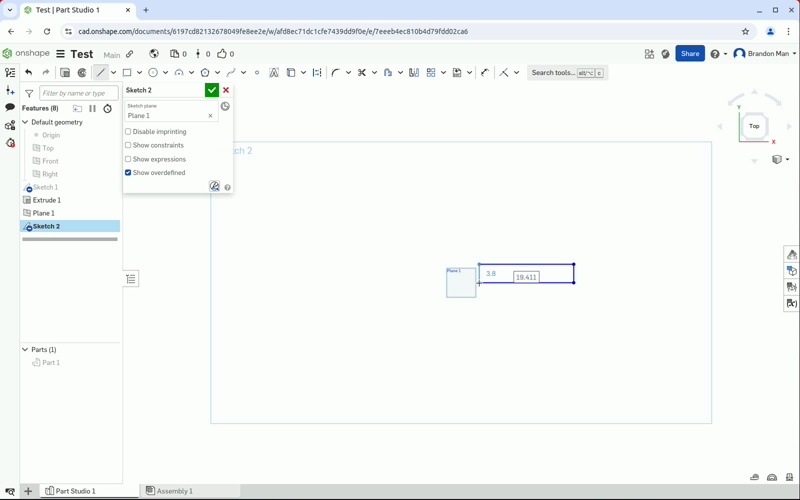
key(esc)
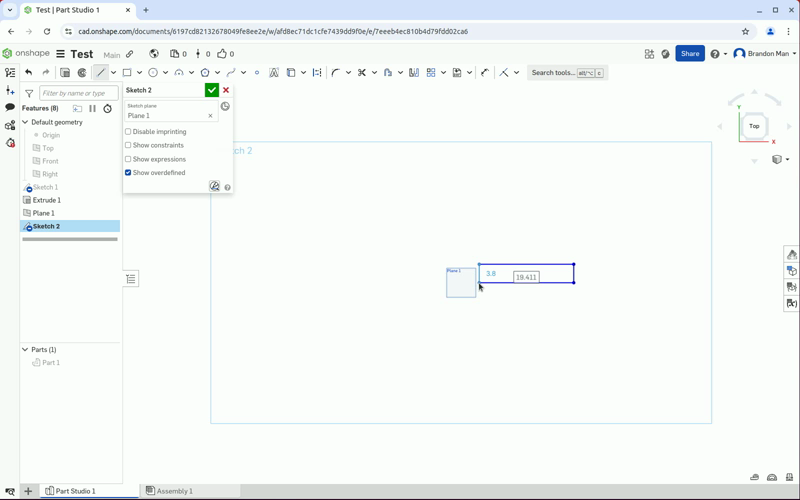
mouse_move(484, 275)
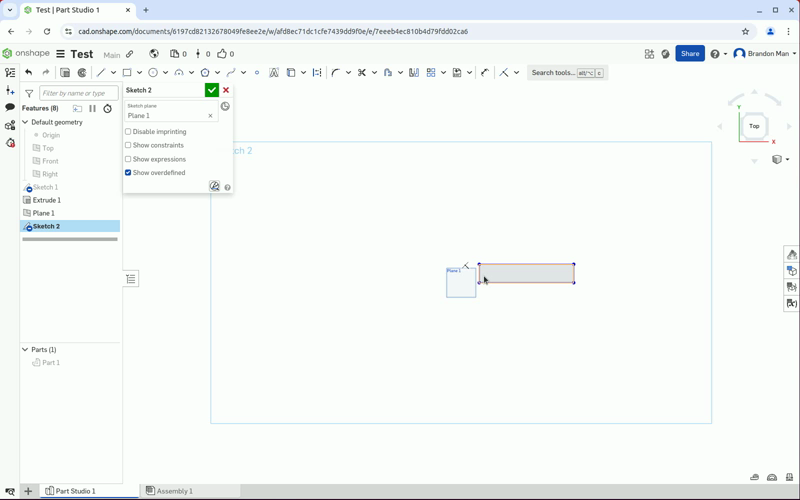
scroll(6)
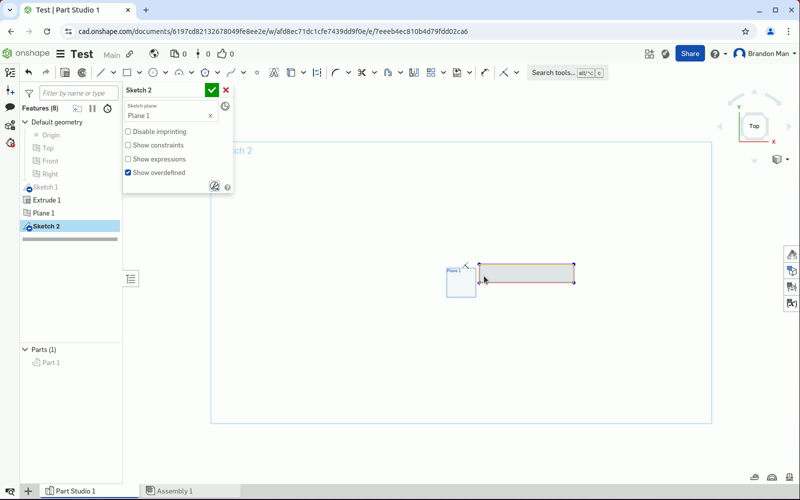
scroll(6)
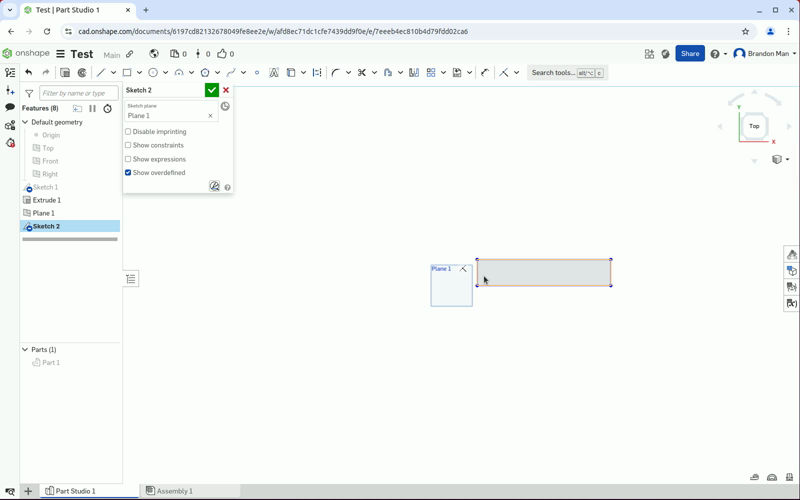
scroll(6)
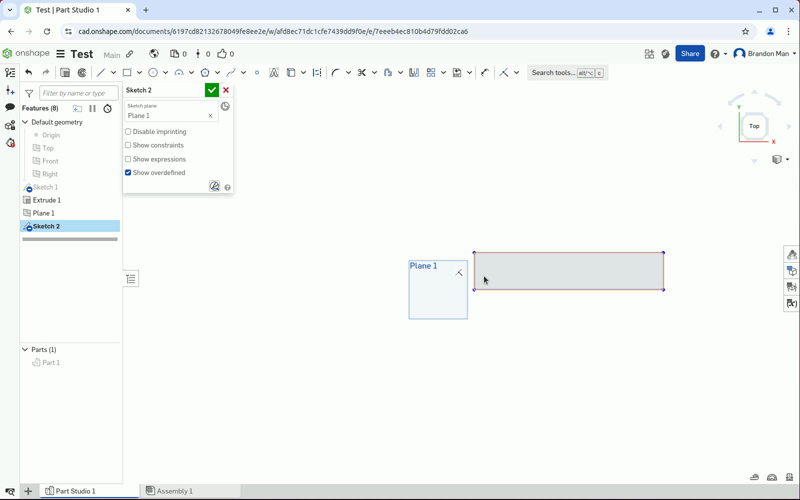
scroll(6)
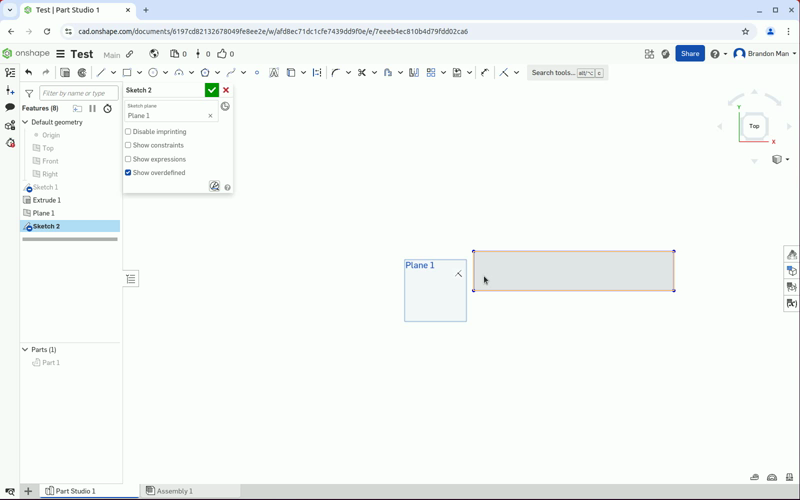
scroll(6)
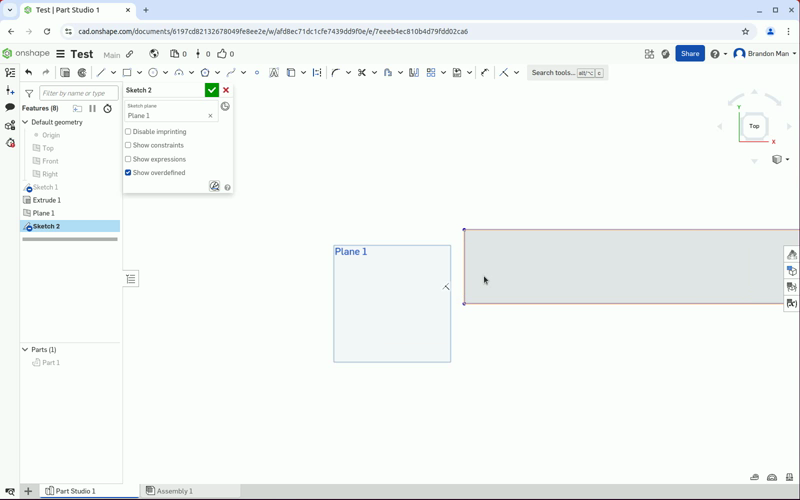
scroll(6)
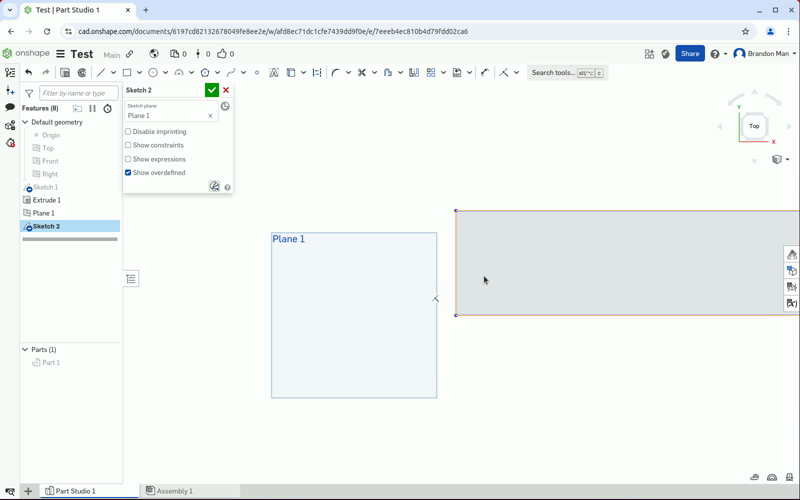
scroll(6)
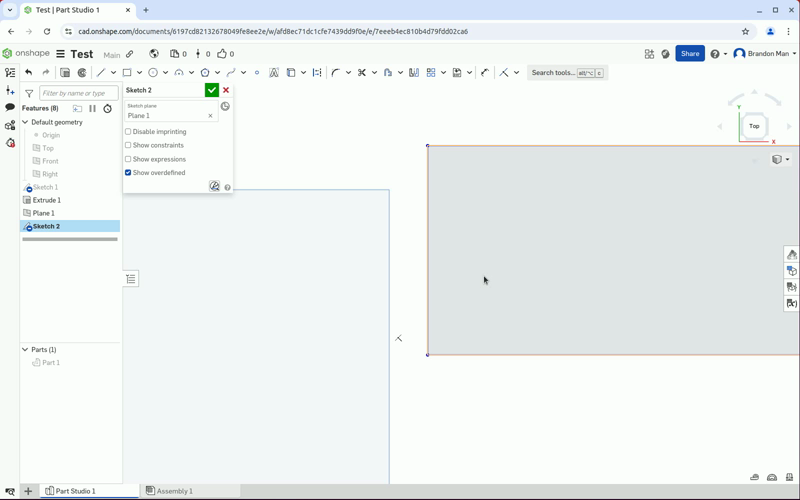
click(484, 275)
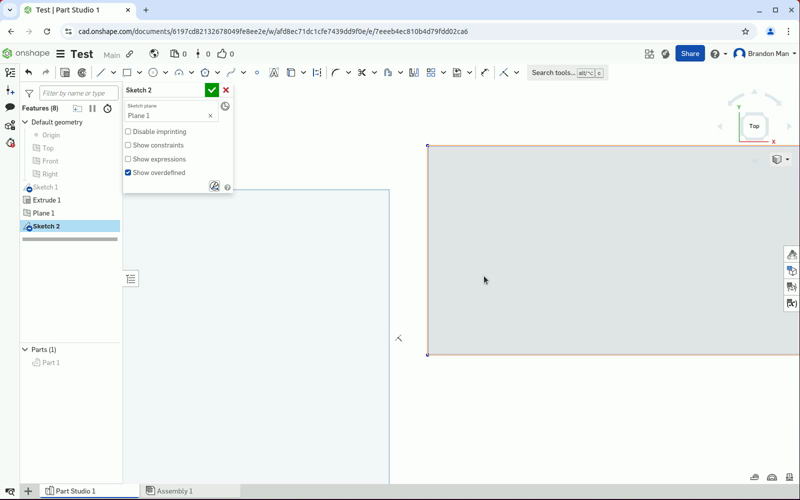
scroll(-6)
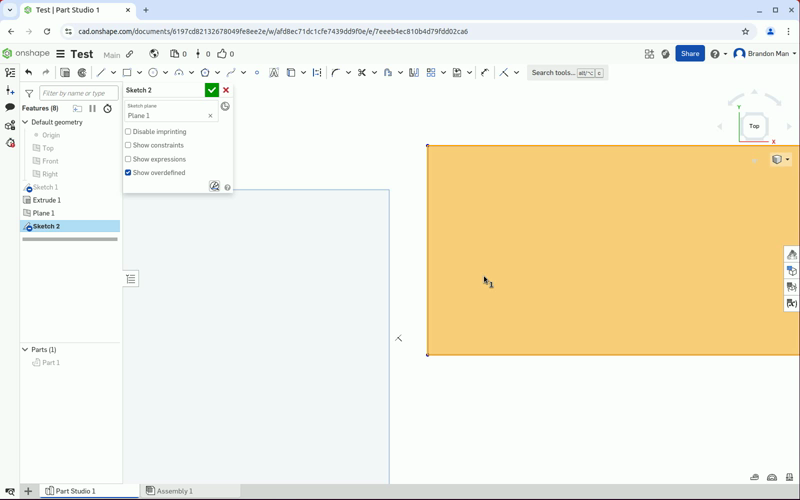
scroll(-6)
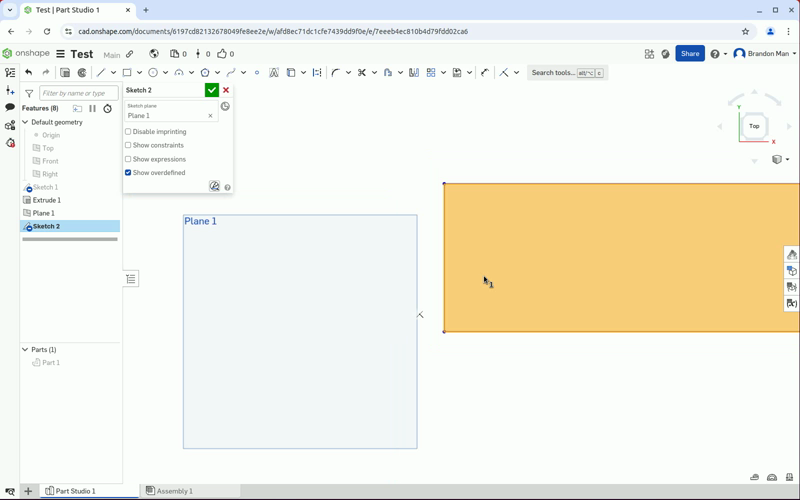
scroll(-6)
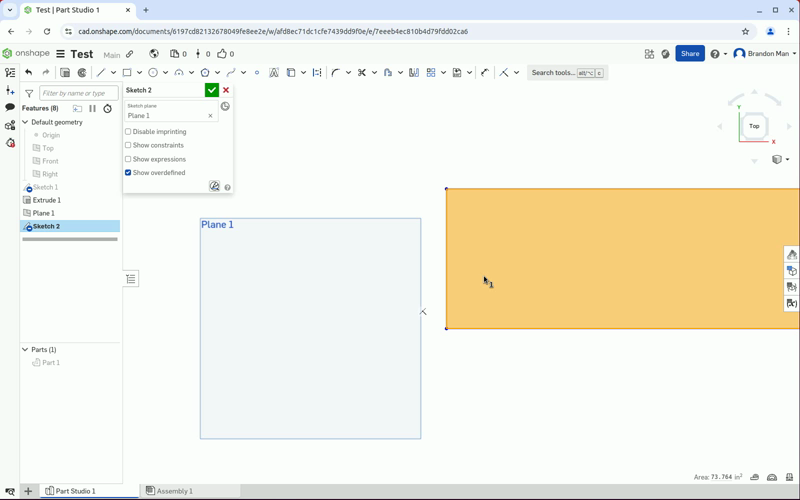
scroll(-6)
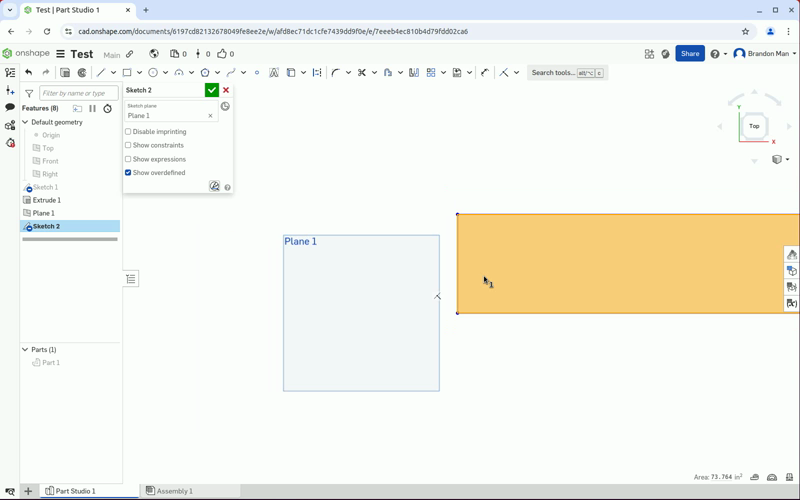
scroll(-6)
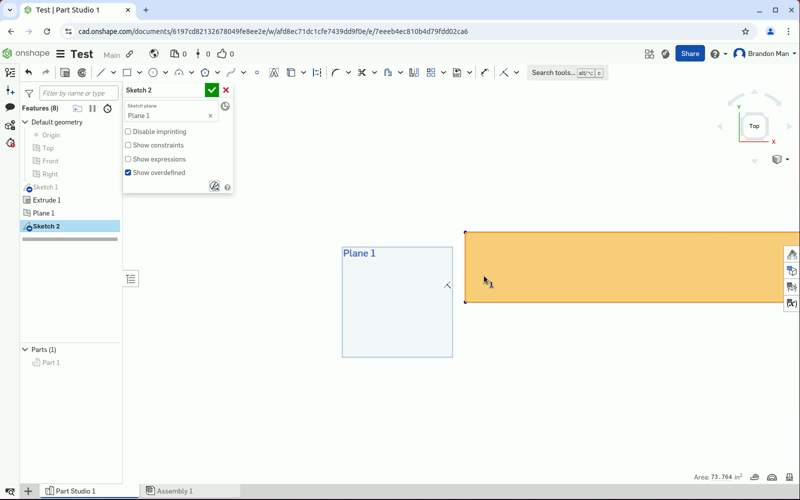
scroll(-6)
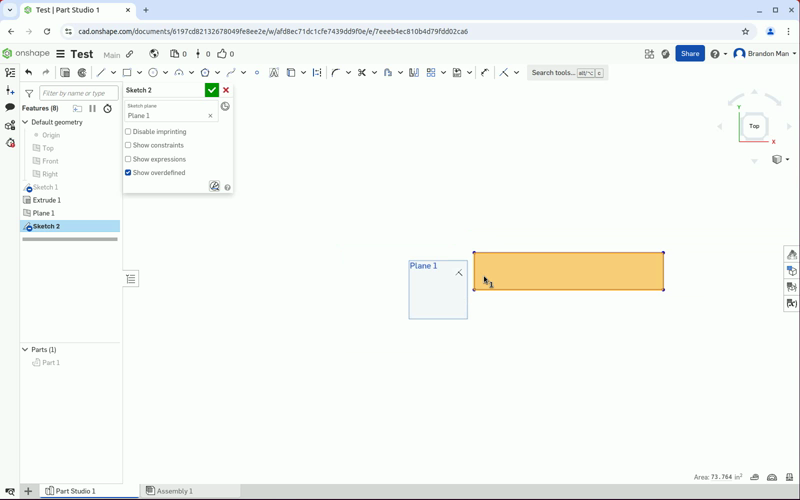
scroll(-6)
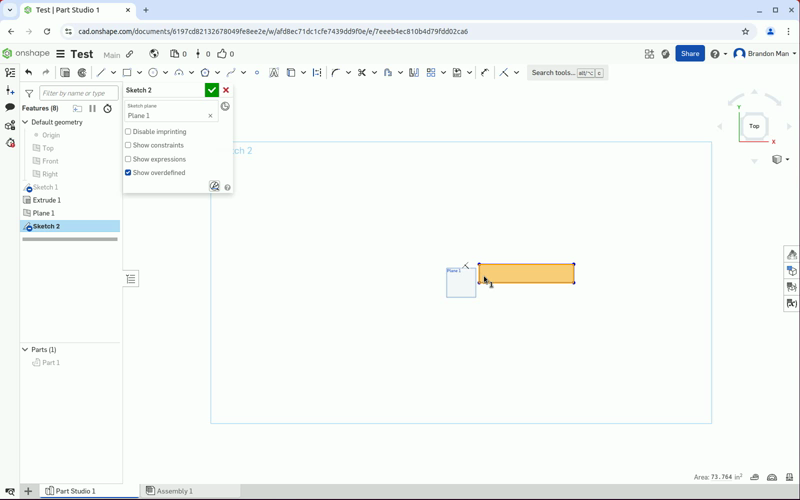
mouse_move(73, 352)
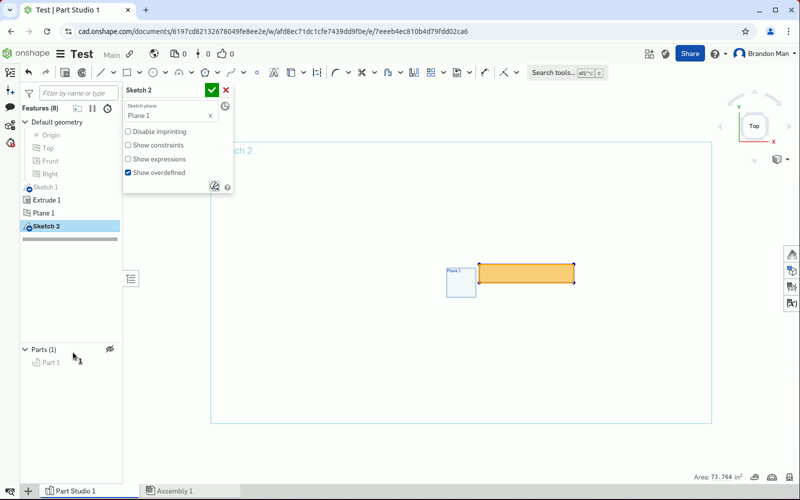
key(shift+y)
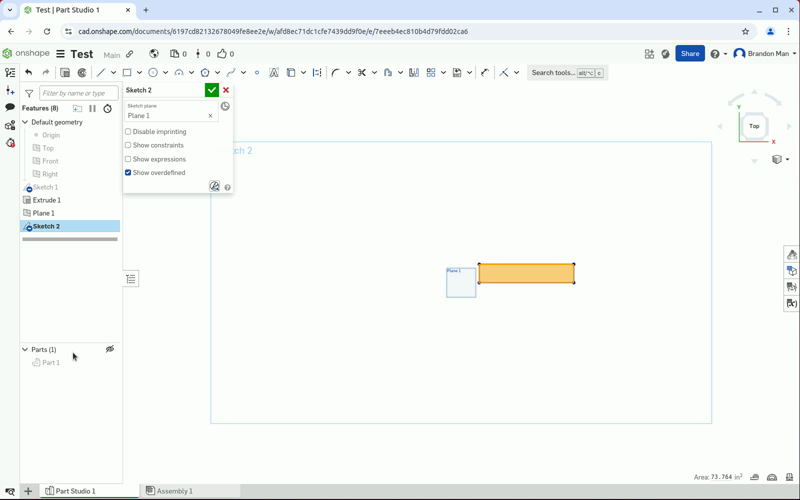
key(shift+e)
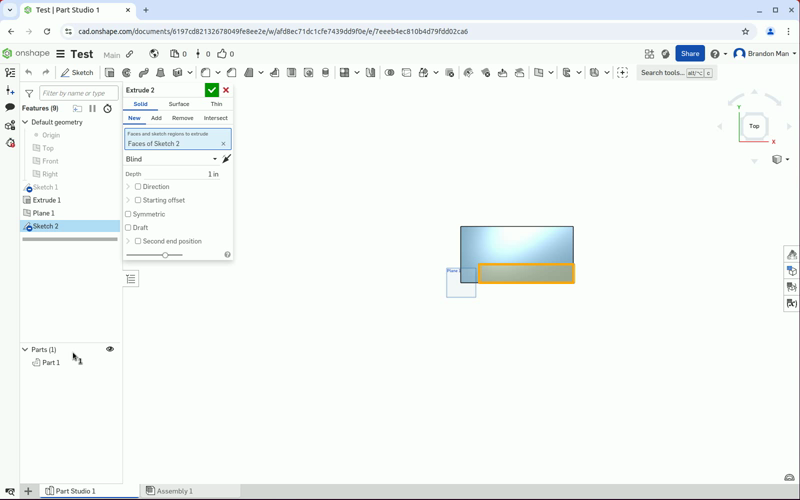
mouse_move(143, 106)
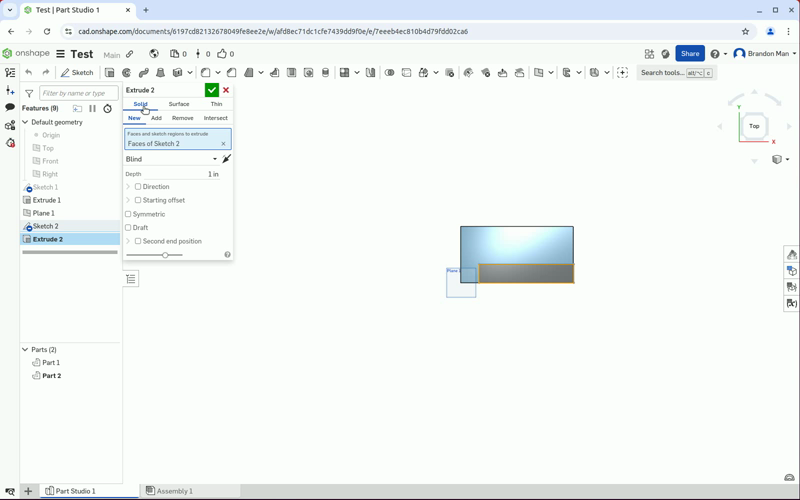
click(143, 106)
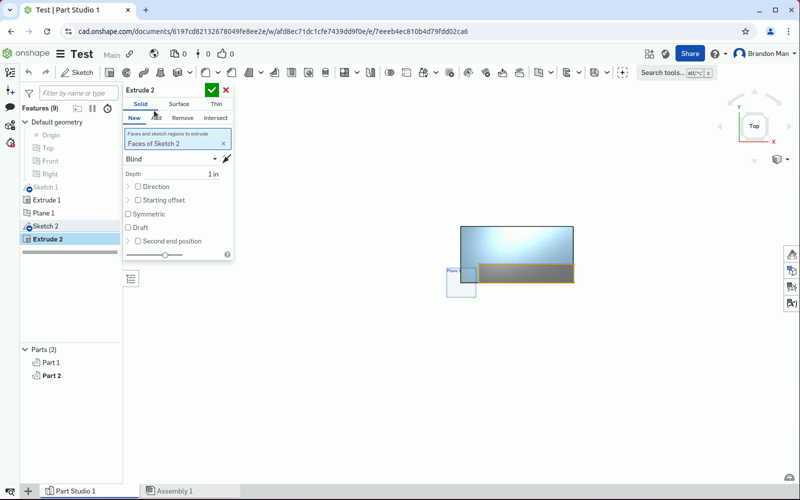
mouse_move(186, 120)
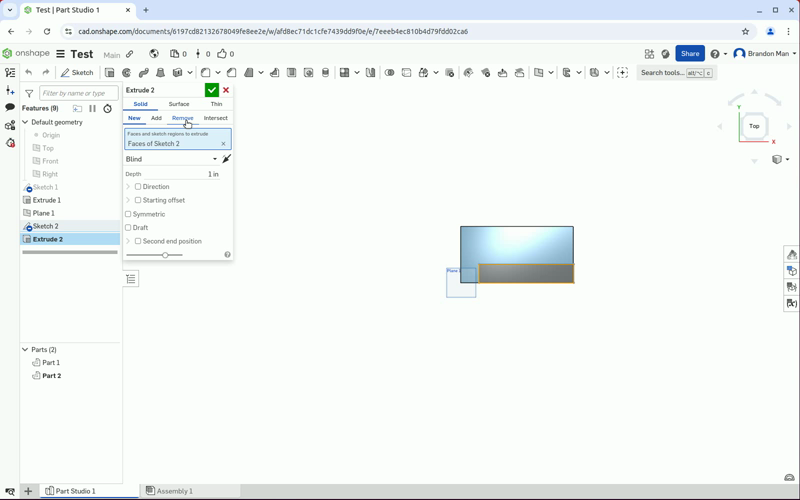
click(186, 120)
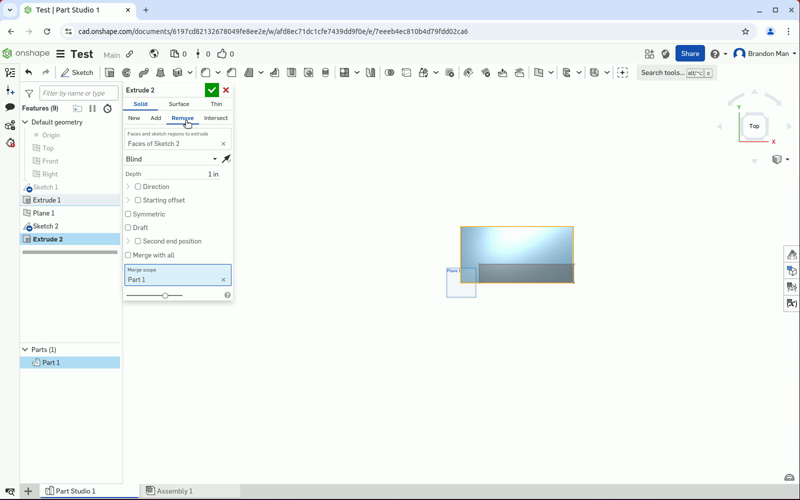
key(tab, 4)
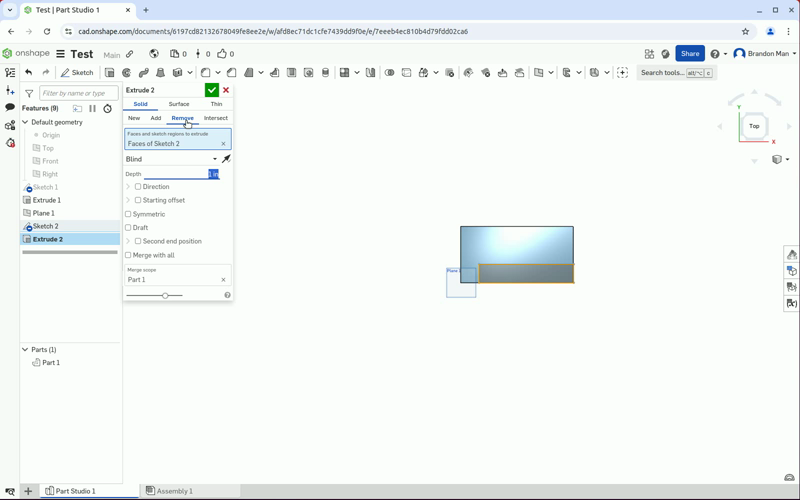
text(3.851)
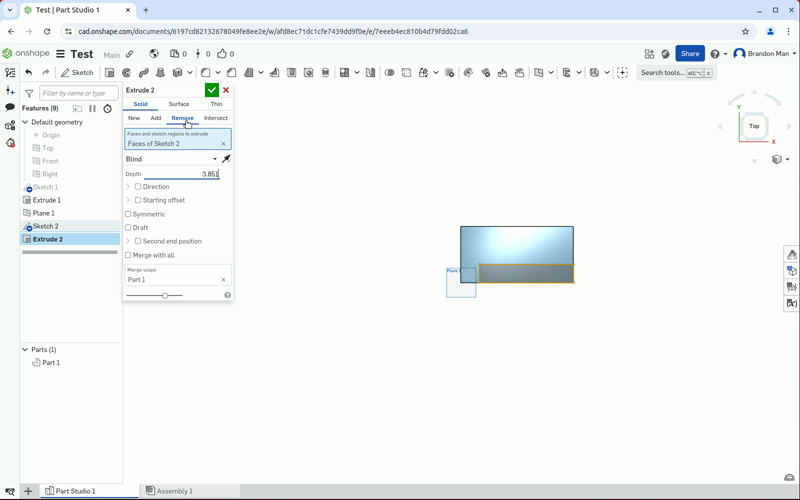
key(tab, 6)
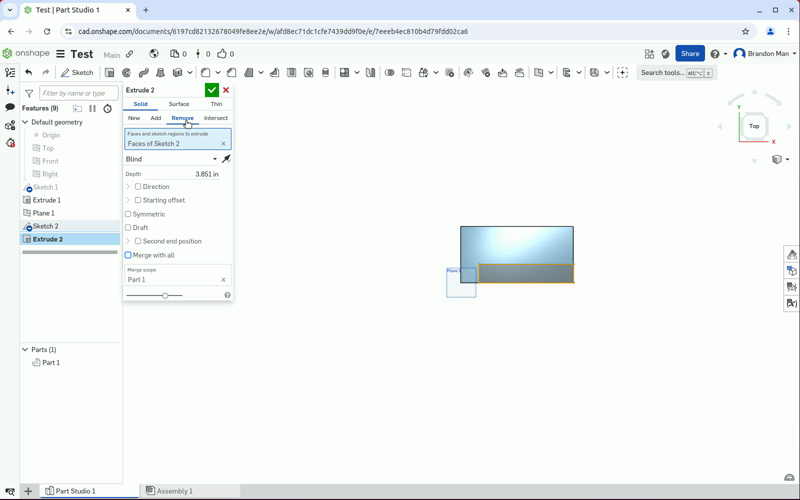
key(space)
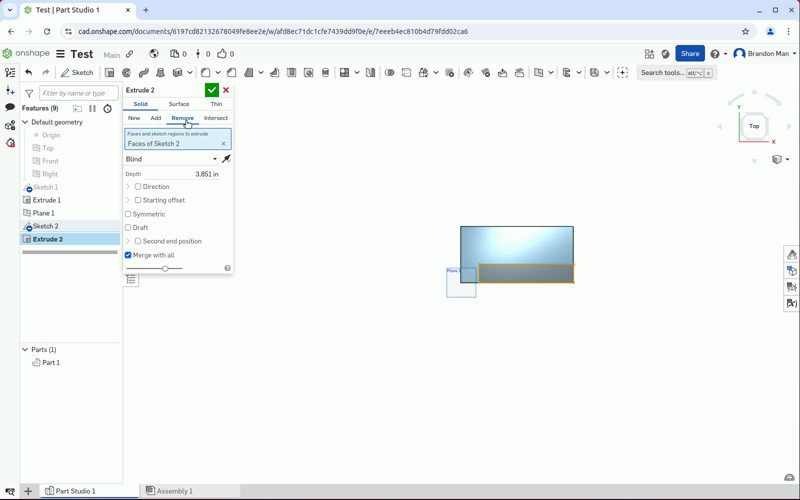
key(enter)
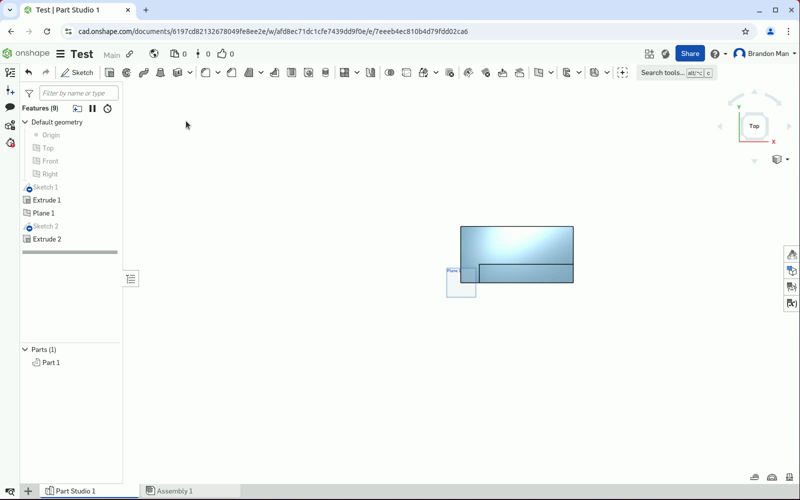
key(shift+h)
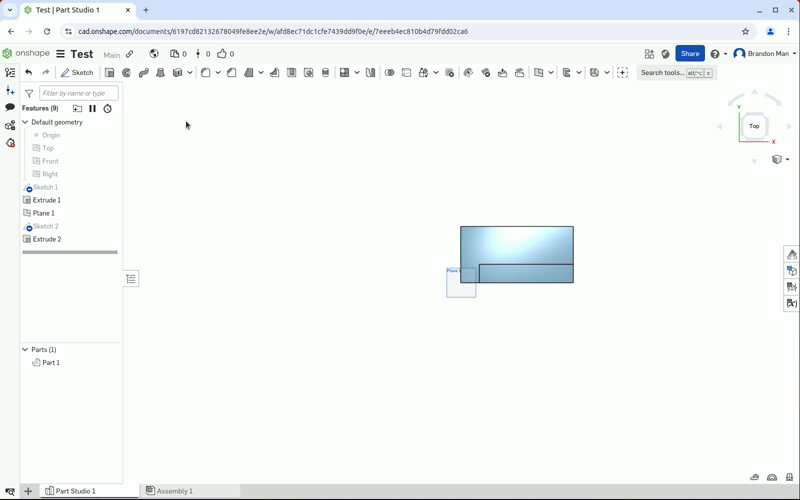
key(shift+h)
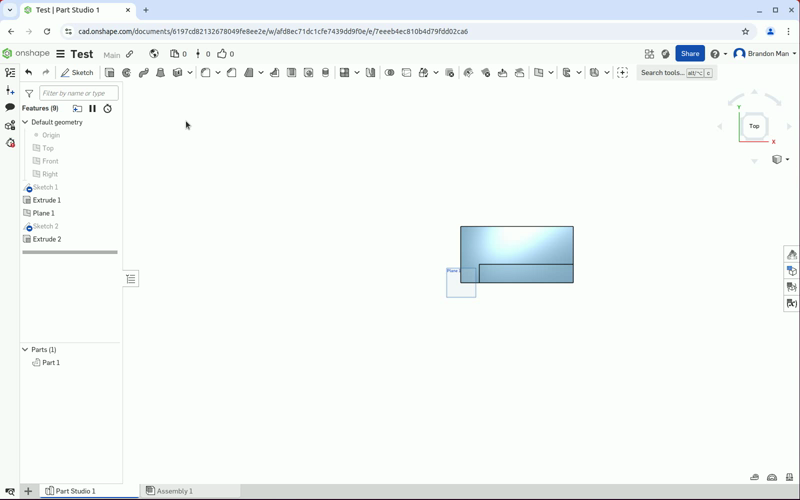
mouse_move(73, 189)
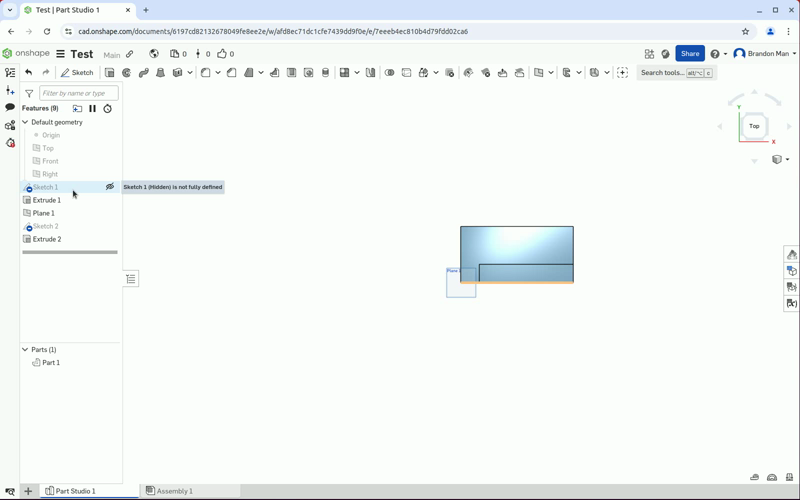
click(73, 189)
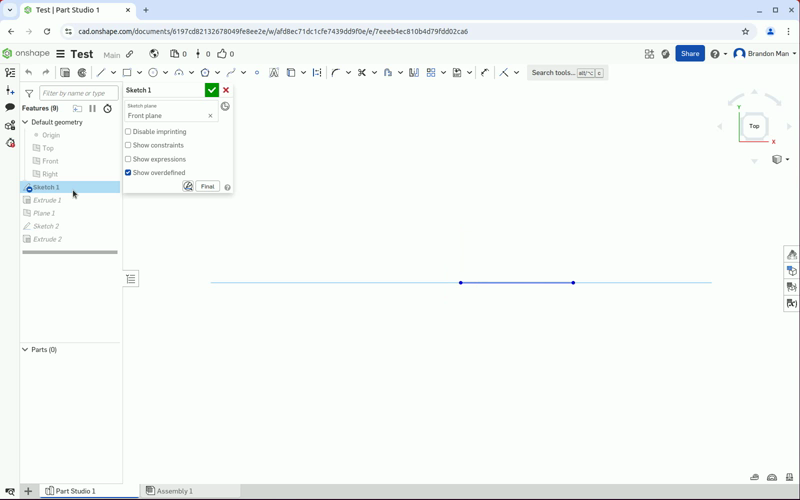
mouse_move(229, 92)
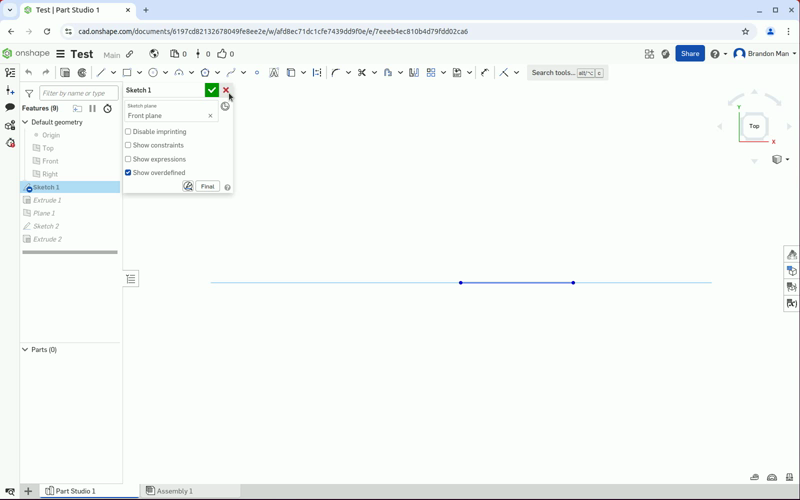
click(229, 92)
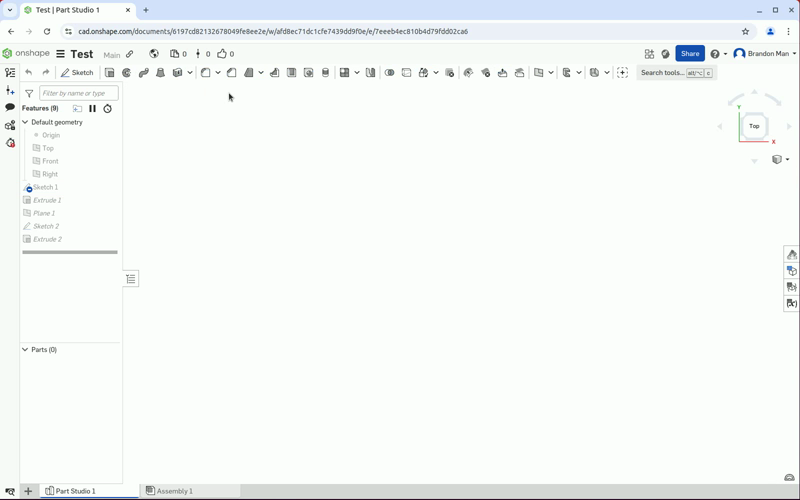
key(shift+s)
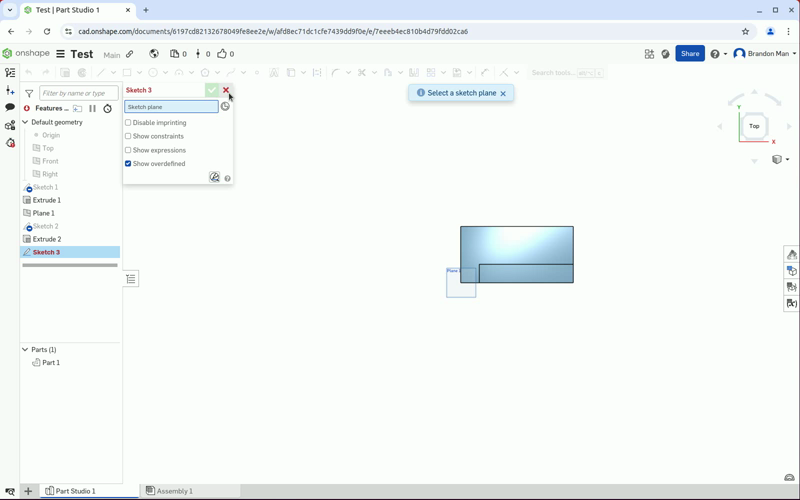
mouse_move(73, 215)
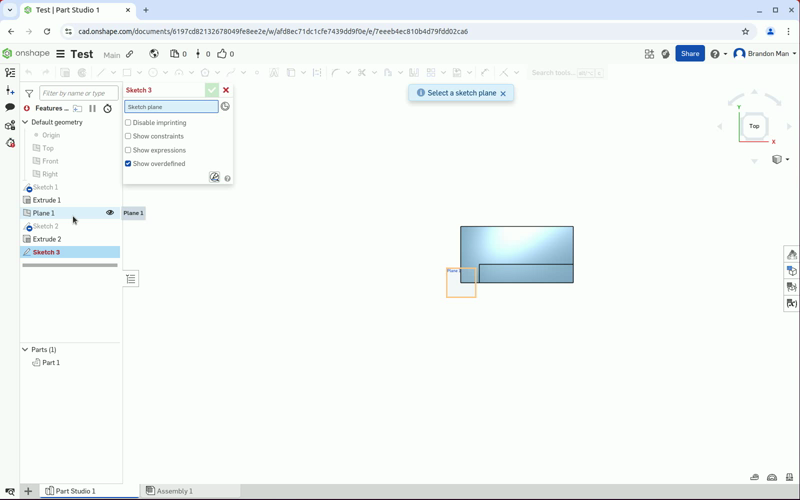
click(73, 215)
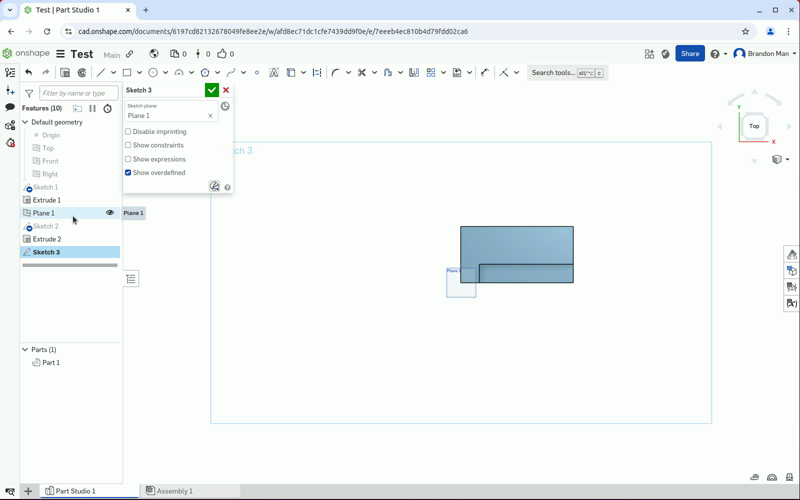
mouse_move(73, 352)
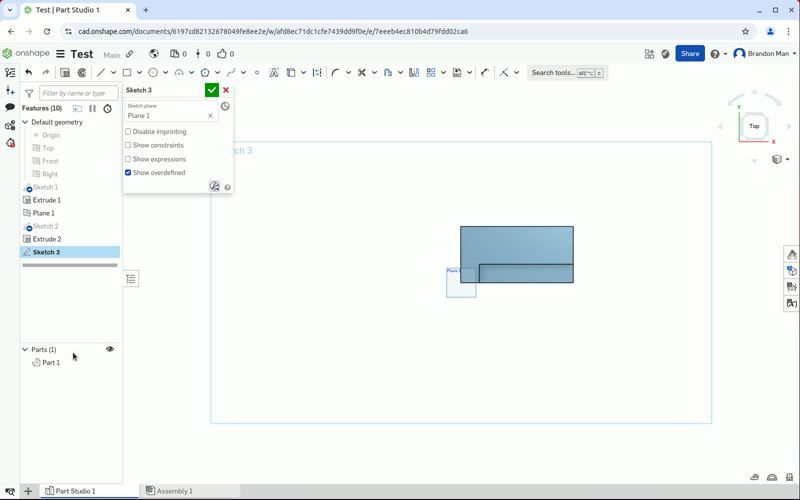
key(y)
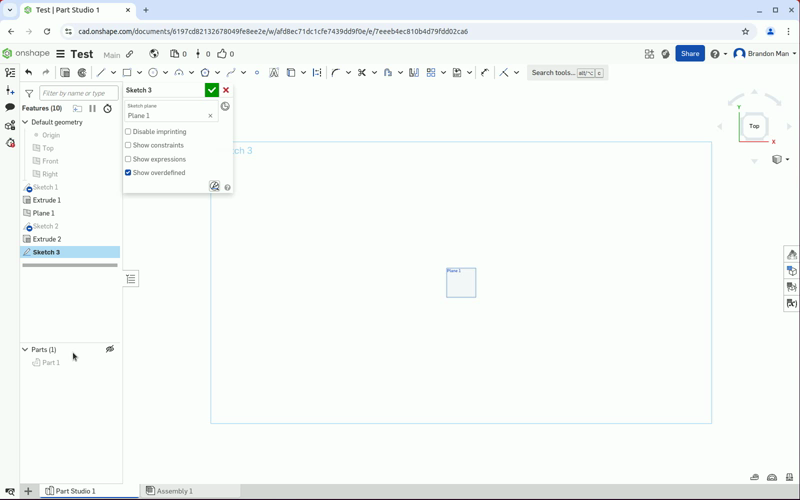
key(l)
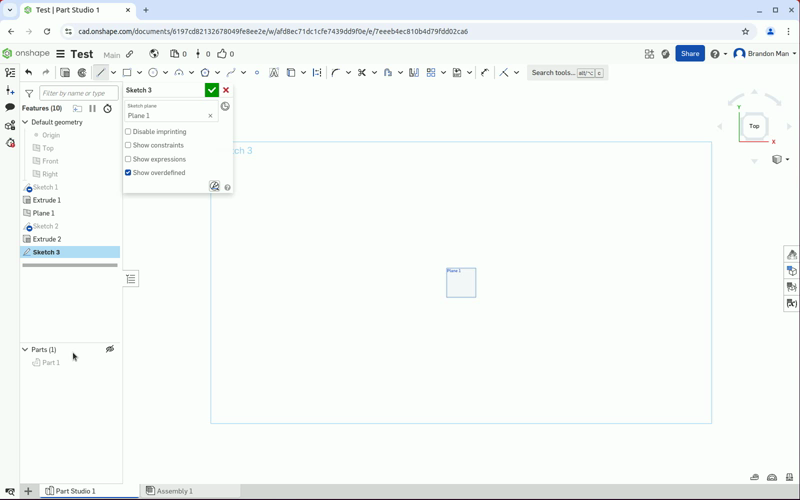
key_down(shift)
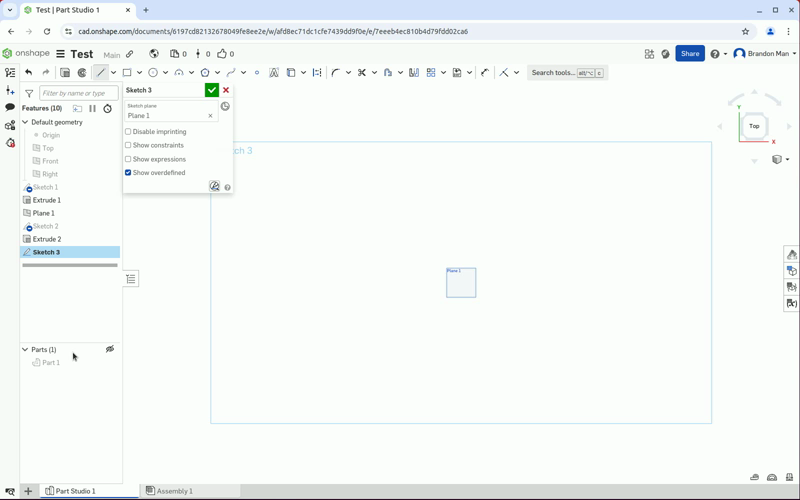
mouse_move(479, 245)
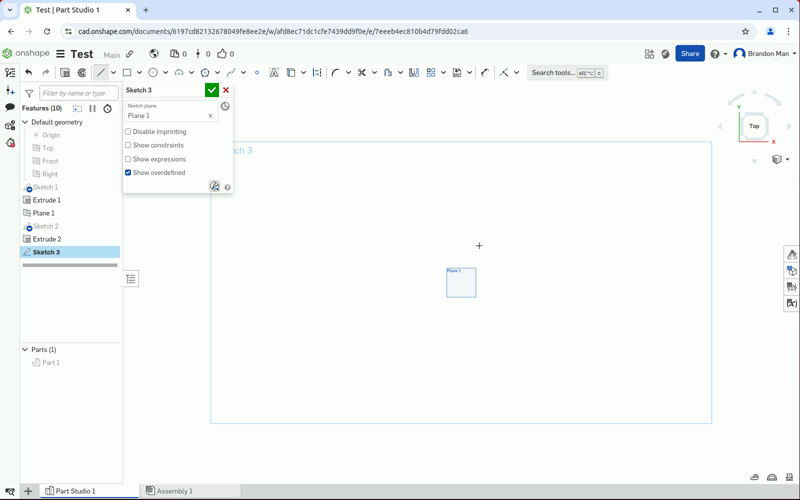
click(479, 245)
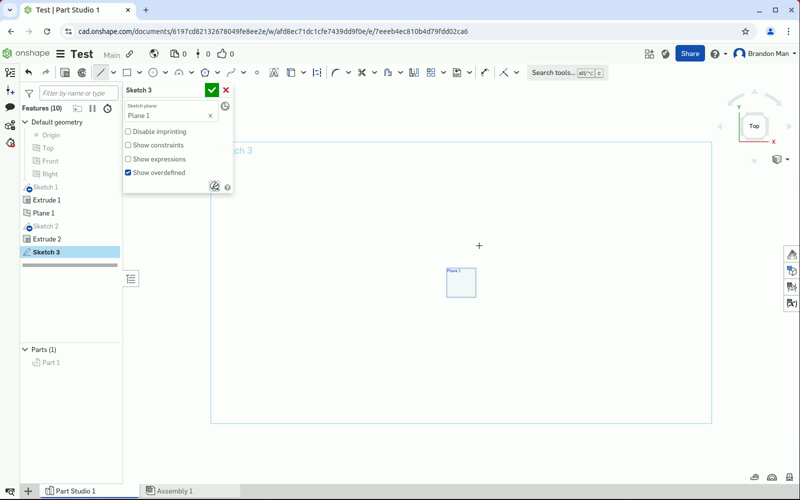
key_up(shift)
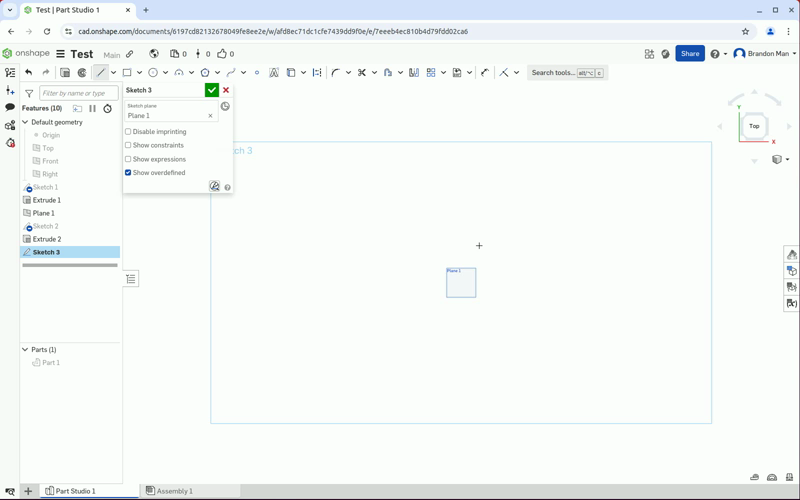
key_down(shift)
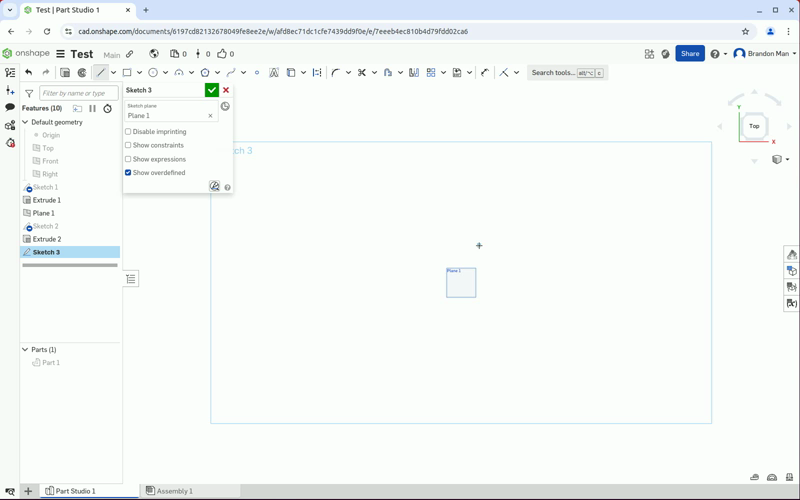
mouse_move(573, 245)
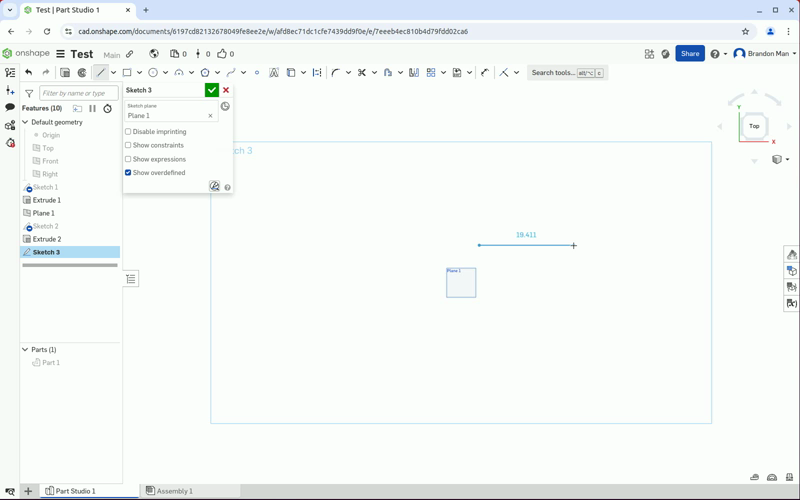
click(573, 245)
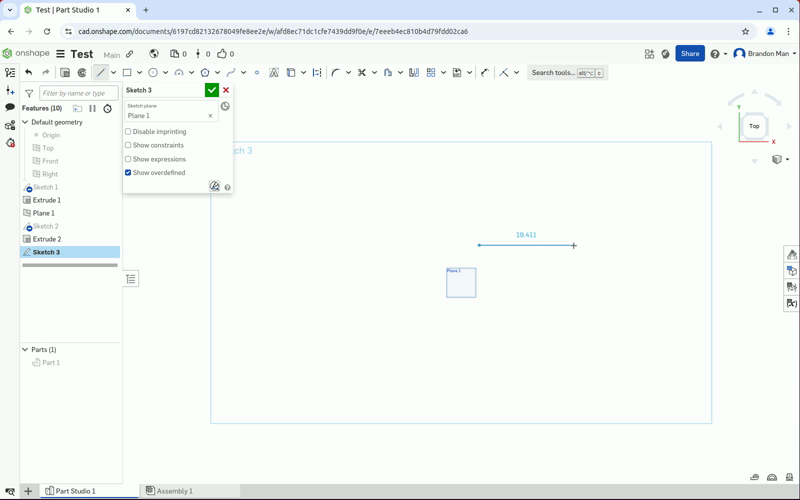
key_up(shift)
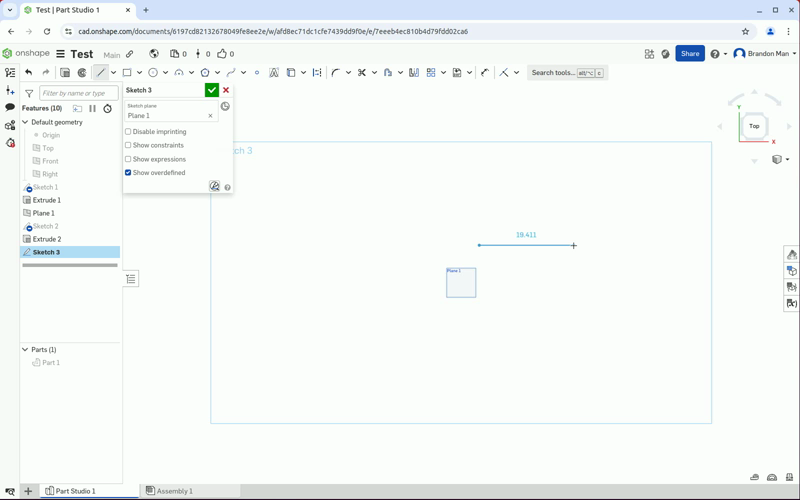
key_down(shift)
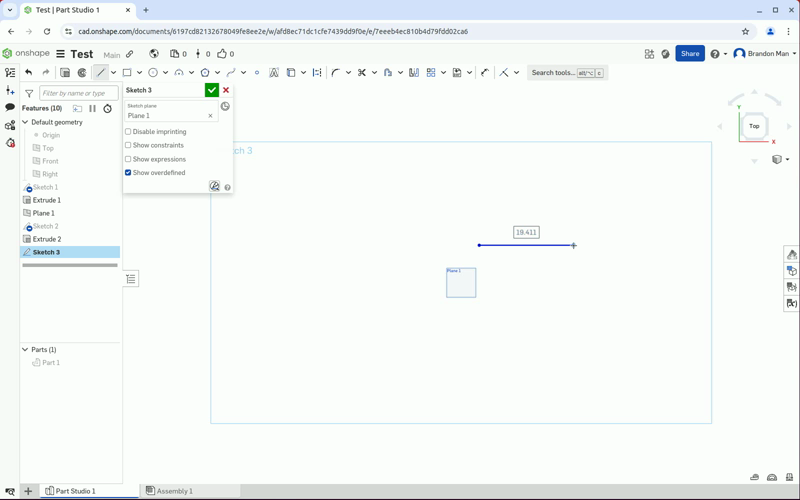
mouse_move(589, 245)
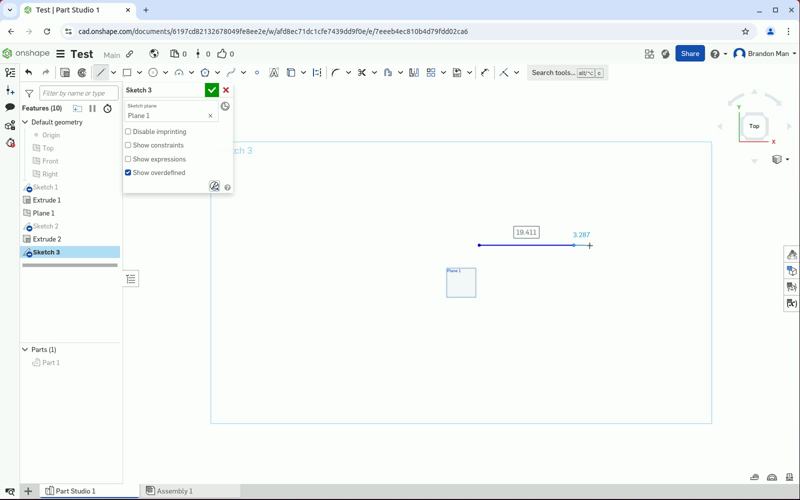
mouse_move(573, 226)
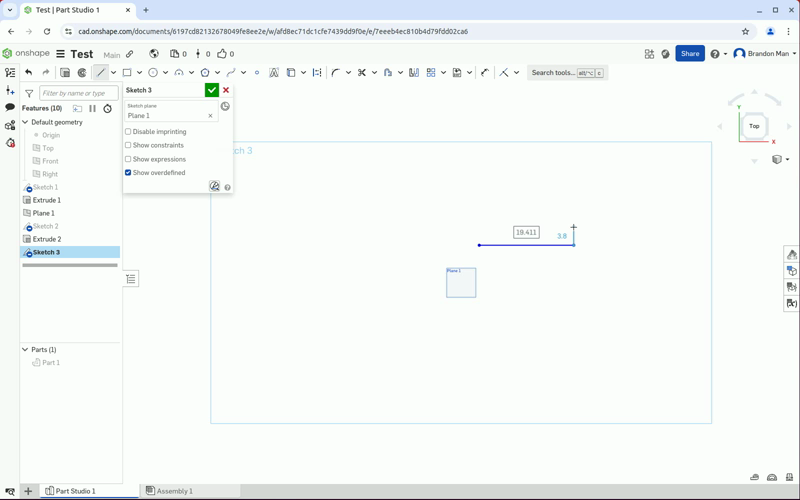
click(573, 226)
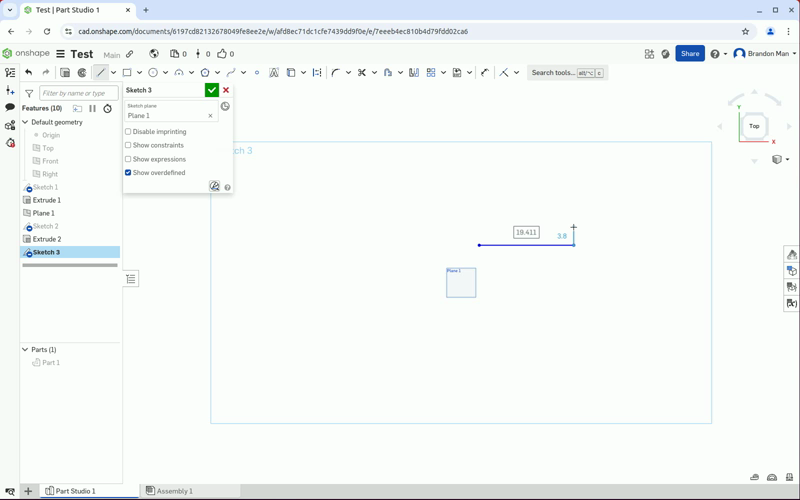
key_up(shift)
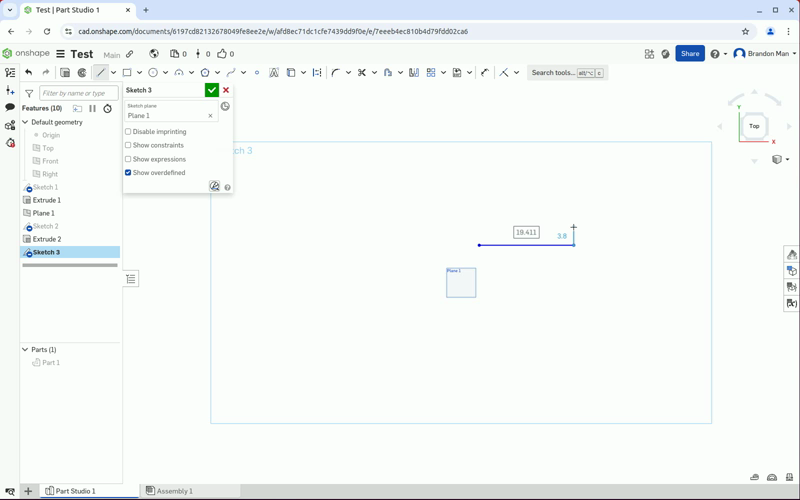
key_down(shift)
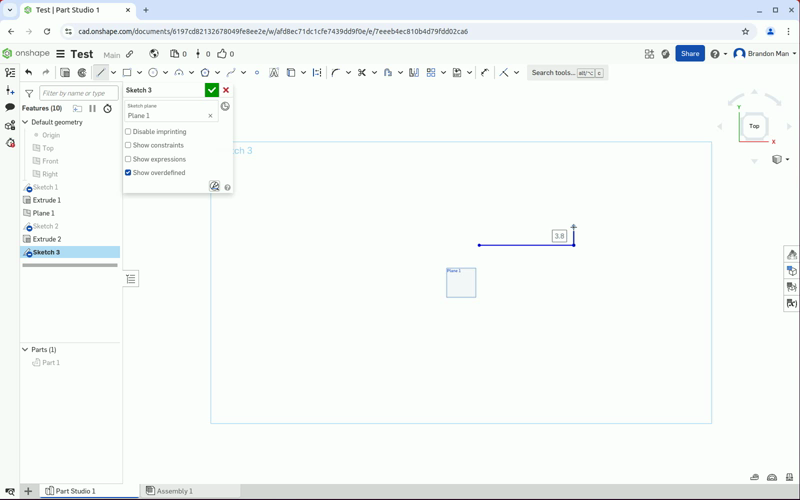
mouse_move(479, 226)
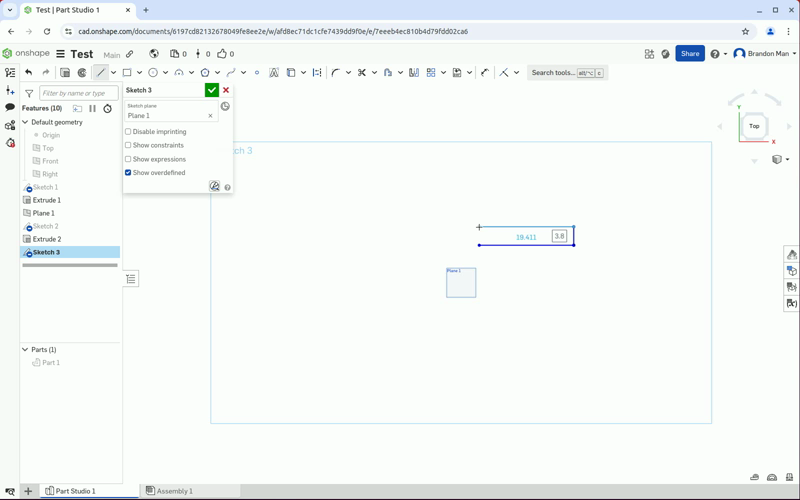
click(479, 226)
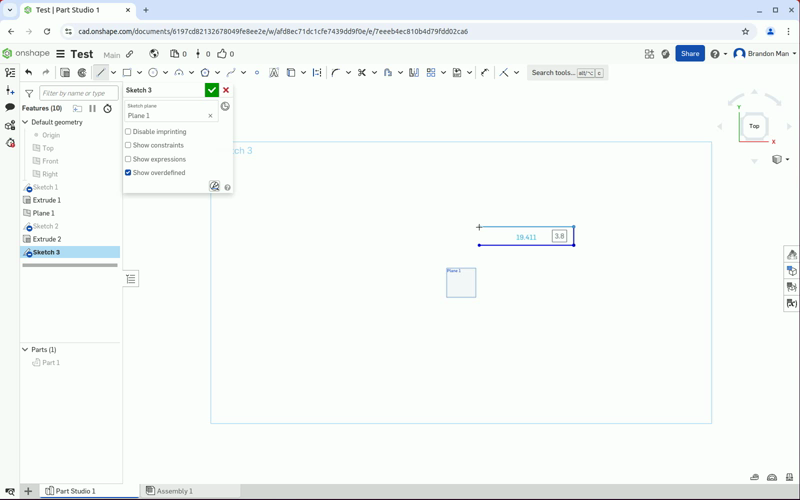
key_up(shift)
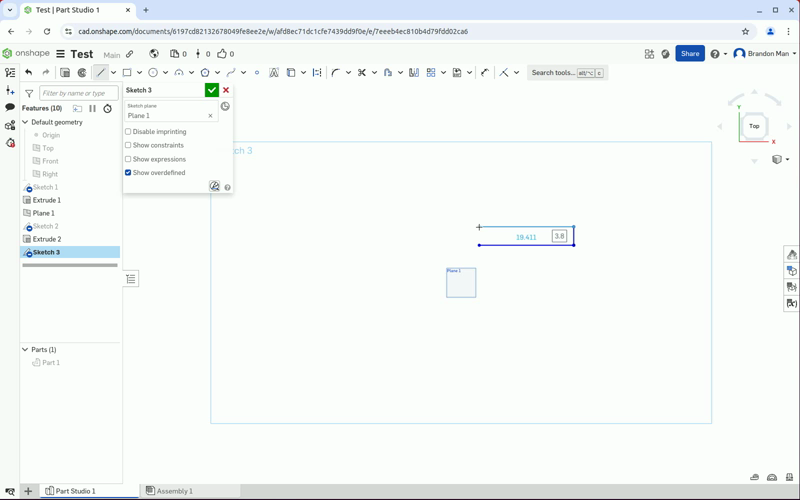
mouse_move(509, 226)
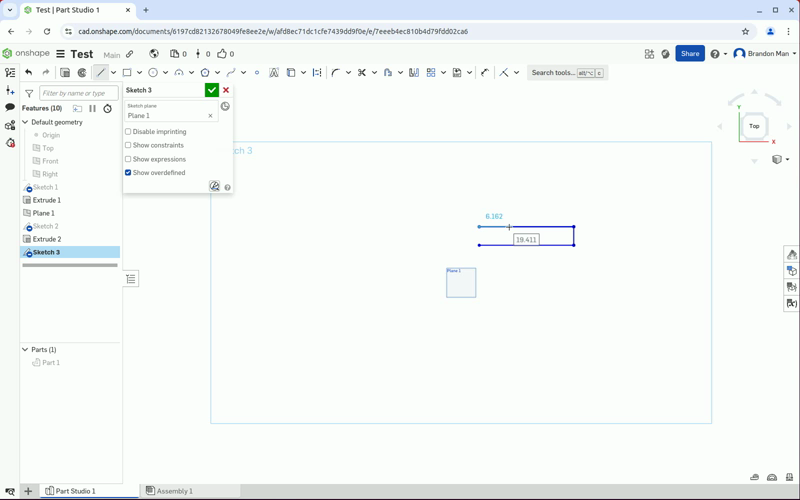
key_down(shift)
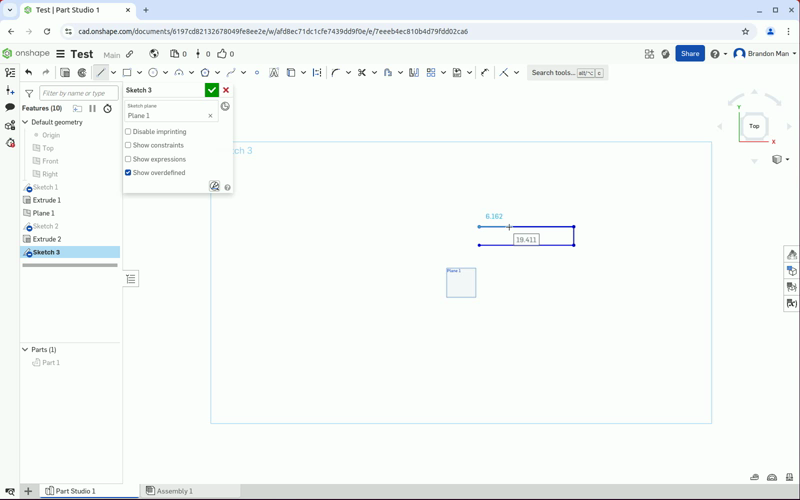
mouse_move(479, 245)
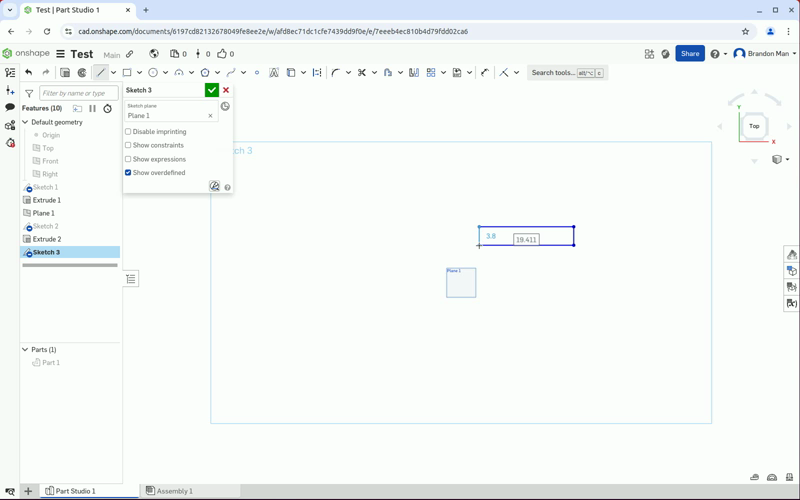
key_up(shift)
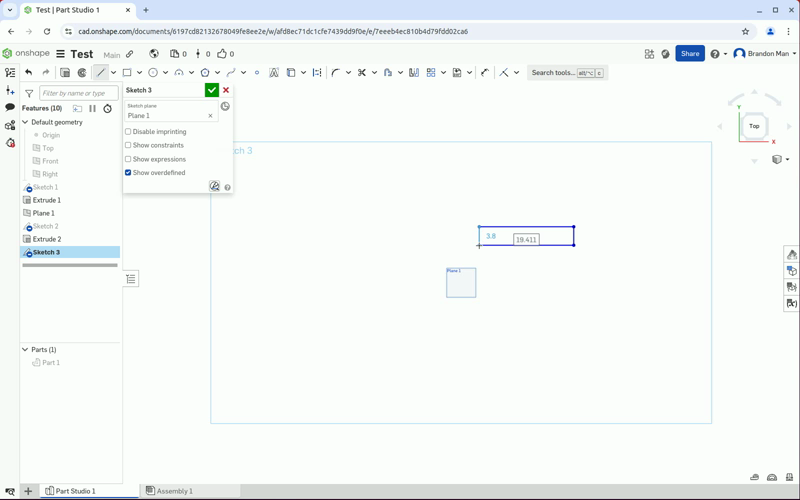
click(479, 245)
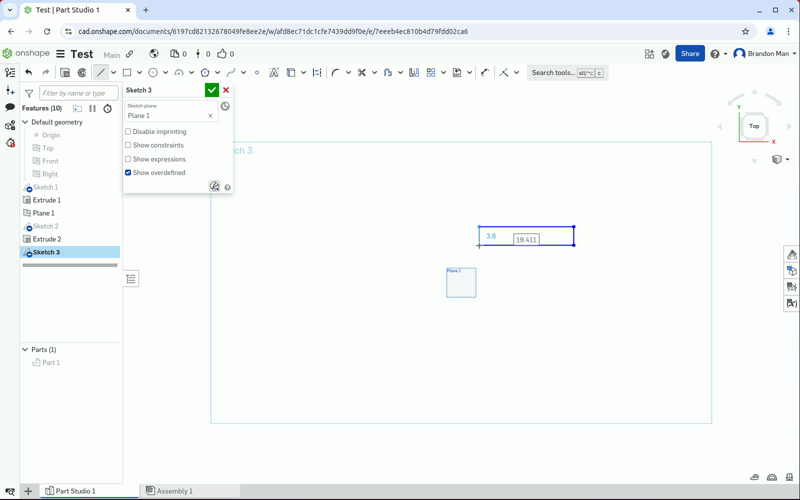
key(esc)
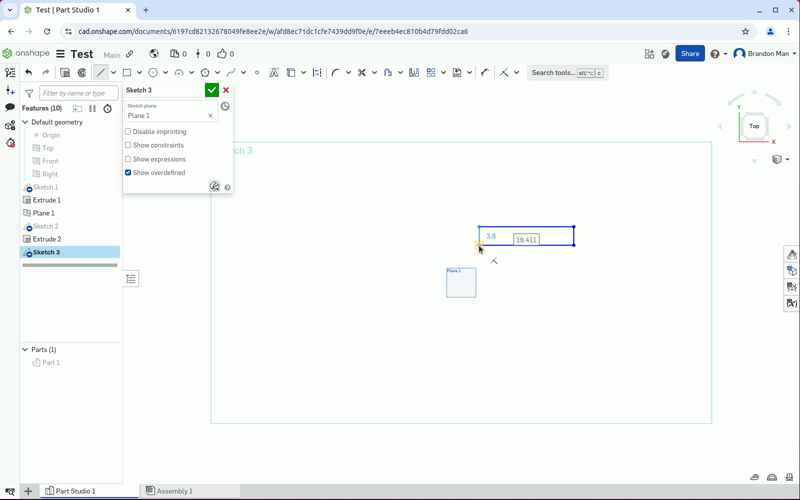
mouse_move(527, 236)
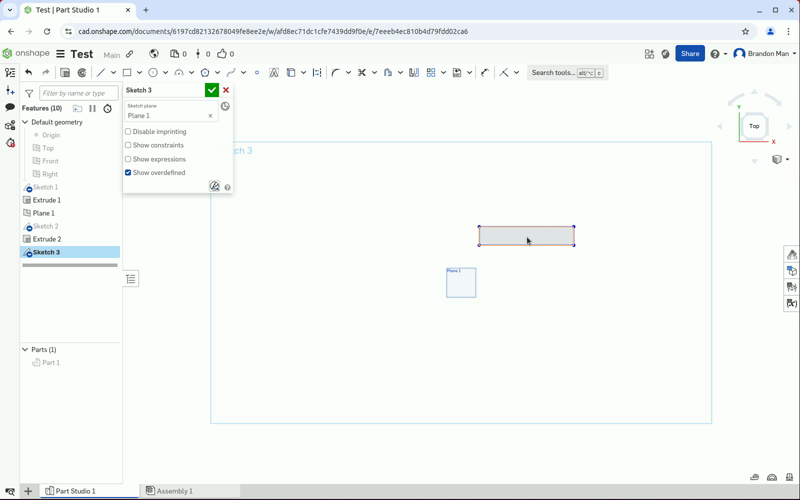
scroll(6)
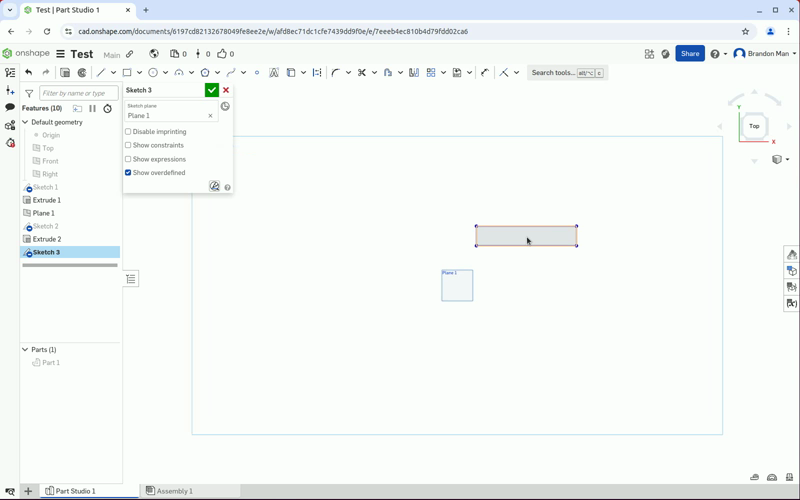
scroll(6)
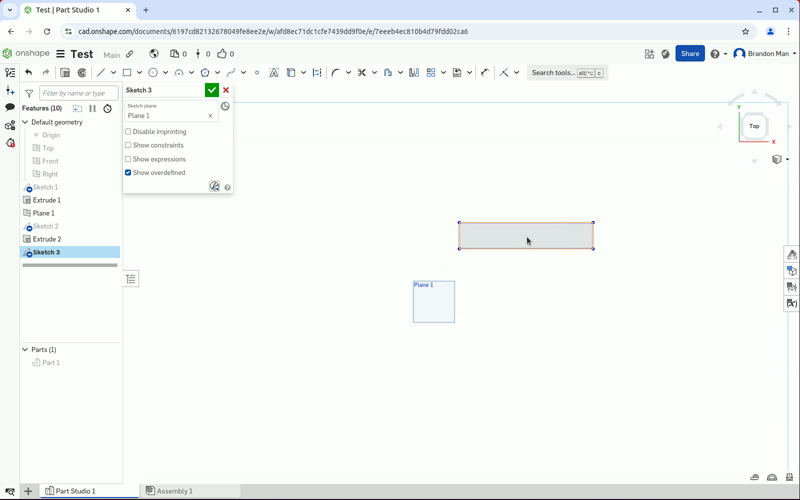
scroll(6)
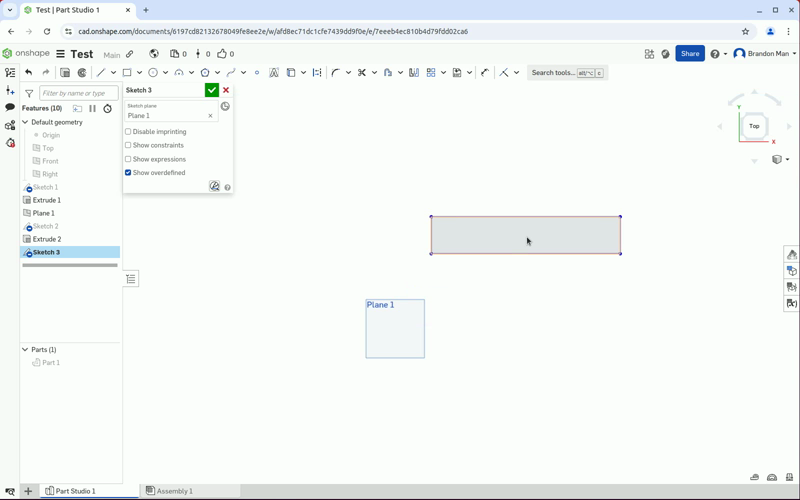
scroll(6)
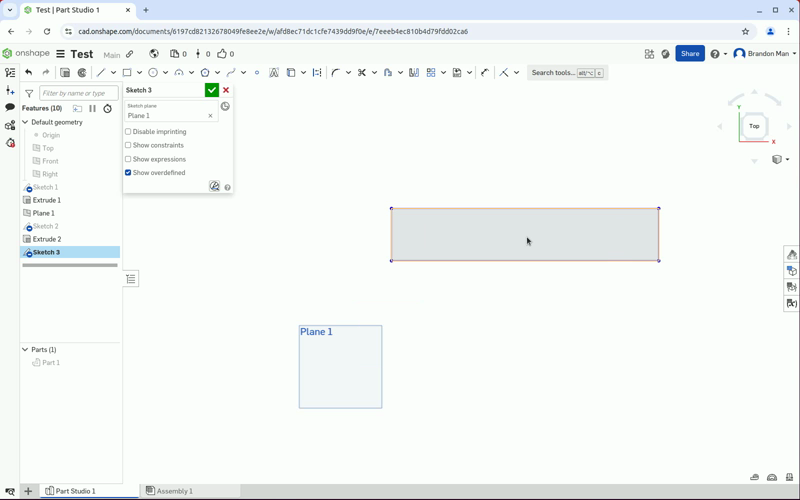
scroll(6)
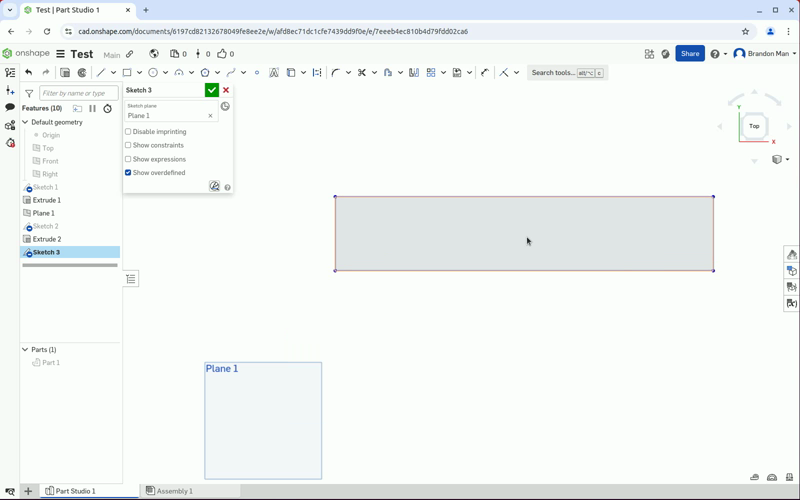
scroll(6)
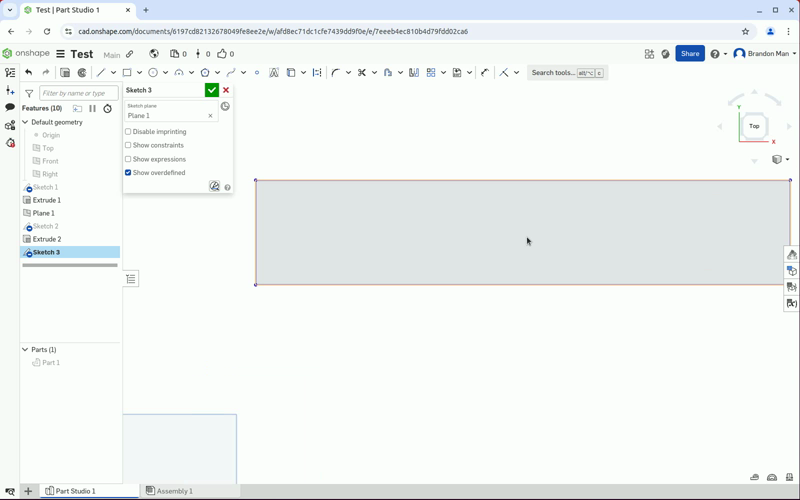
scroll(6)
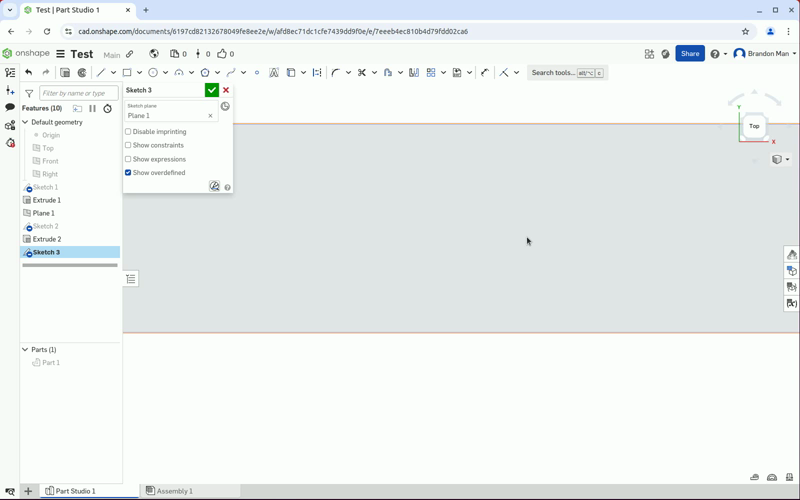
click(527, 236)
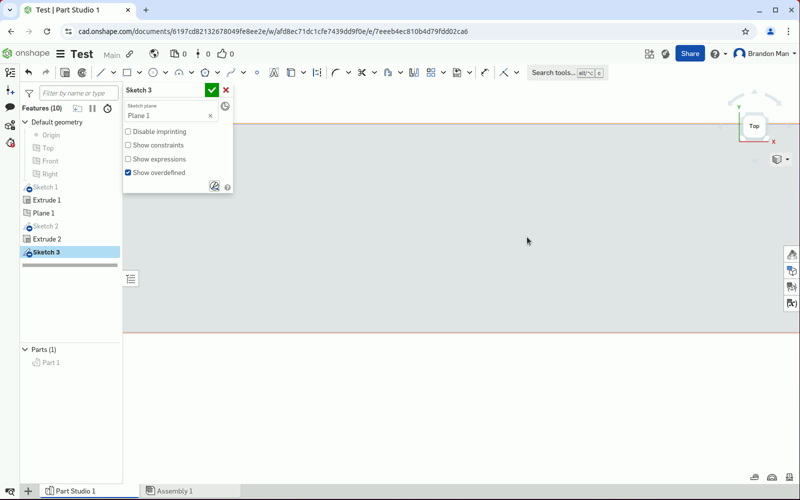
scroll(-6)
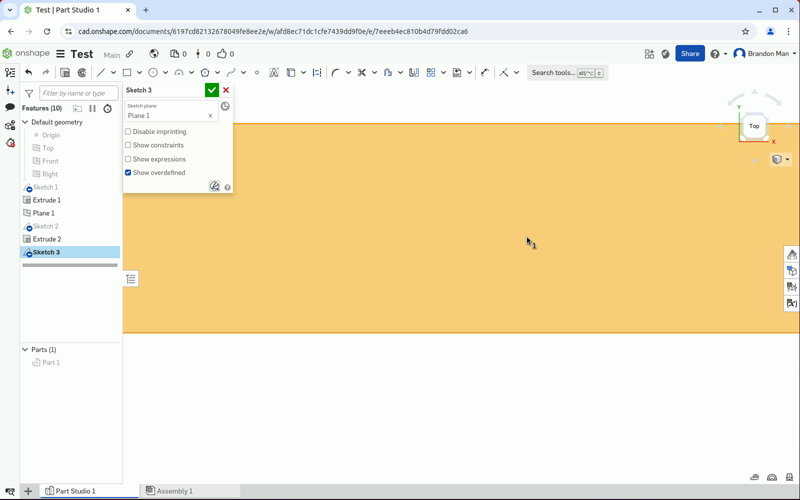
scroll(-6)
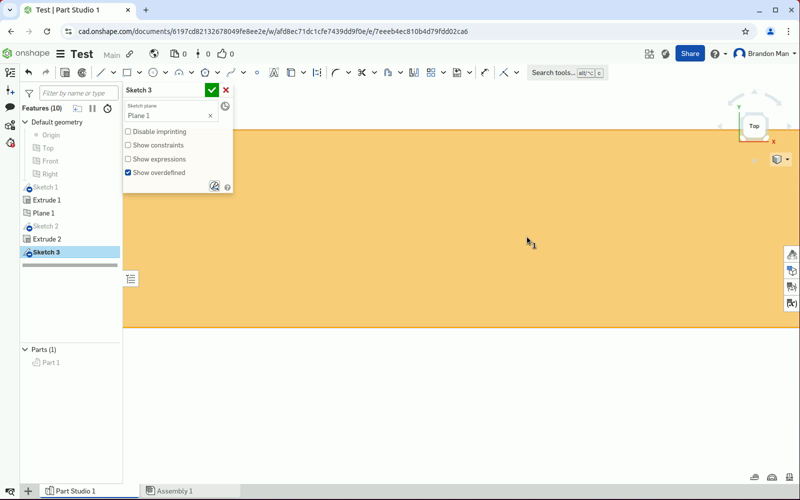
scroll(-6)
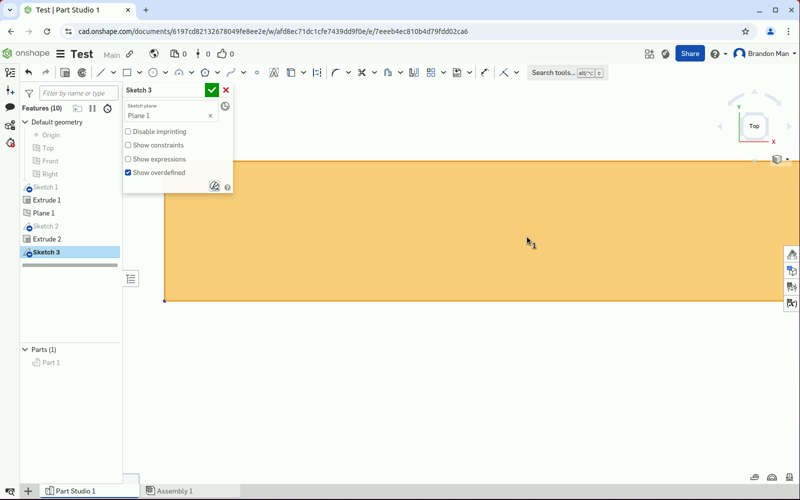
scroll(-6)
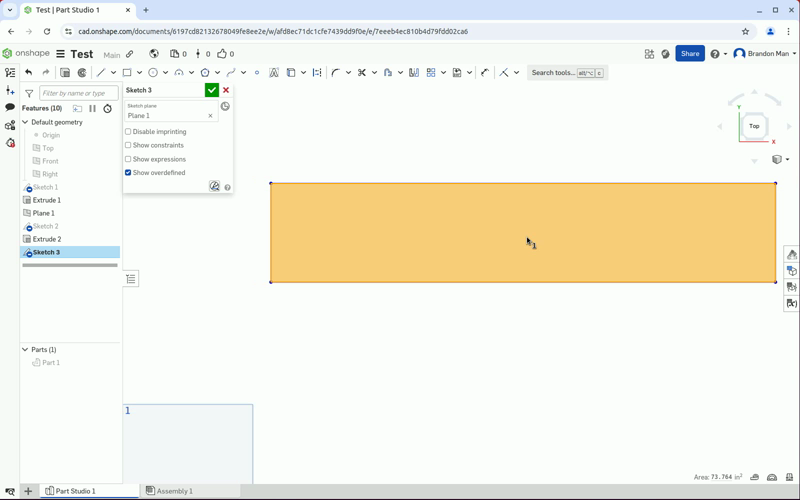
scroll(-6)
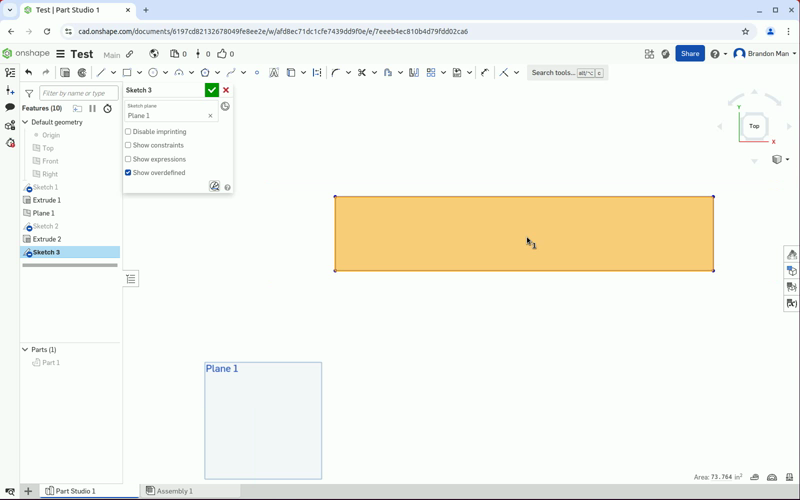
scroll(-6)
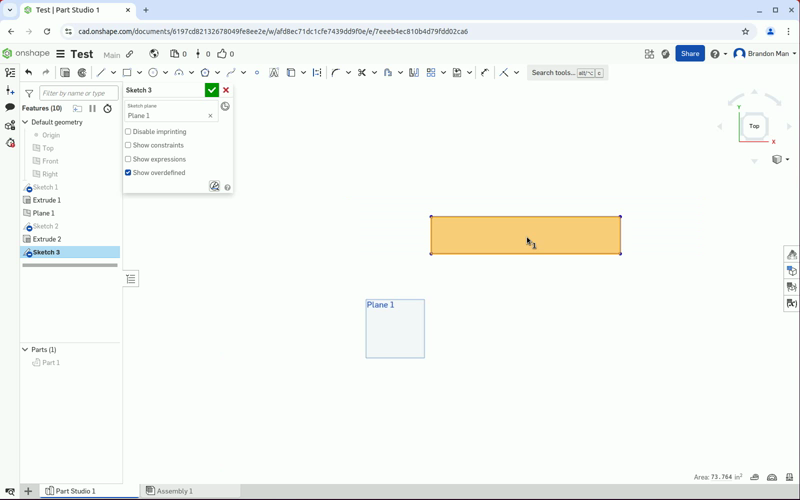
scroll(-6)
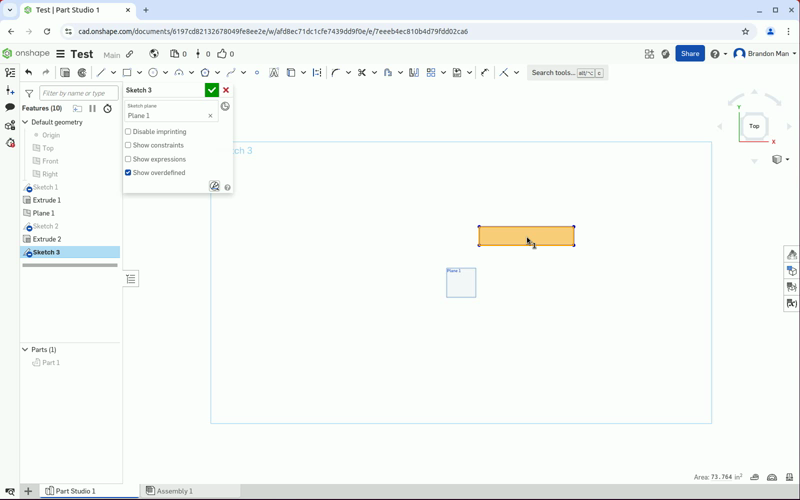
mouse_move(73, 352)
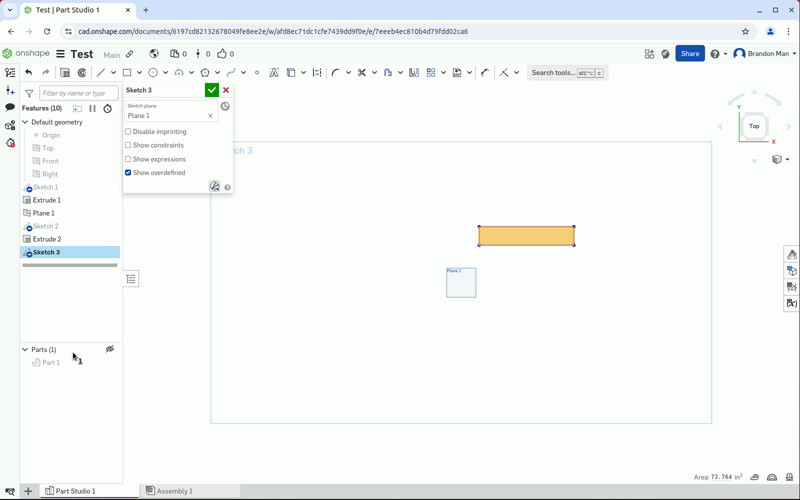
key(shift+y)
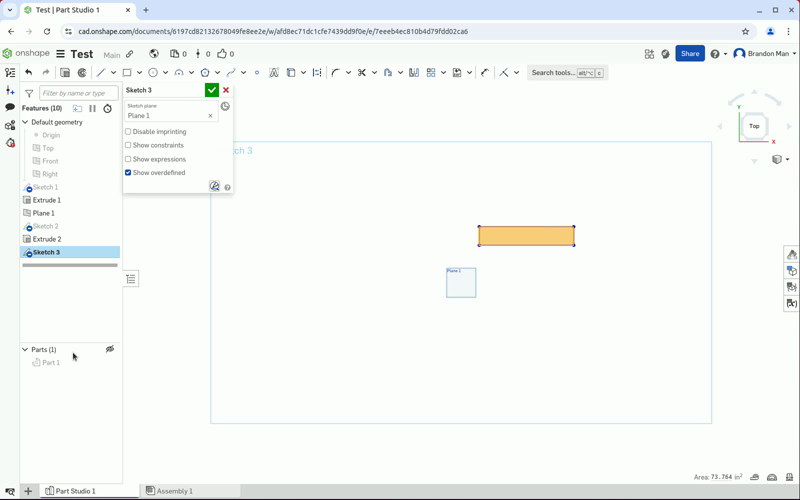
key(shift+e)
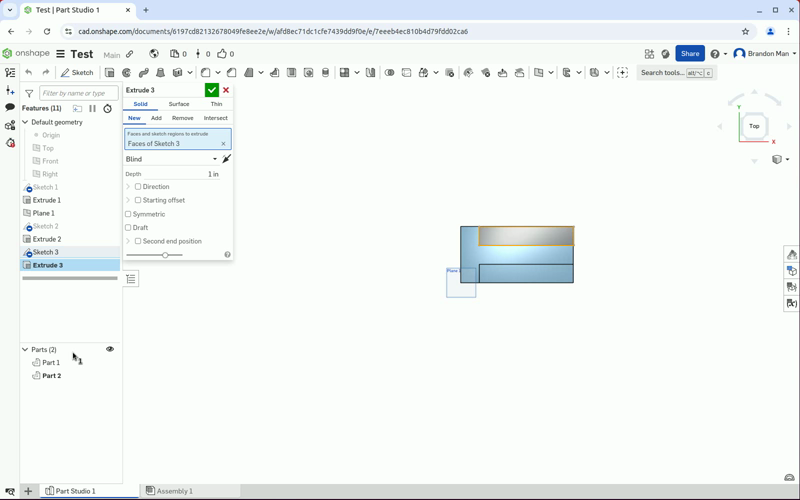
mouse_move(143, 106)
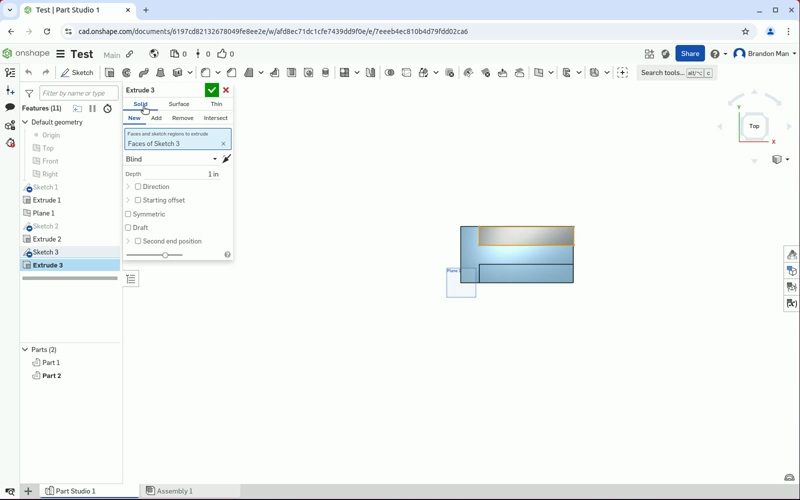
click(143, 106)
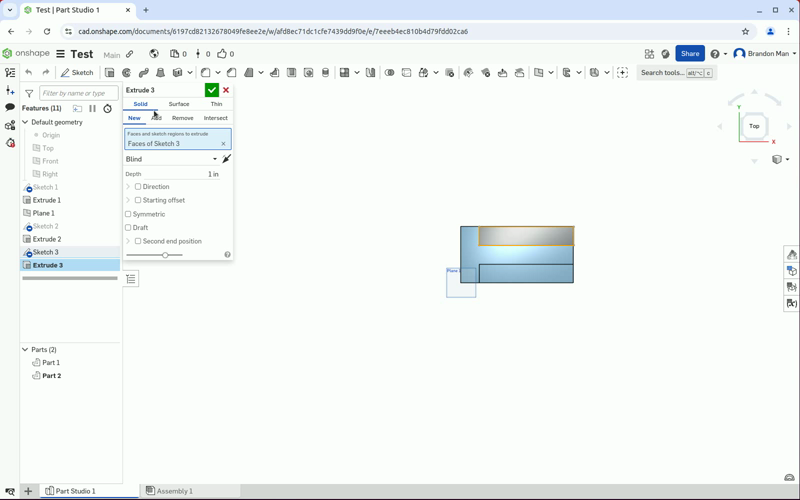
mouse_move(186, 120)
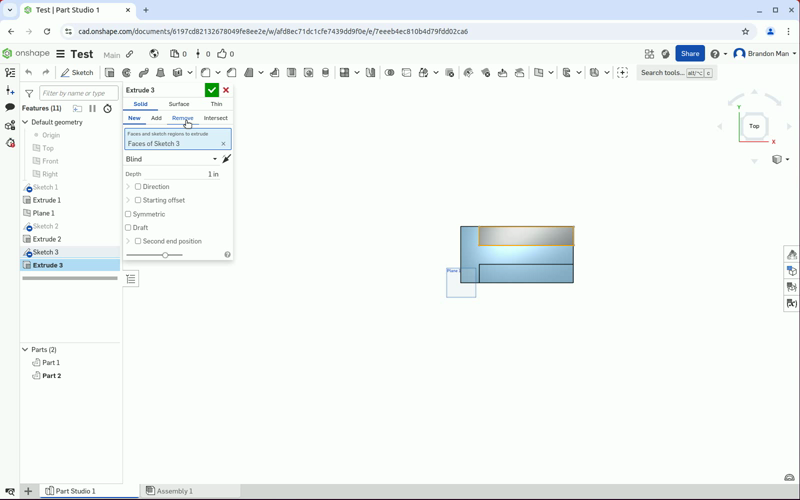
click(186, 120)
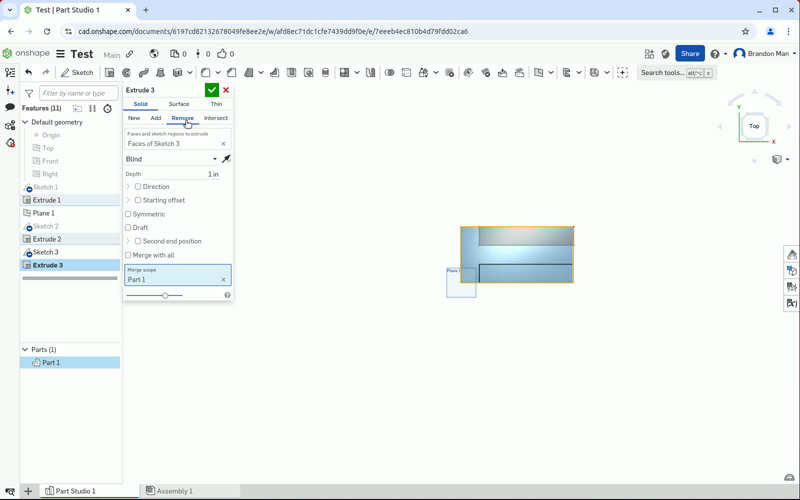
key(tab, 4)
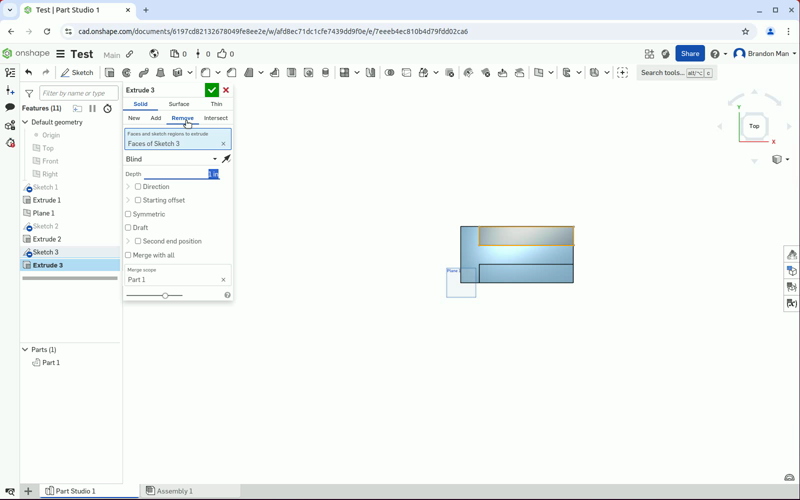
text(3.851)
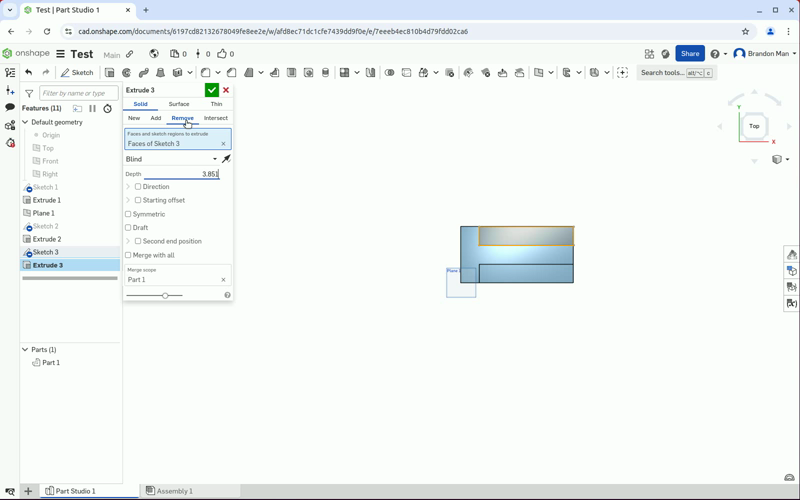
key(tab, 6)
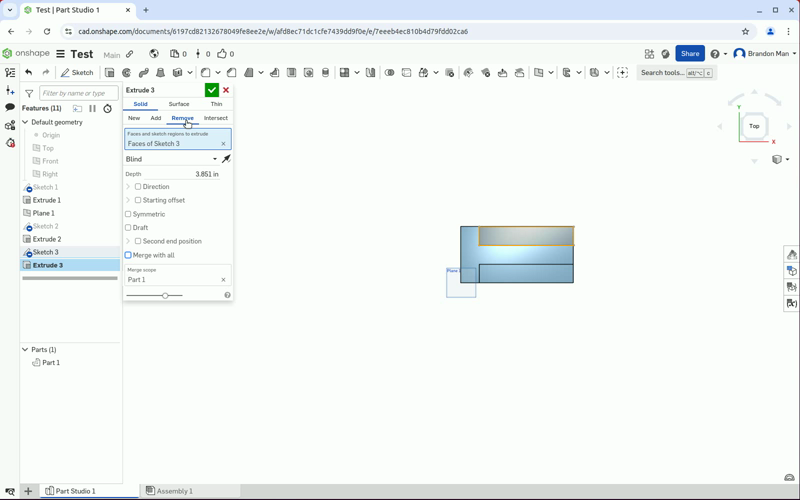
key(space)
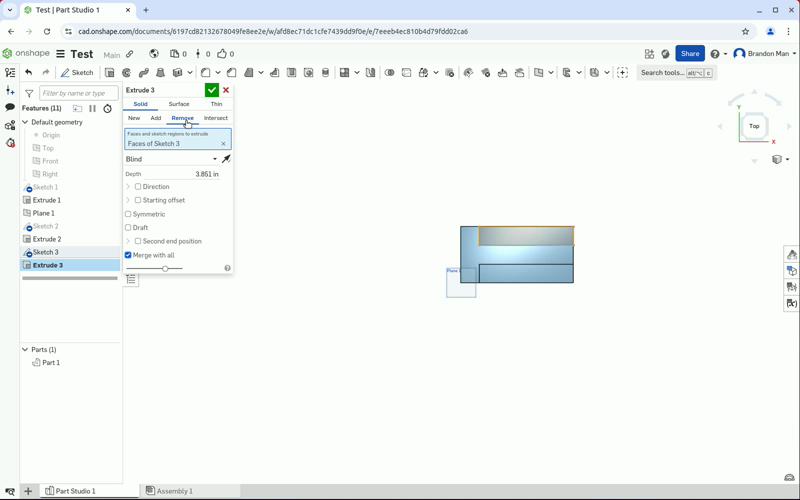
key(enter)
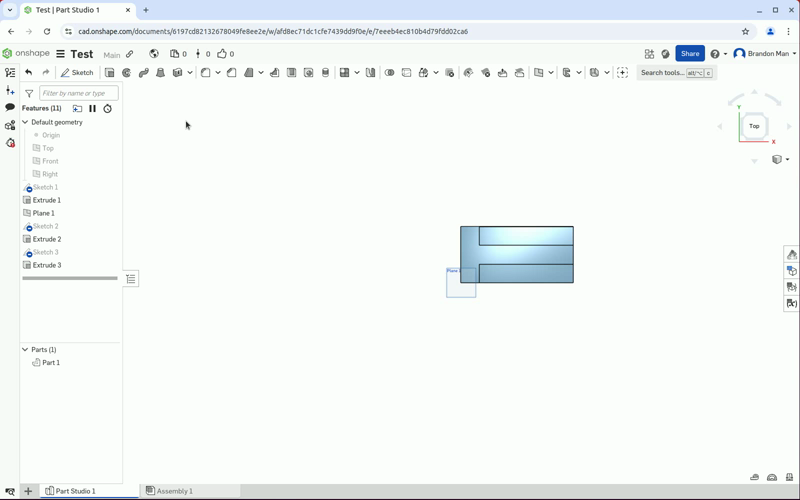
key(shift+h)
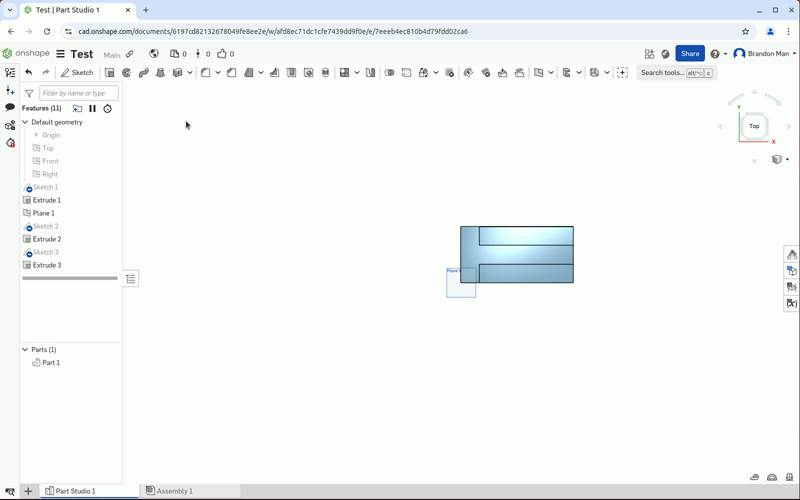
key(shift+h)
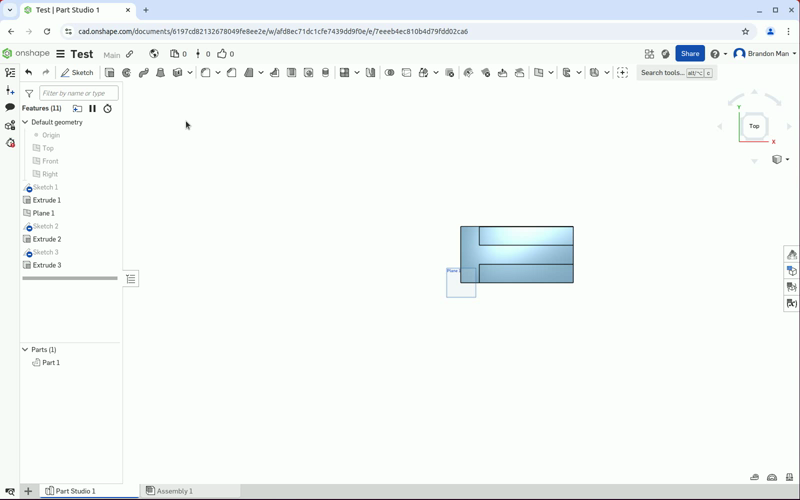
mouse_move(73, 189)
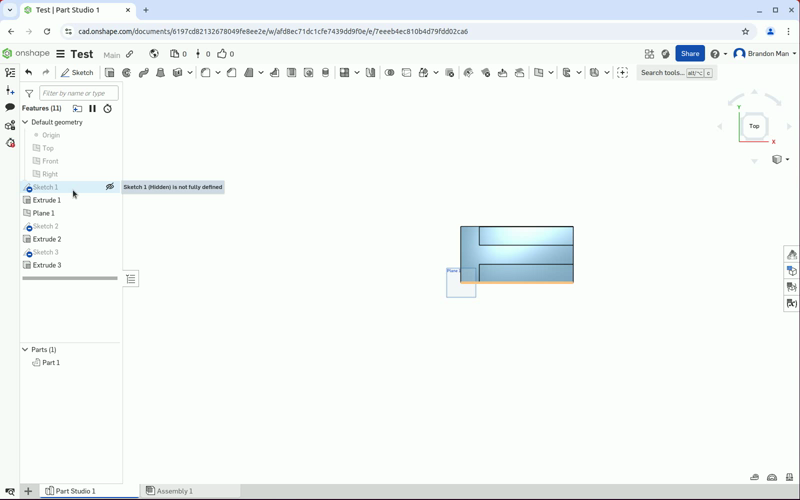
click(73, 189)
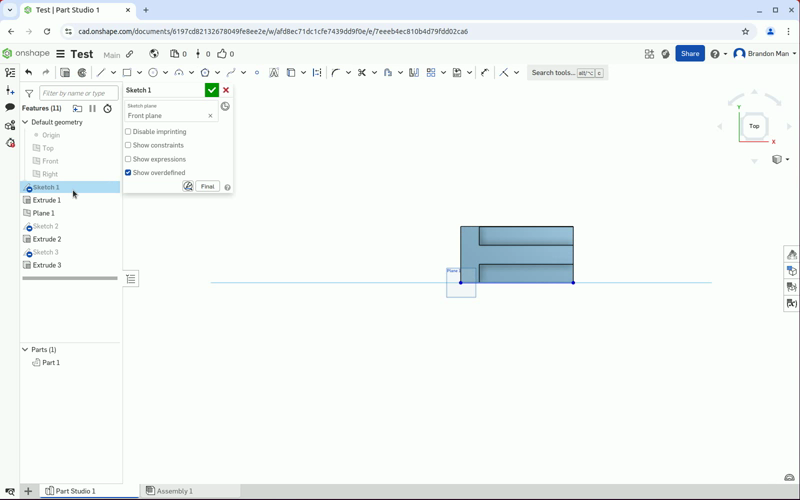
mouse_move(229, 92)
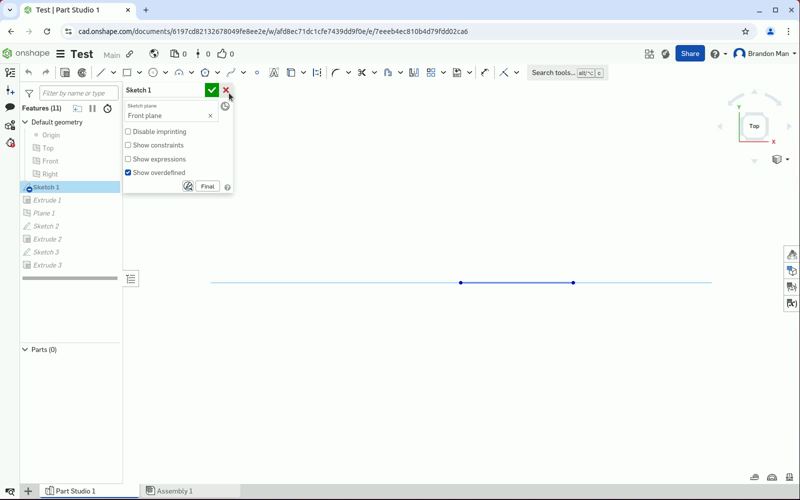
click(229, 92)
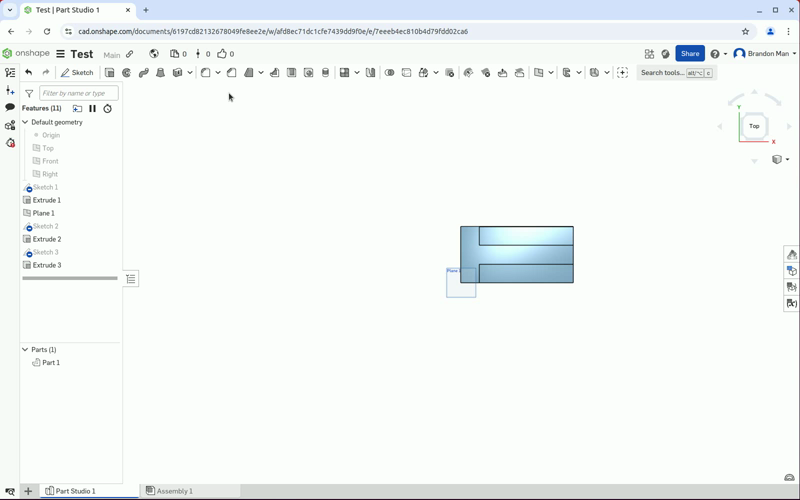
mouse_move(73, 352)
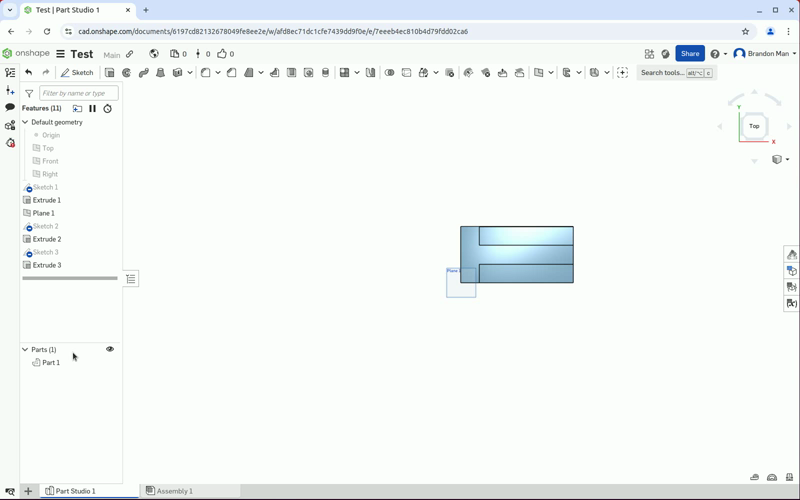
key(y)
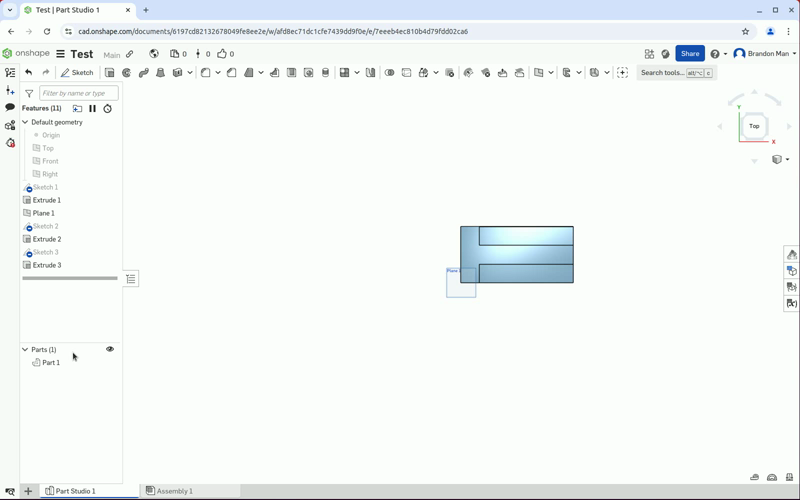
key(shift+p)
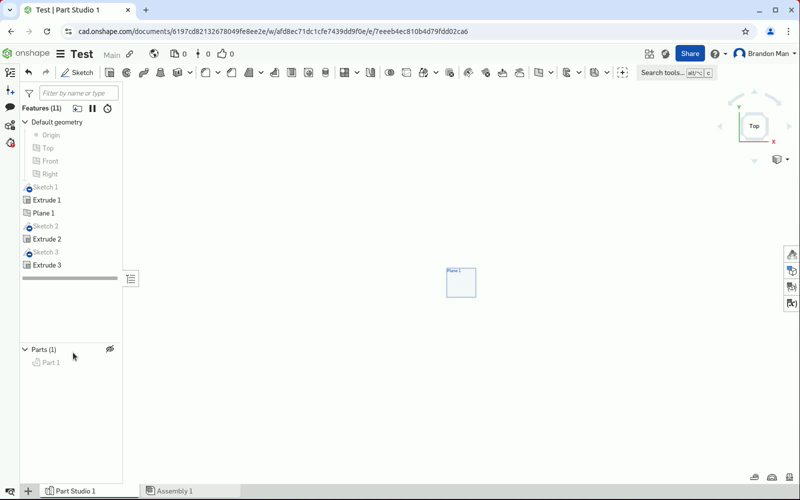
key(space)
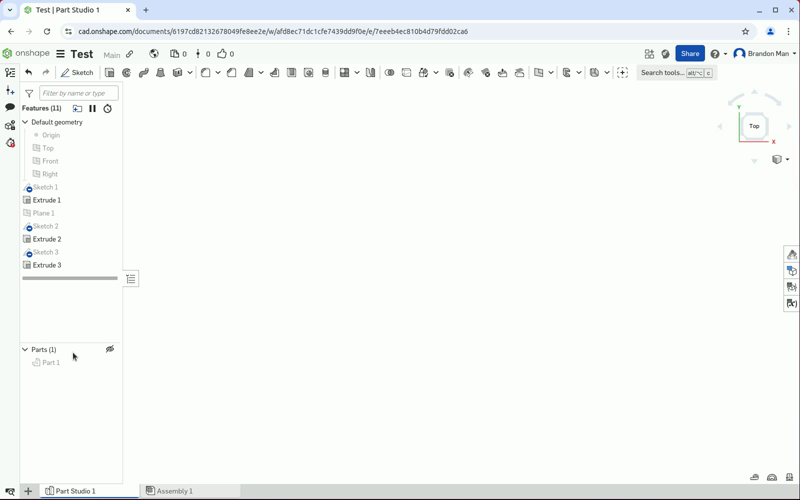
key_down(shift)
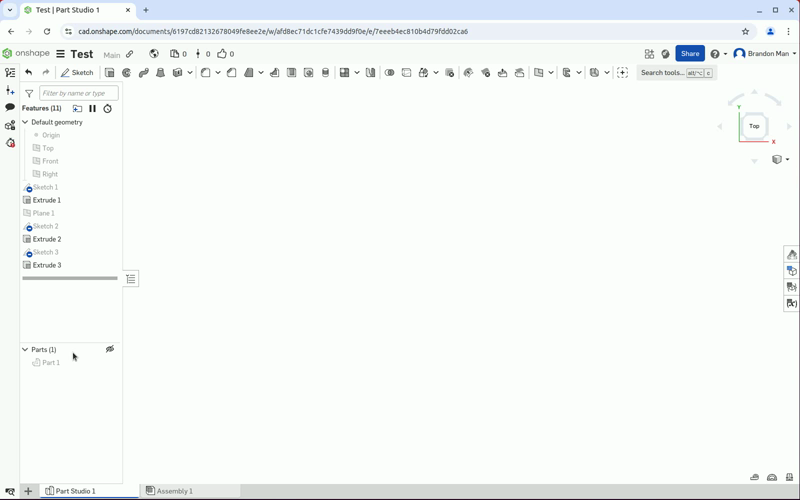
key(up)
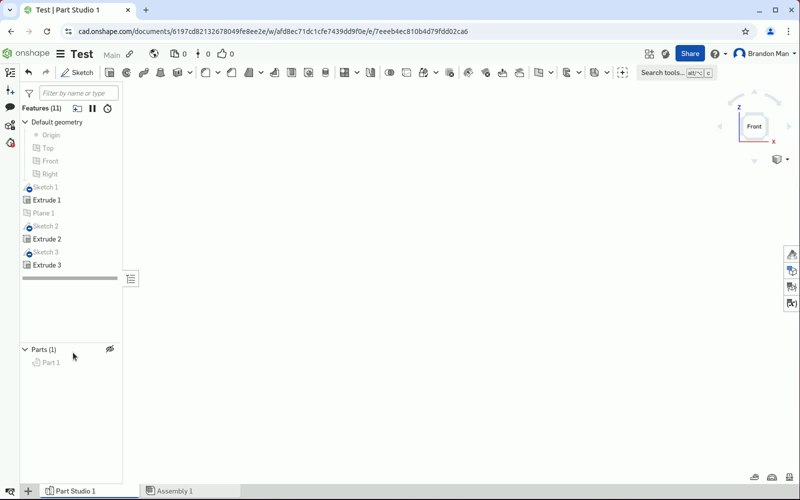
key_up(shift)
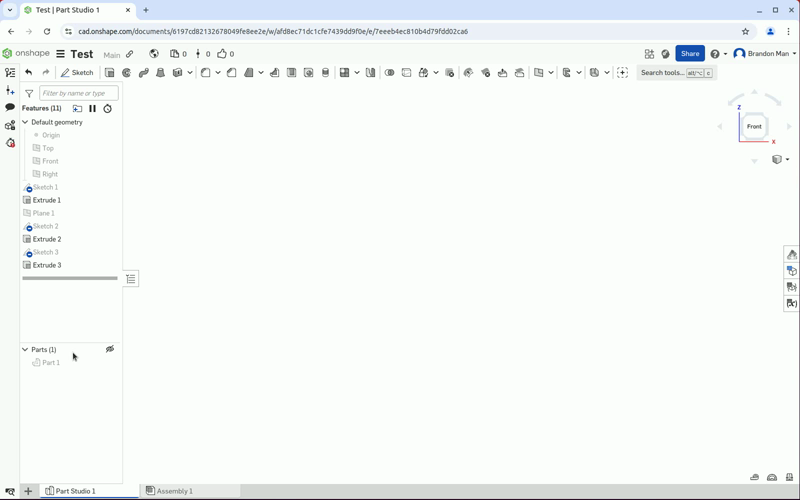
mouse_move(73, 352)
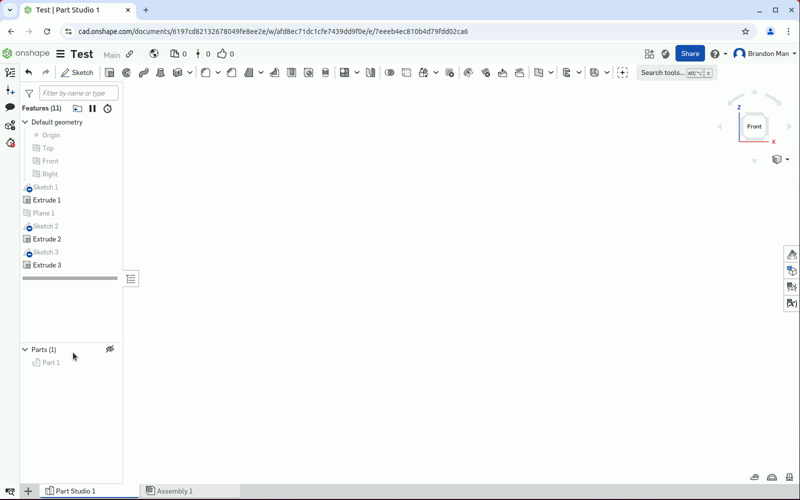
key(shift+y)
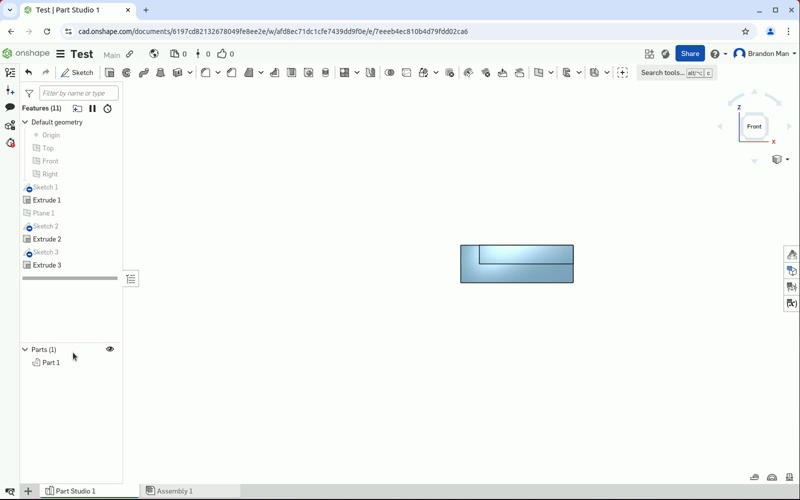
mouse_move(541, 75)
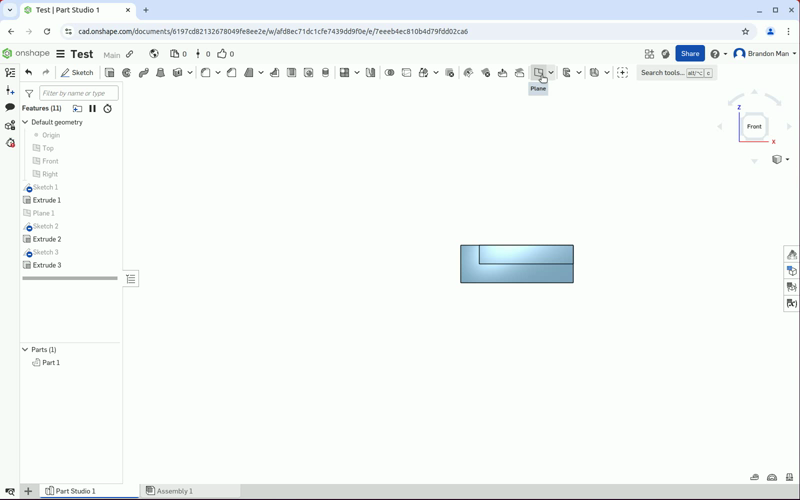
click(541, 75)
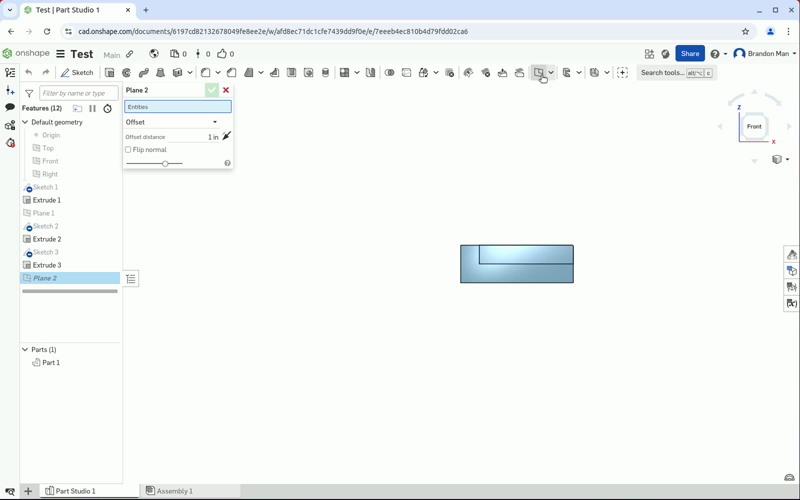
mouse_move(73, 163)
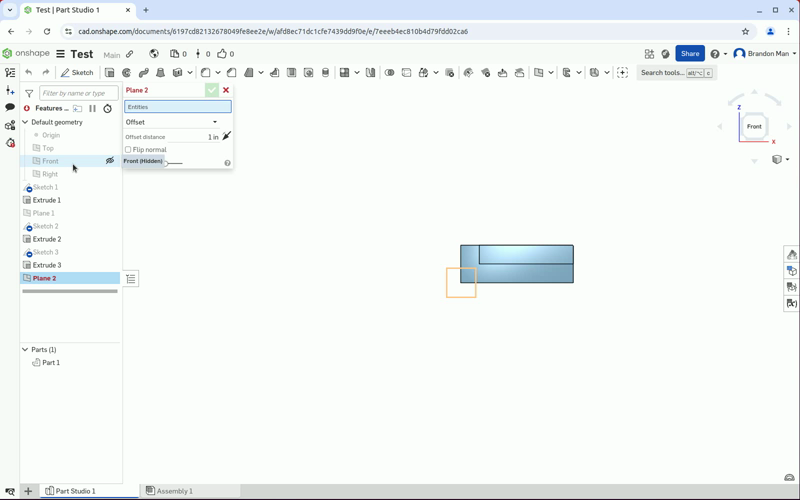
click(73, 163)
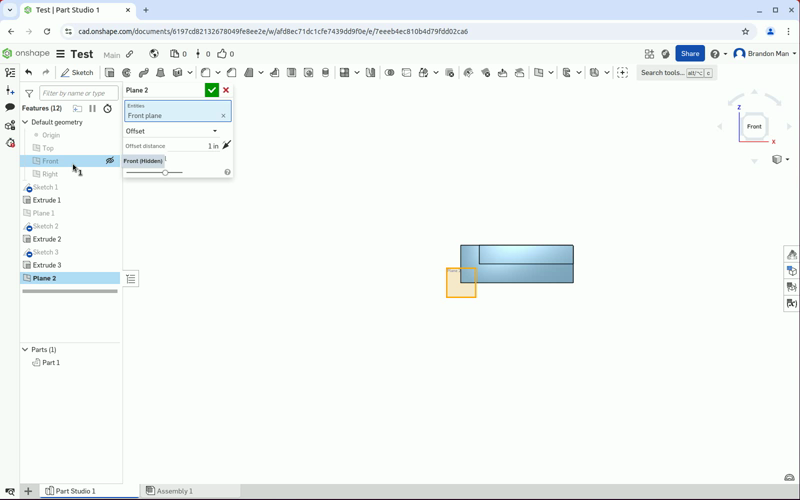
key(tab, 2)
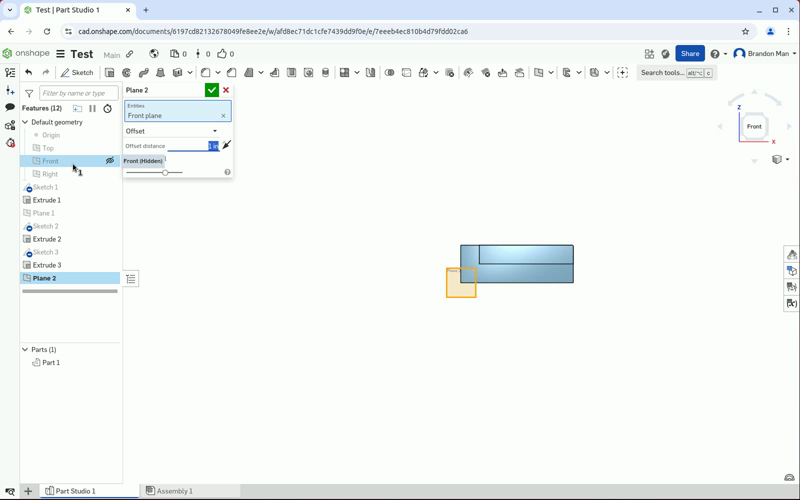
text(3.851)
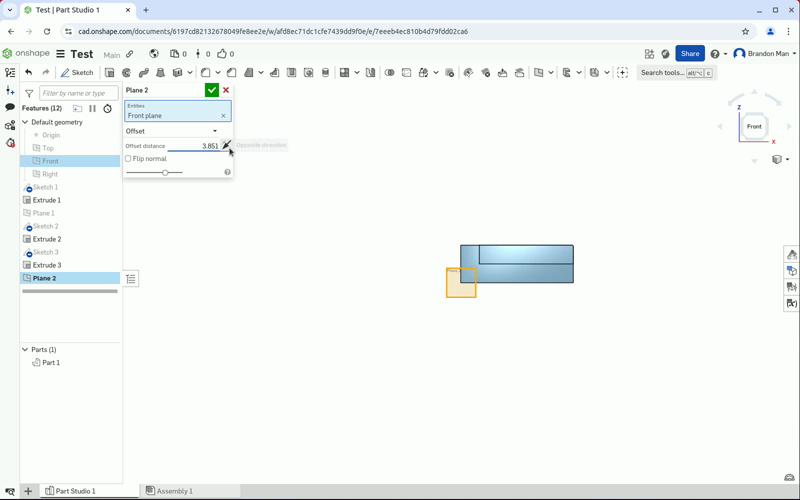
mouse_move(229, 147)
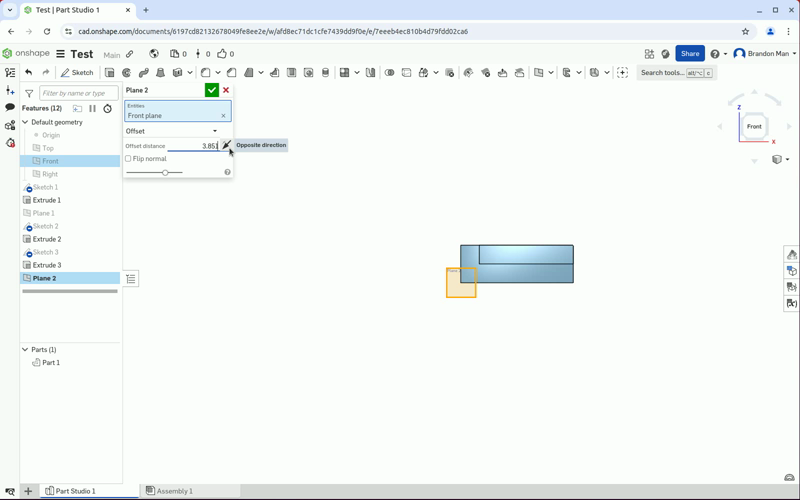
click(229, 147)
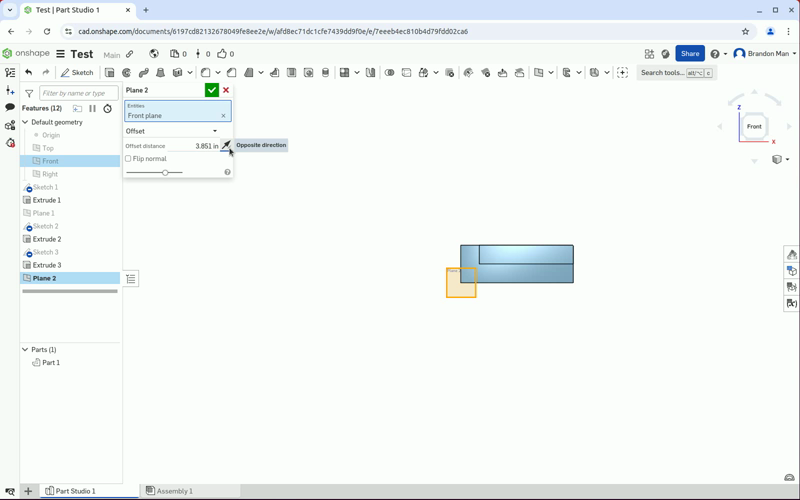
key(enter, 2)
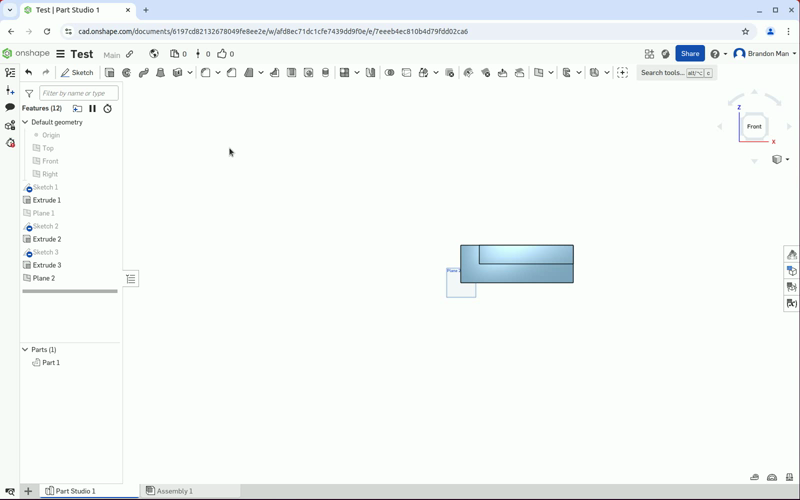
key(shift+s)
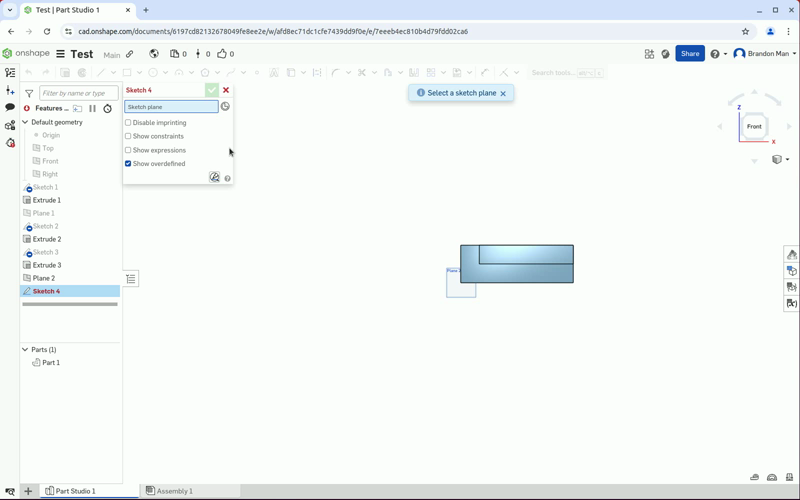
mouse_move(73, 280)
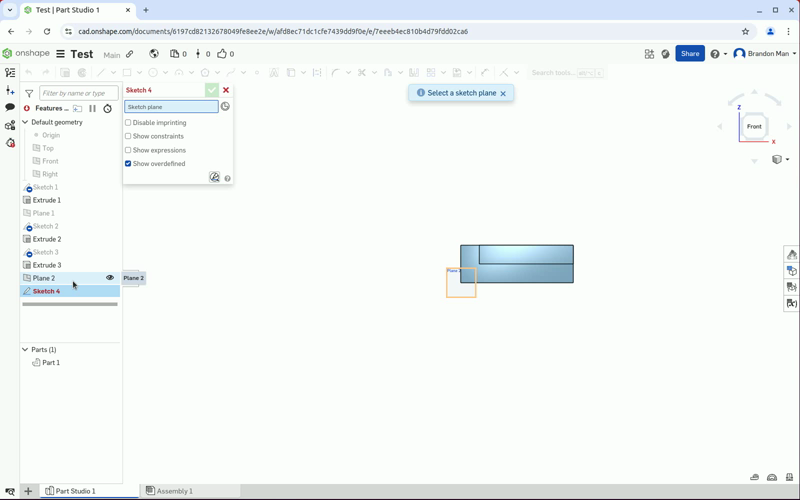
click(73, 280)
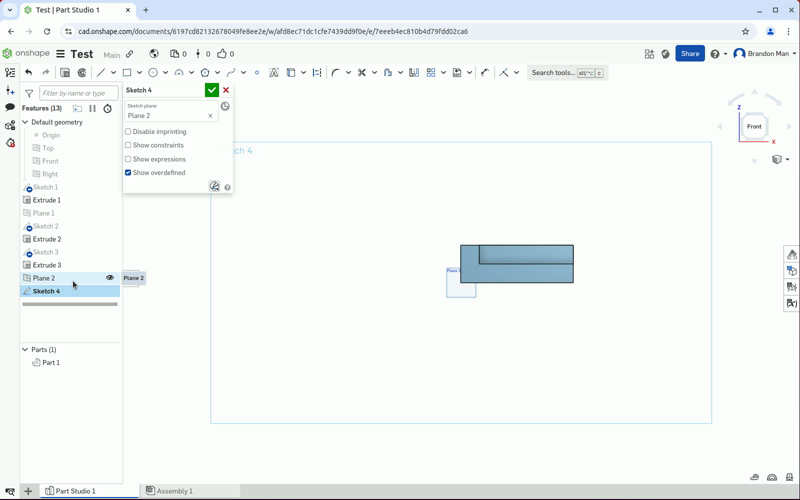
mouse_move(73, 352)
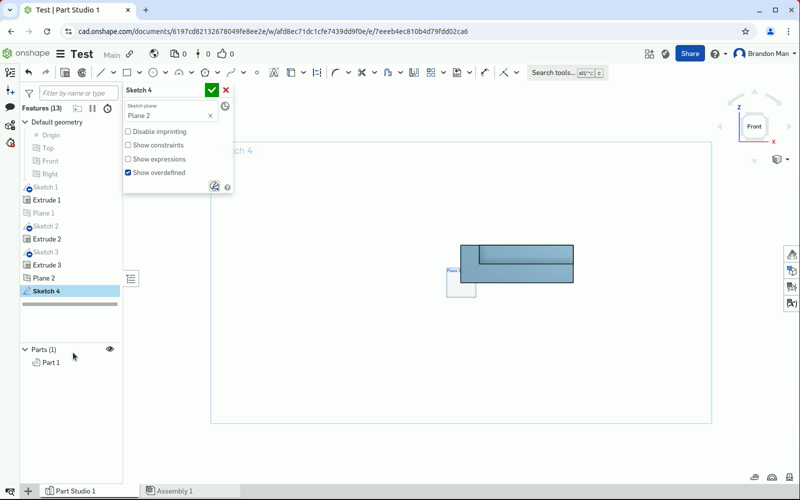
key(y)
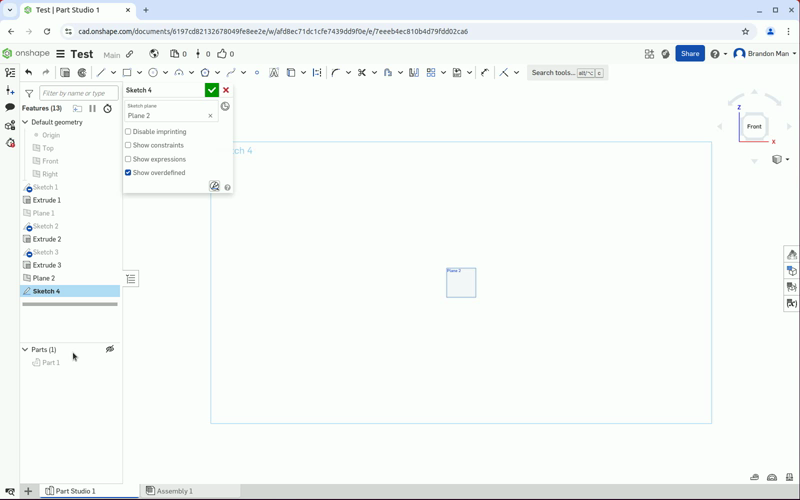
key(l)
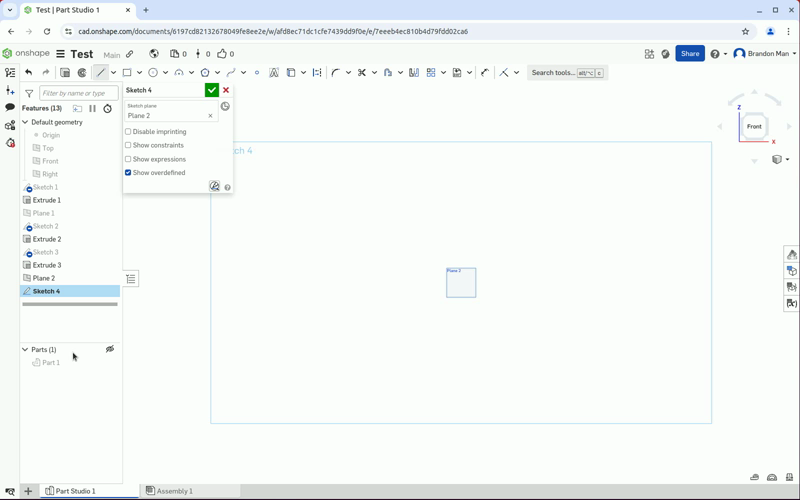
key_down(shift)
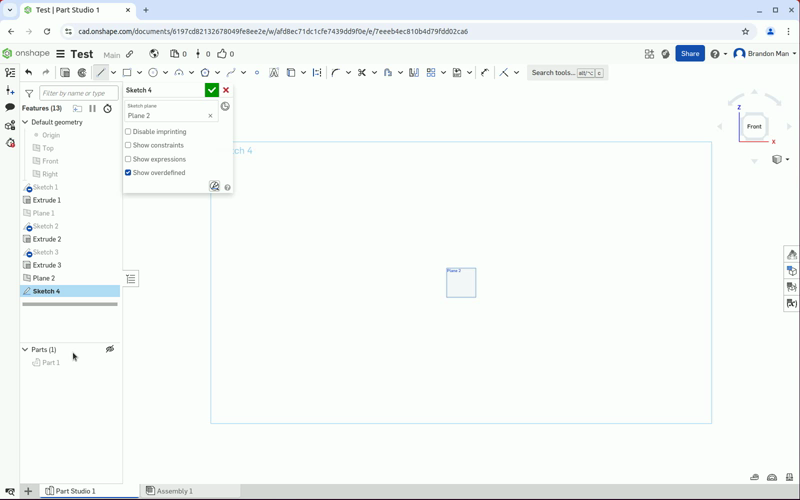
mouse_move(479, 245)
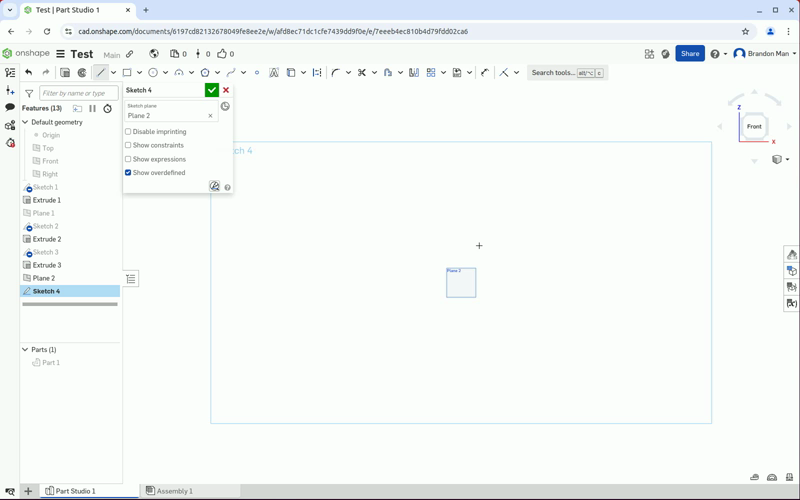
click(479, 245)
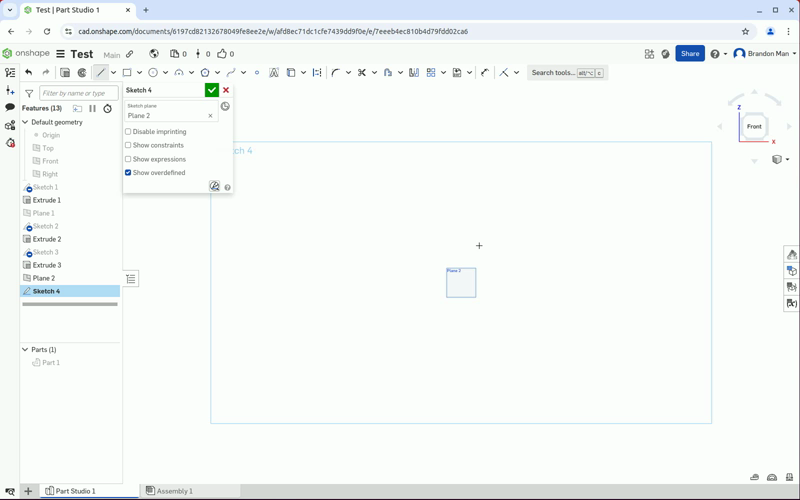
key_up(shift)
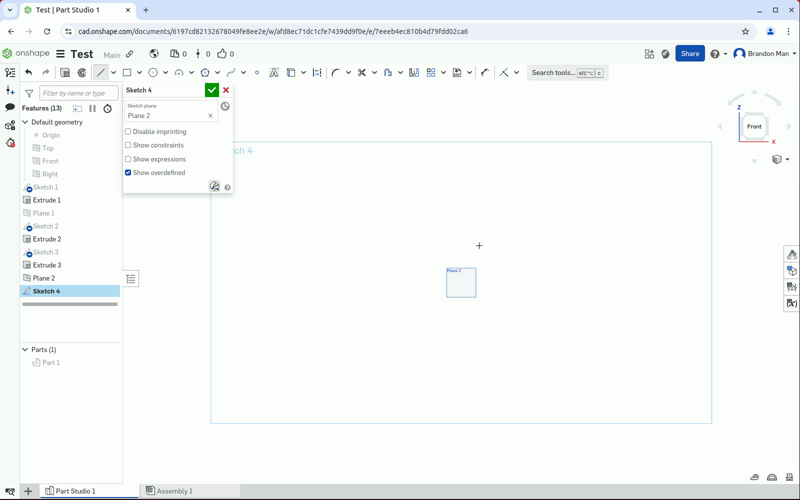
key_down(shift)
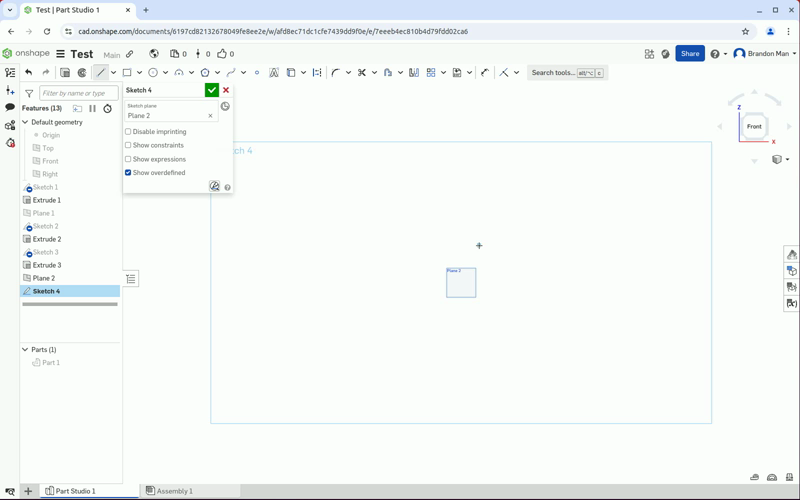
mouse_move(573, 264)
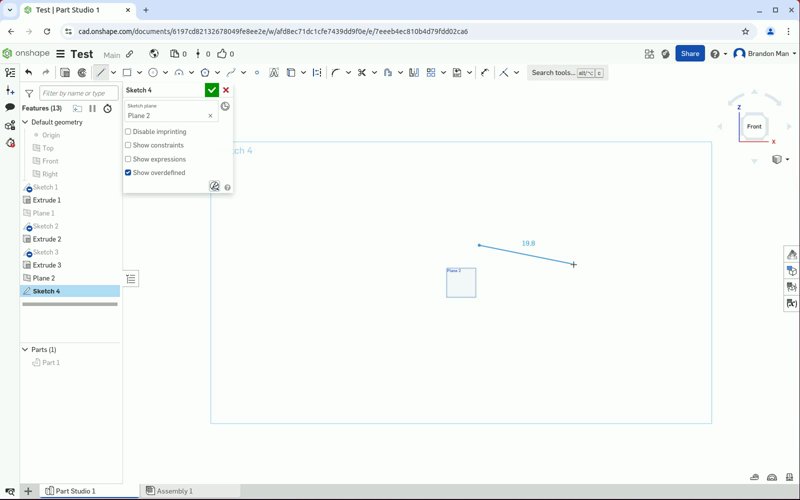
click(573, 264)
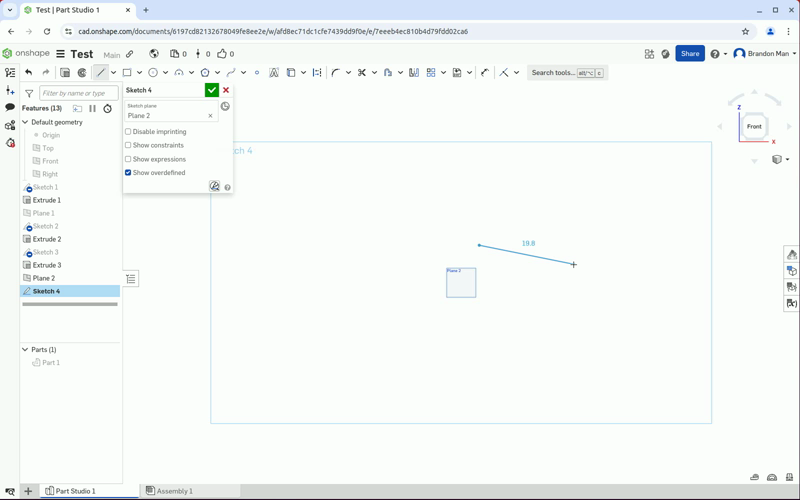
key_up(shift)
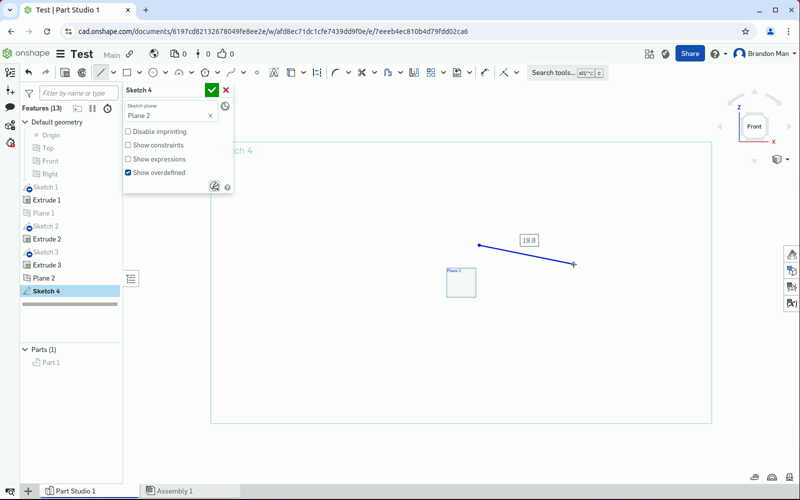
key_down(shift)
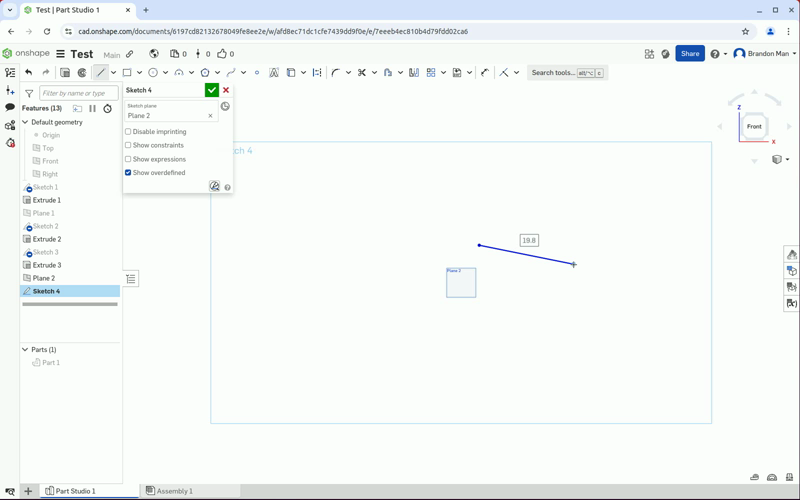
mouse_move(589, 264)
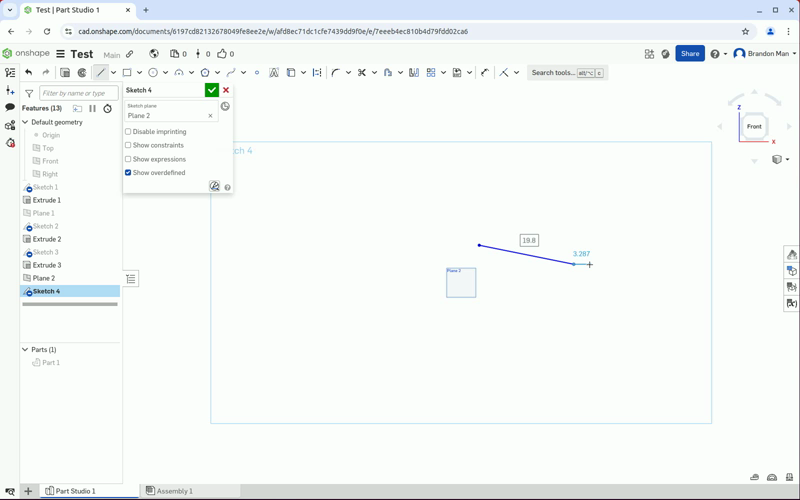
mouse_move(573, 245)
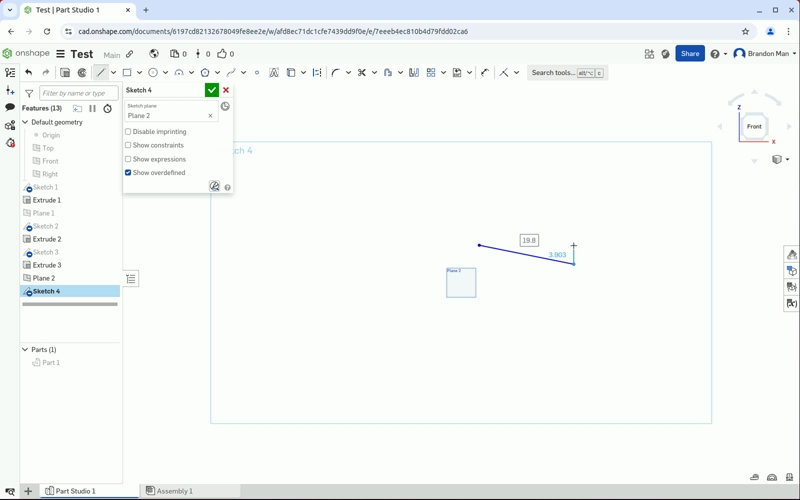
click(573, 245)
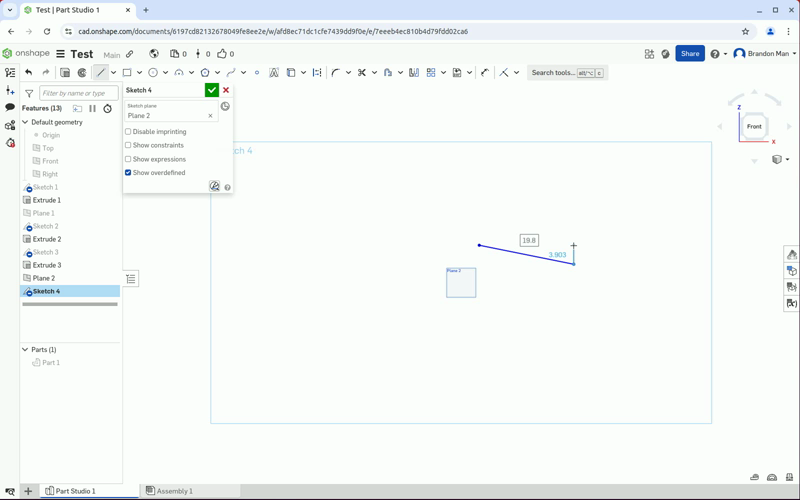
key_up(shift)
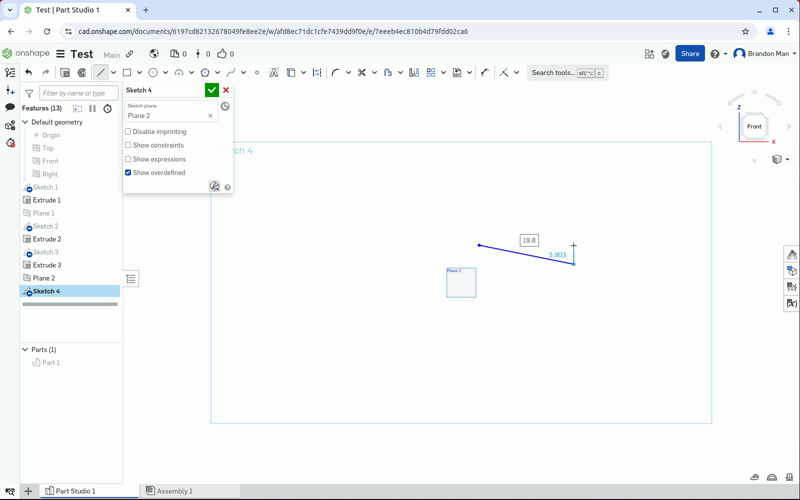
key_down(shift)
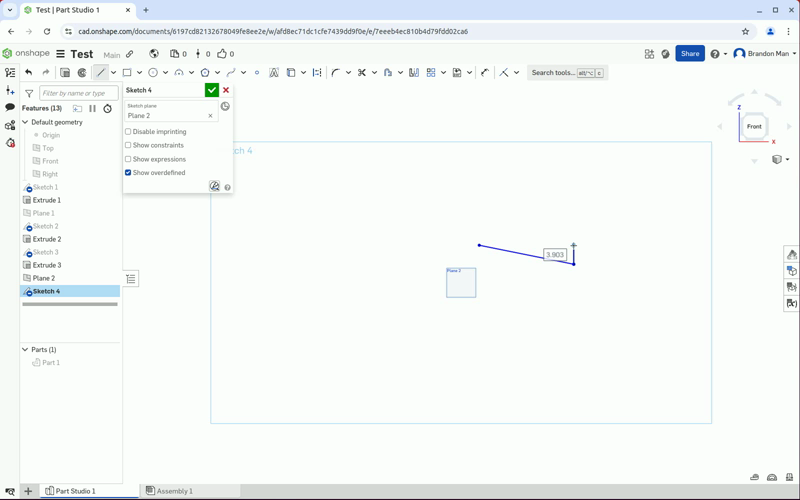
mouse_move(479, 245)
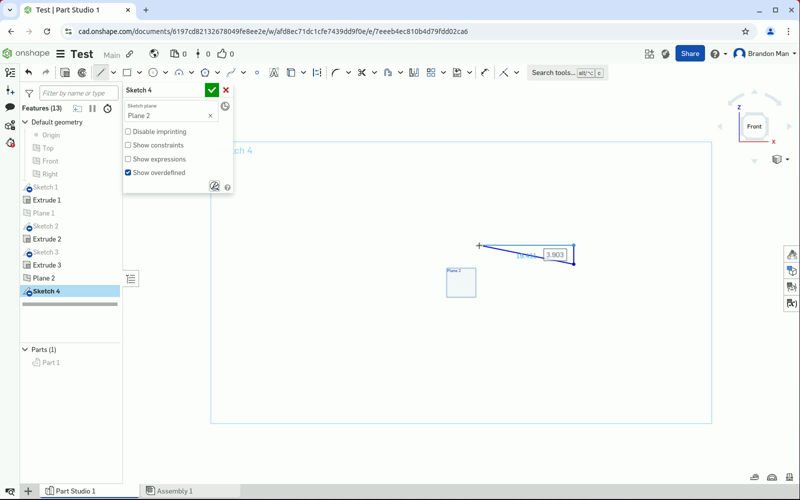
key_up(shift)
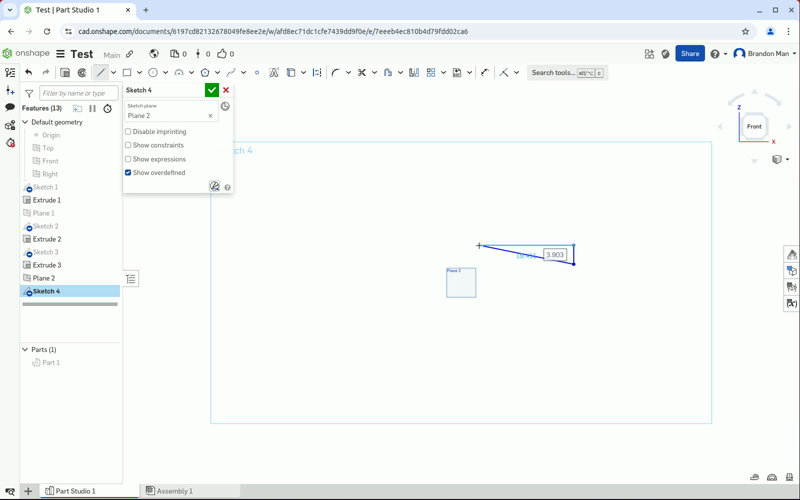
click(479, 245)
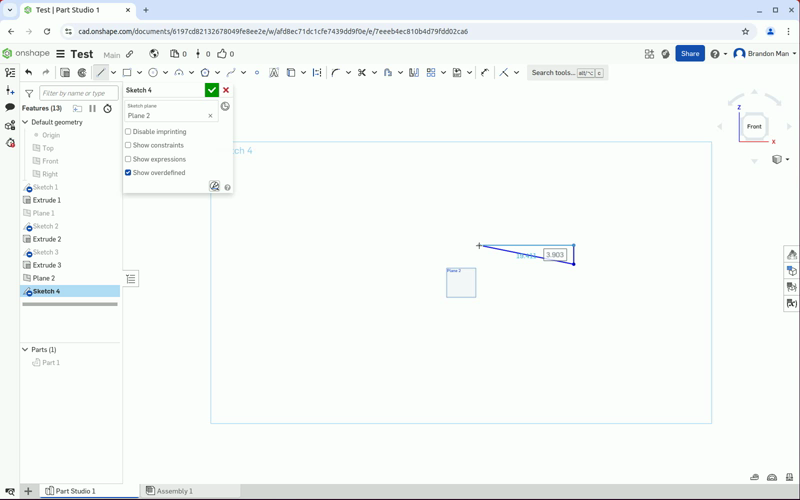
key(esc)
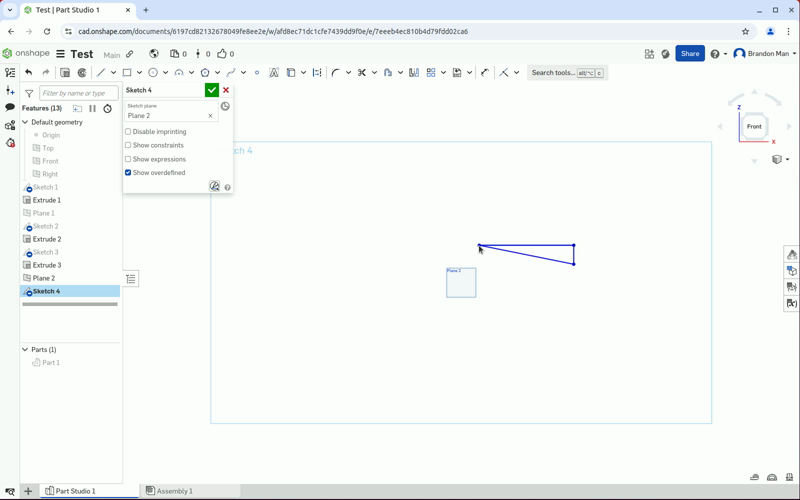
mouse_move(528, 251)
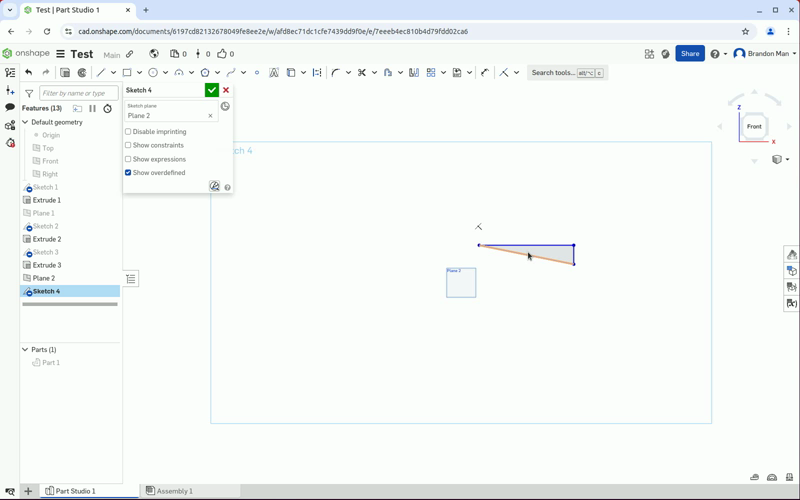
scroll(6)
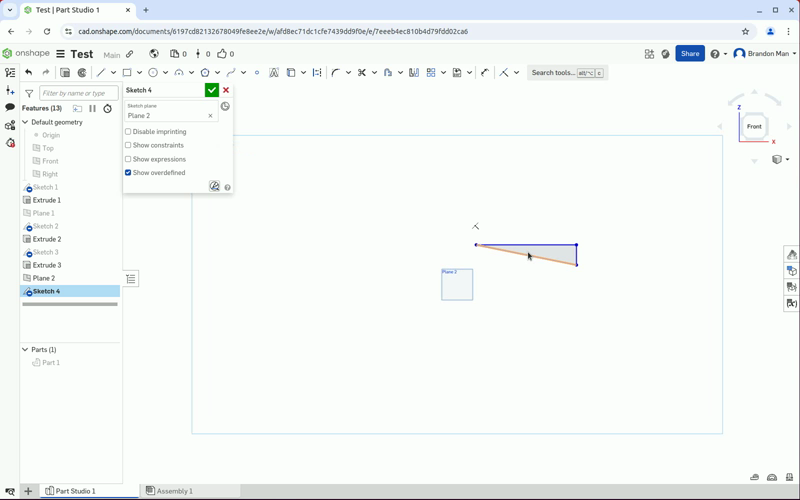
scroll(6)
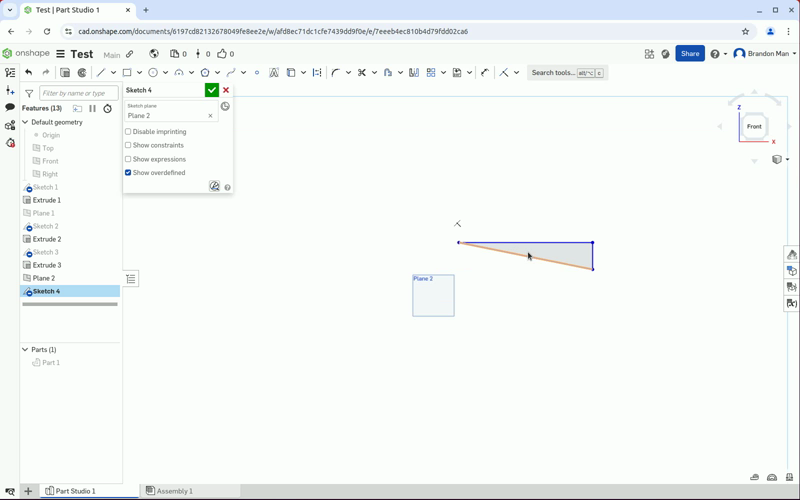
scroll(6)
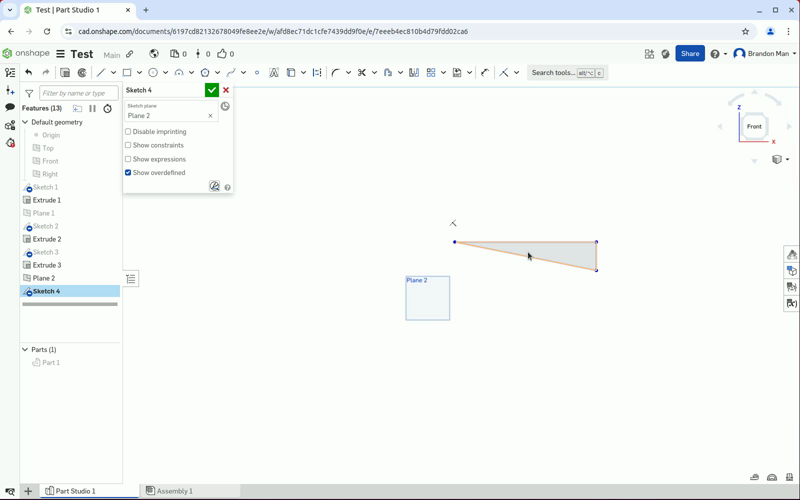
scroll(6)
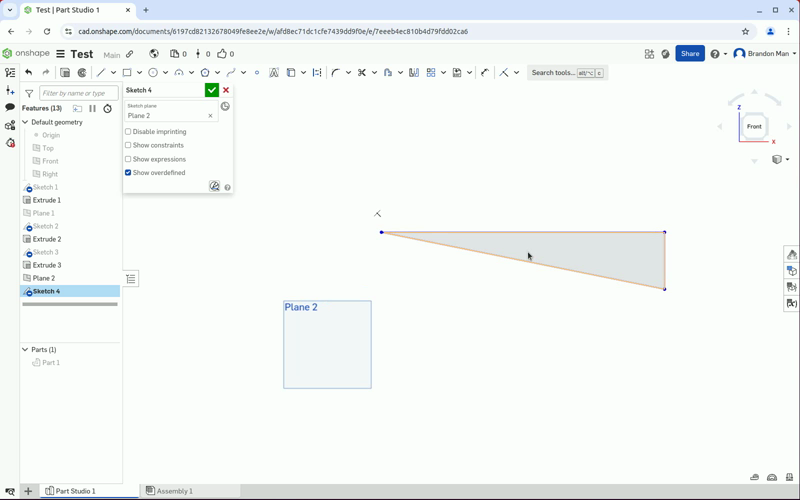
scroll(6)
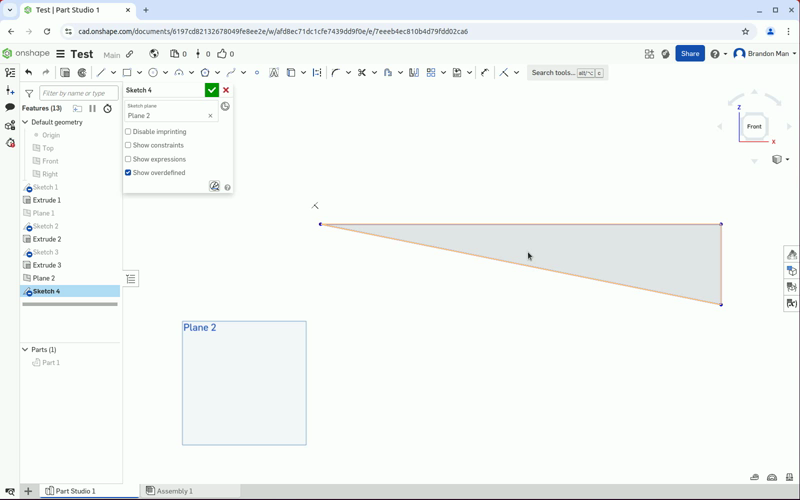
scroll(6)
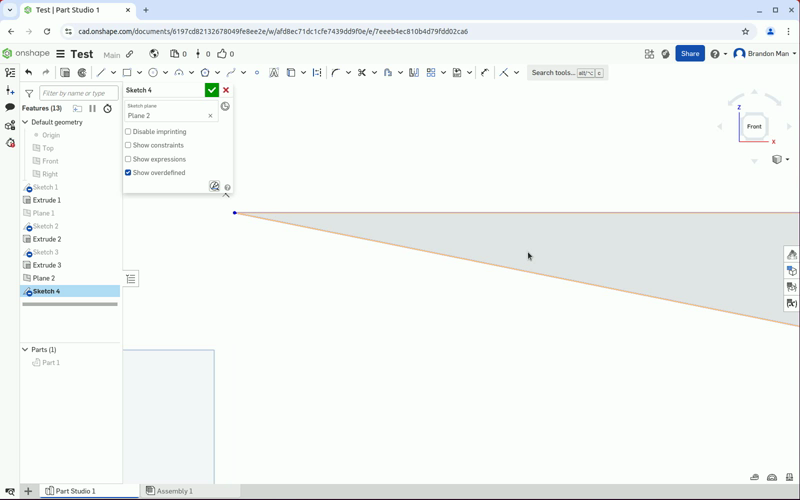
scroll(6)
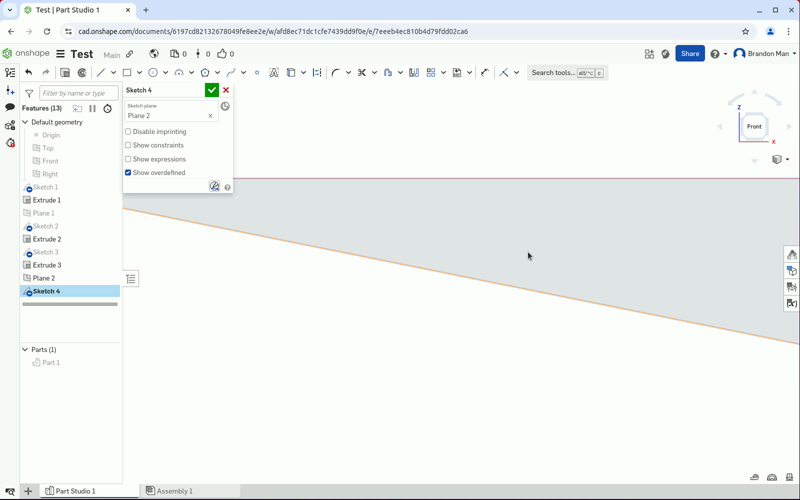
click(528, 251)
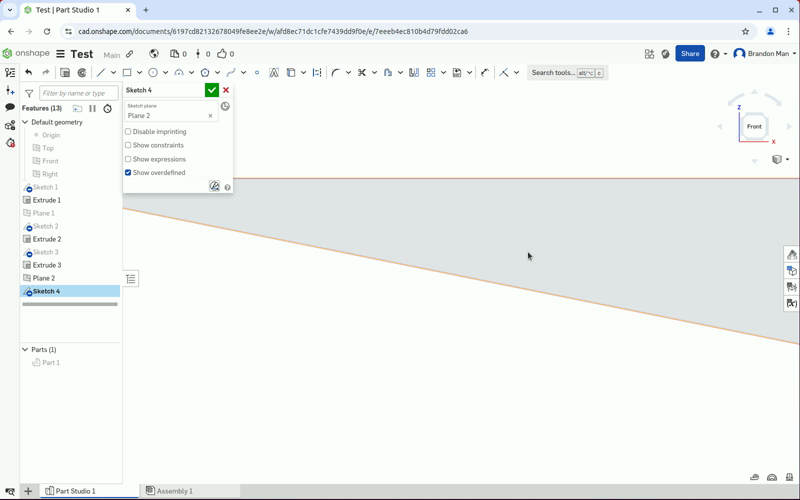
scroll(-6)
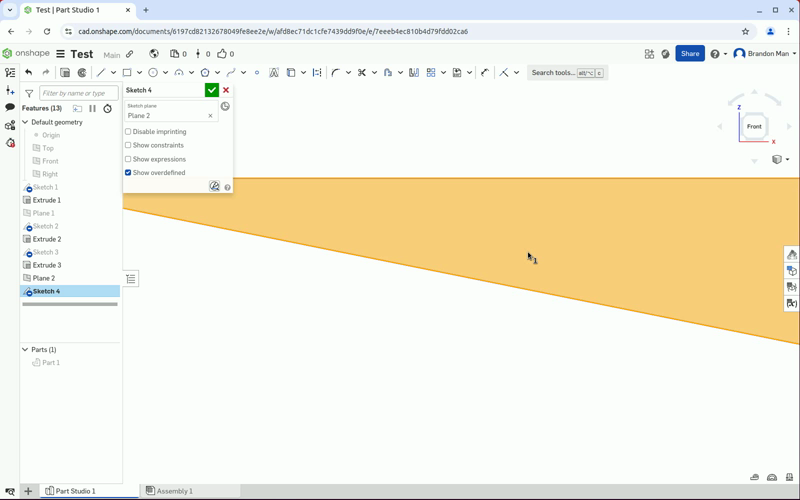
scroll(-6)
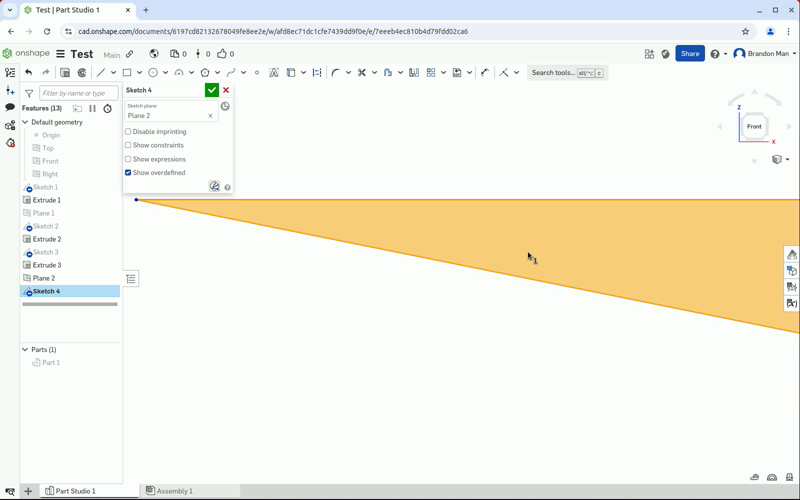
scroll(-6)
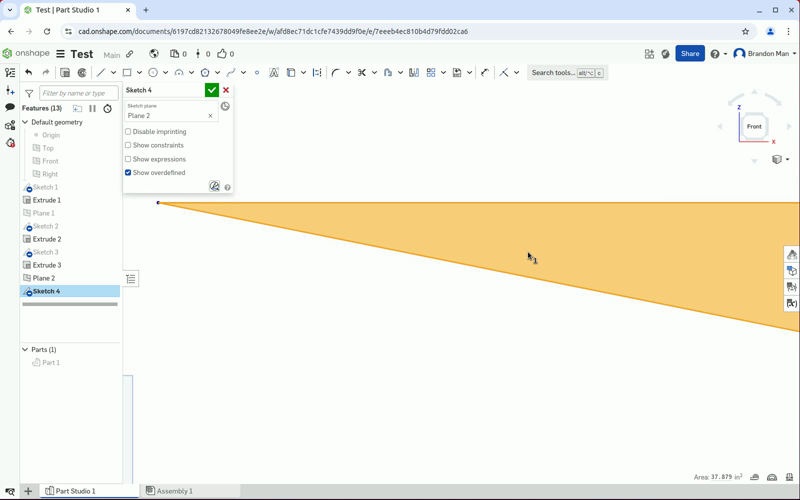
scroll(-6)
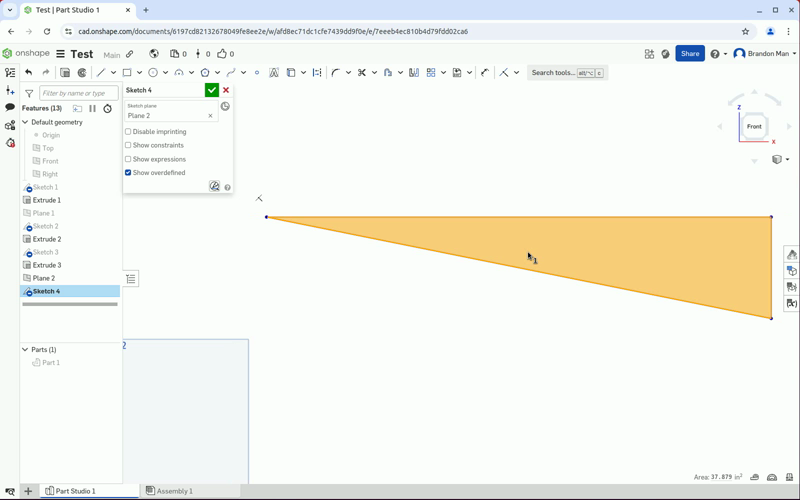
scroll(-6)
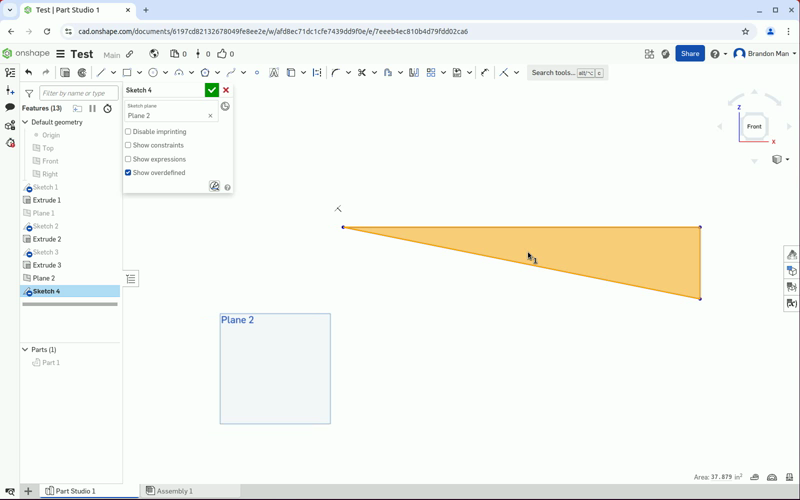
scroll(-6)
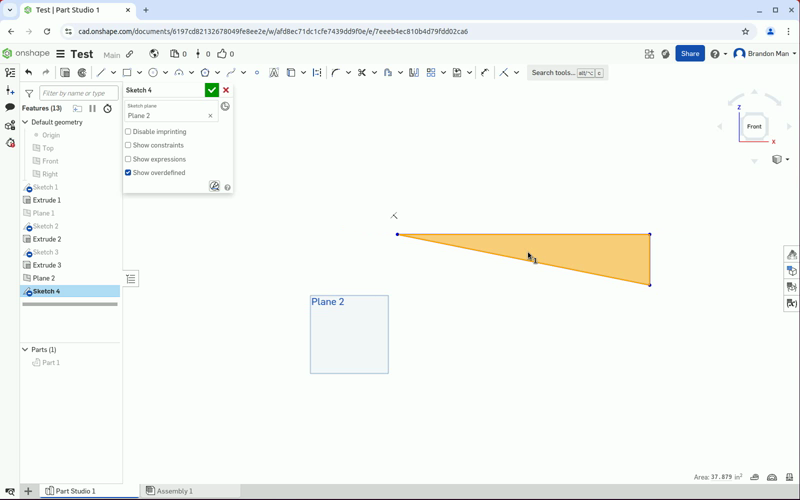
scroll(-6)
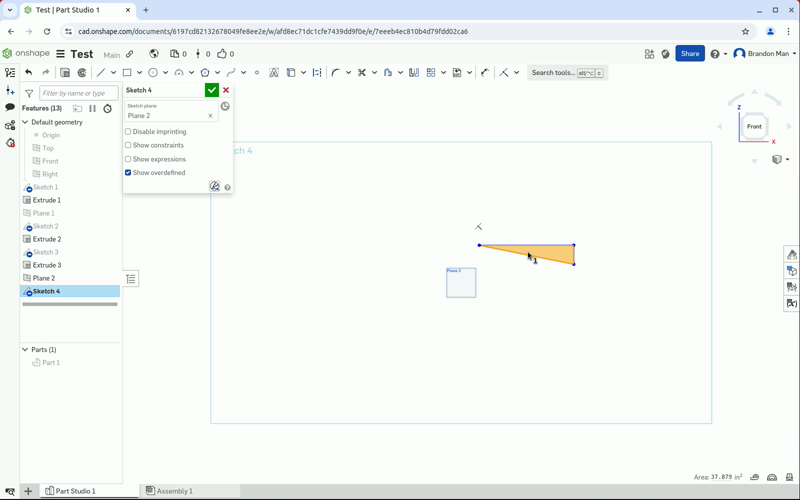
mouse_move(73, 352)
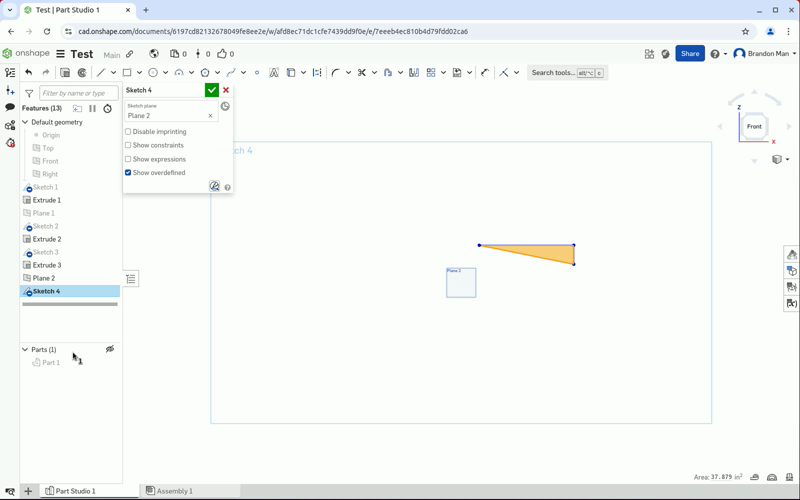
key(shift+y)
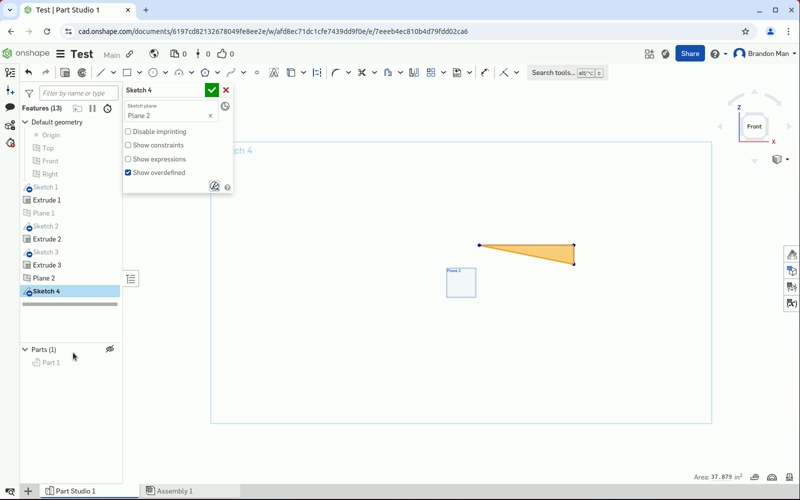
key(shift+e)
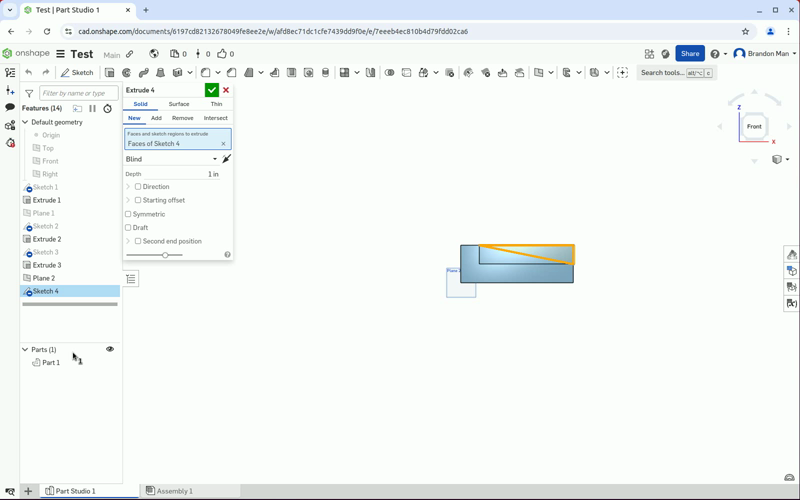
mouse_move(143, 106)
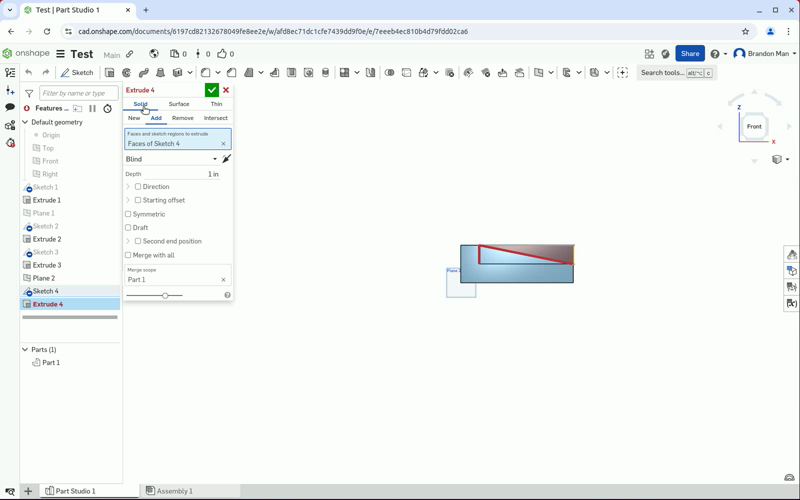
click(143, 106)
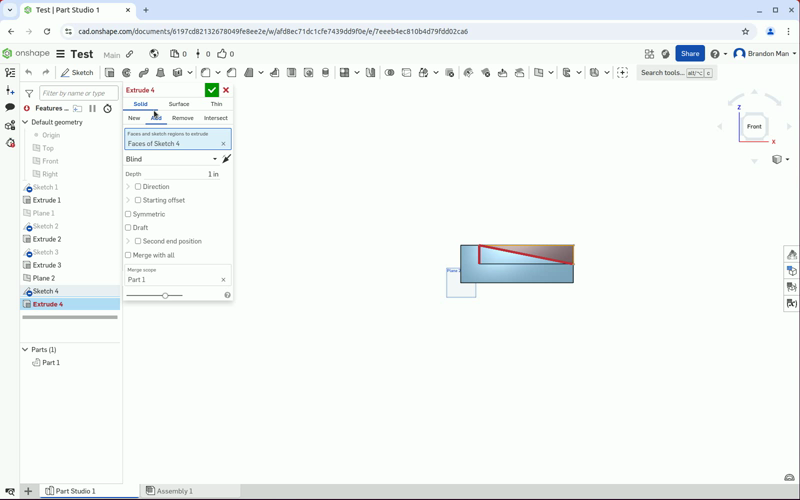
mouse_move(186, 120)
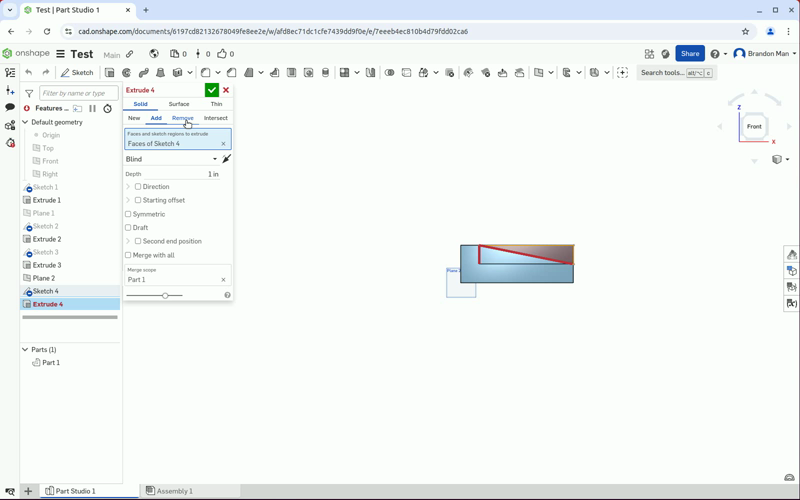
click(186, 120)
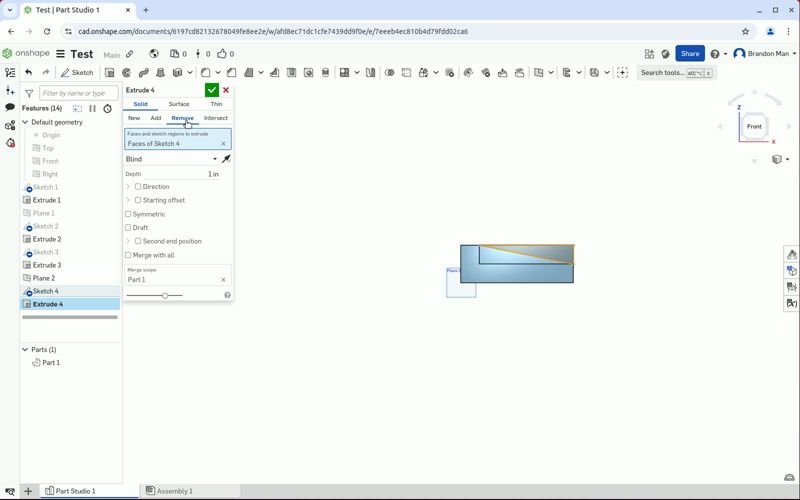
key(tab, 4)
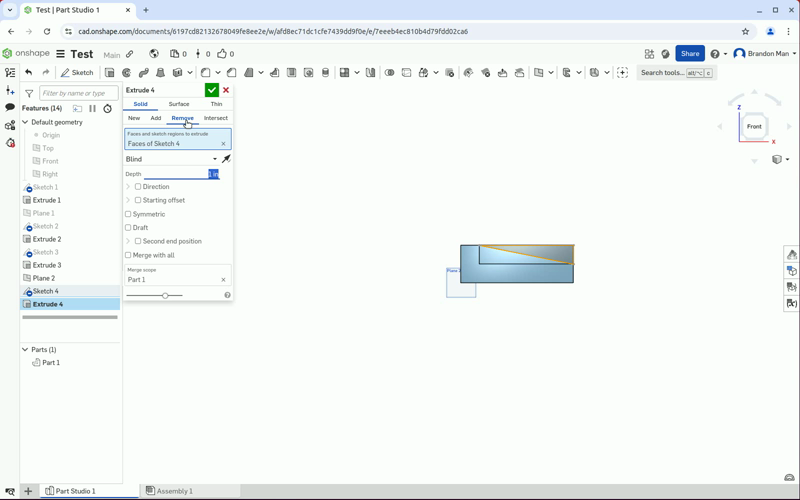
text(3.851)
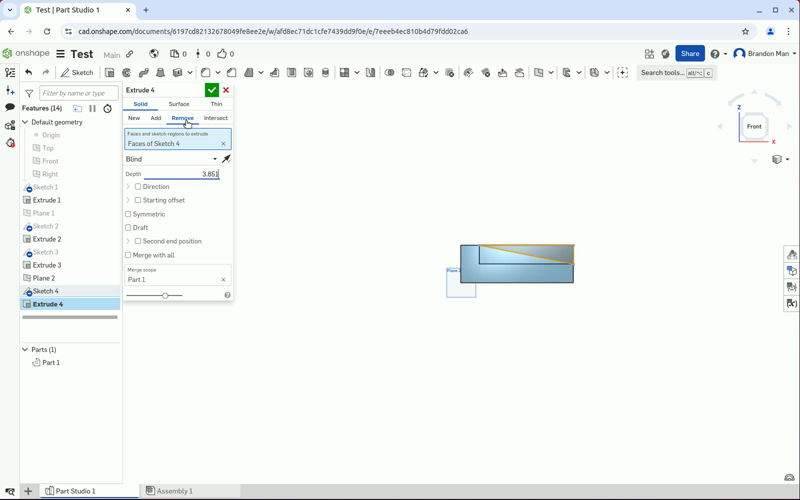
key(tab, 6)
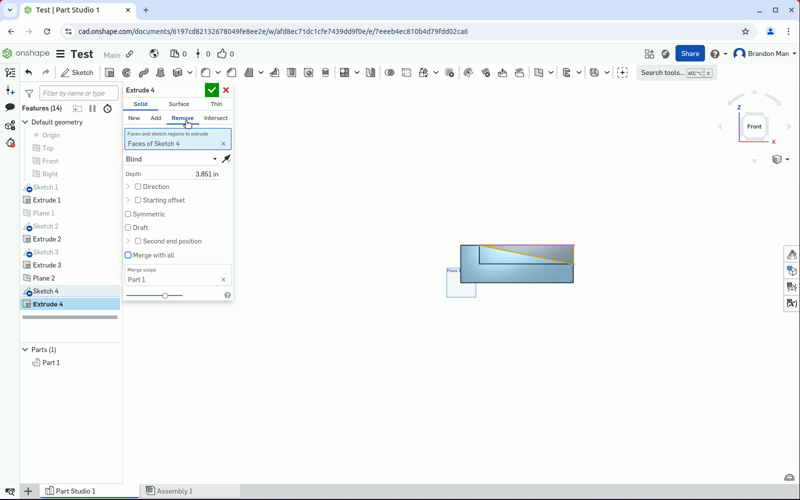
key(space)
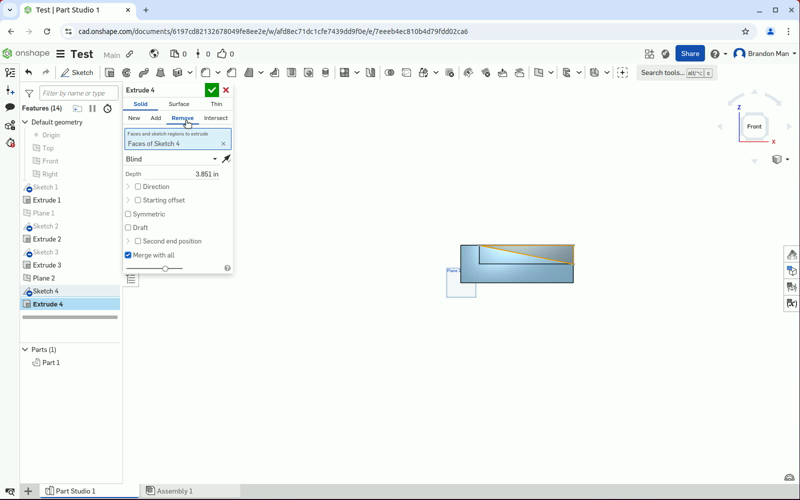
key(enter)
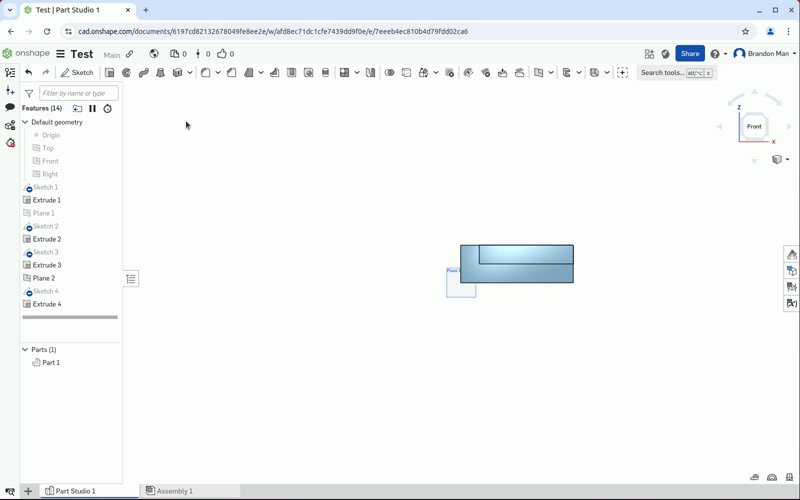
key(shift+h)
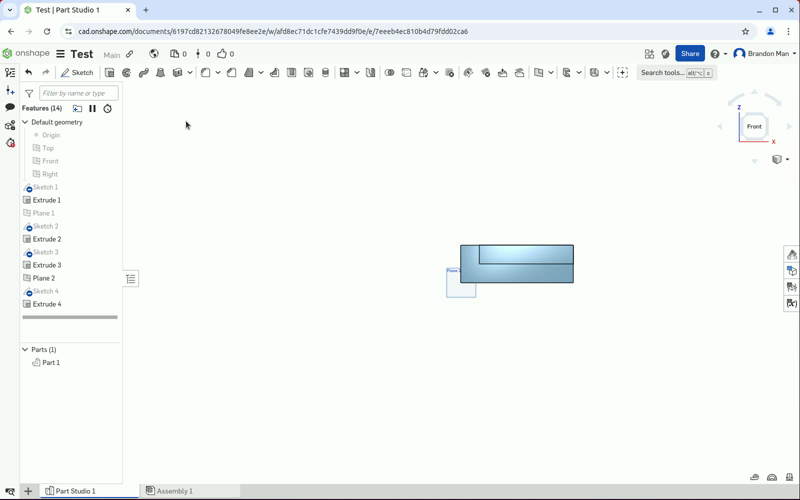
key(shift+h)
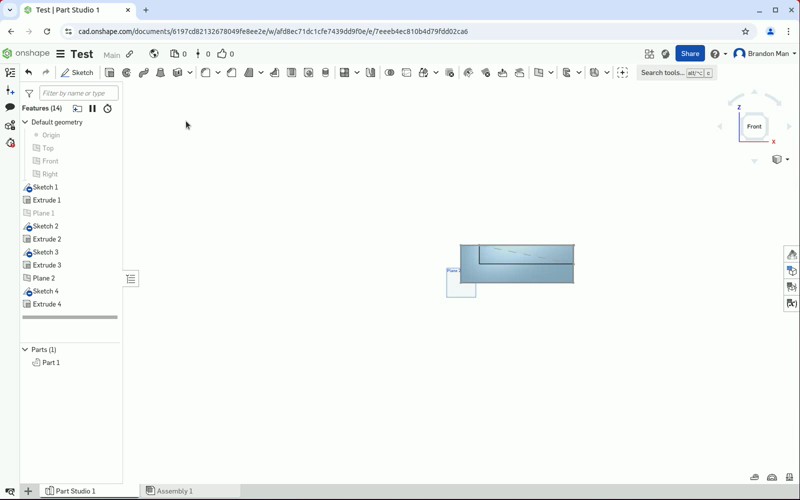
key(shift+7)
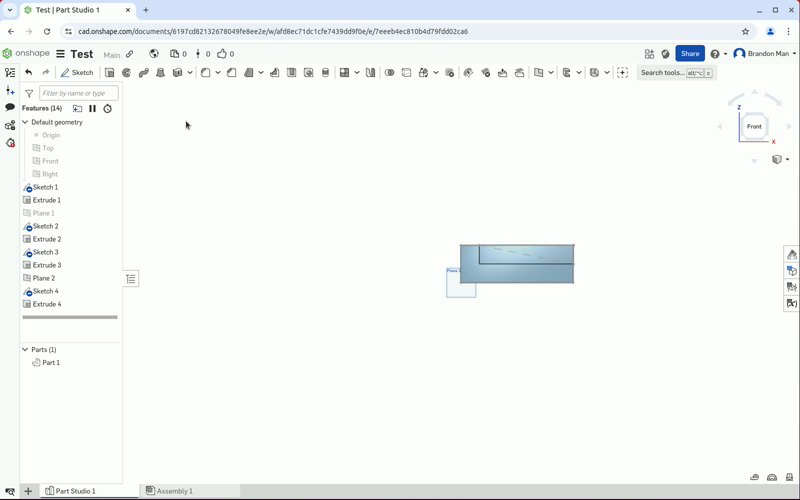
key(left, 2)
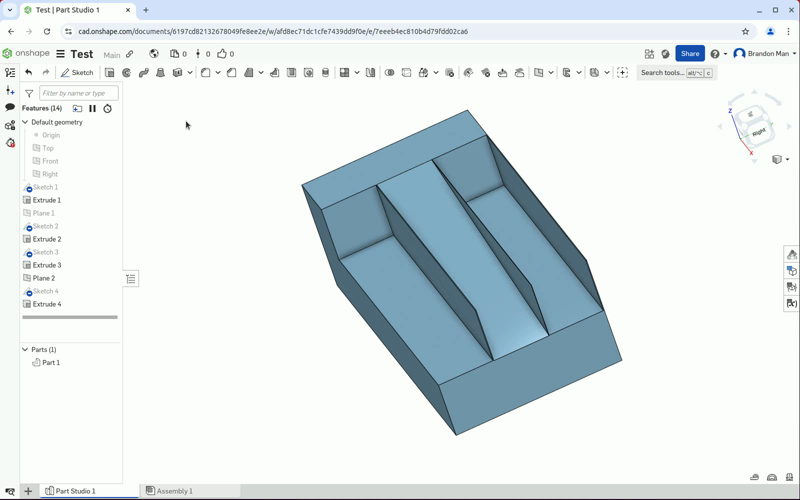
key(down, 2)
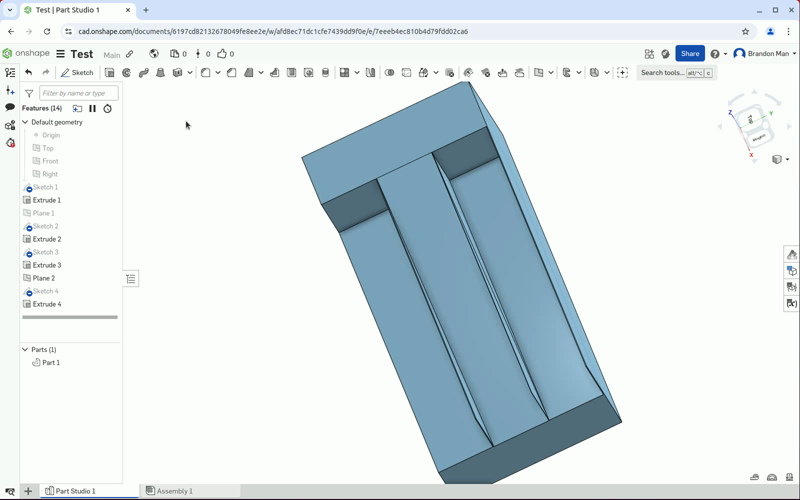
key(up, 2)
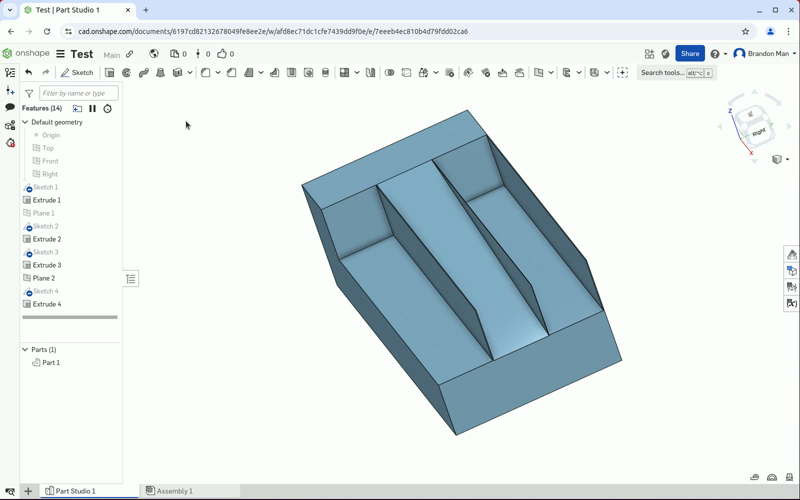
key(right, 2)
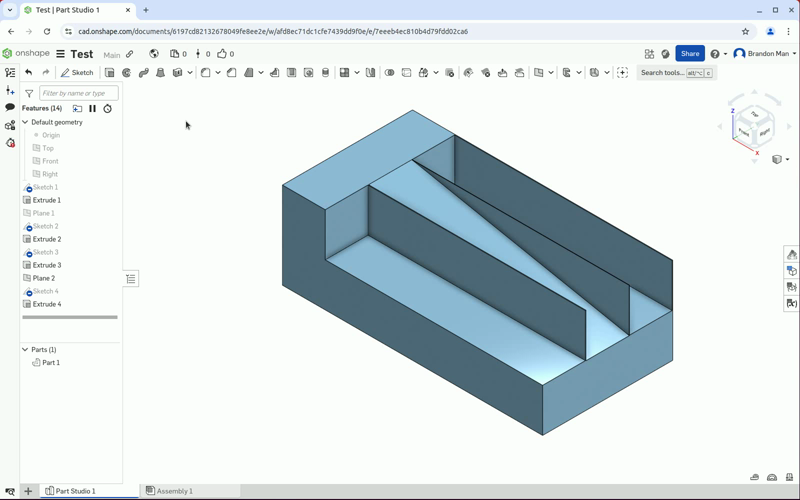
mouse_move(73, 189)
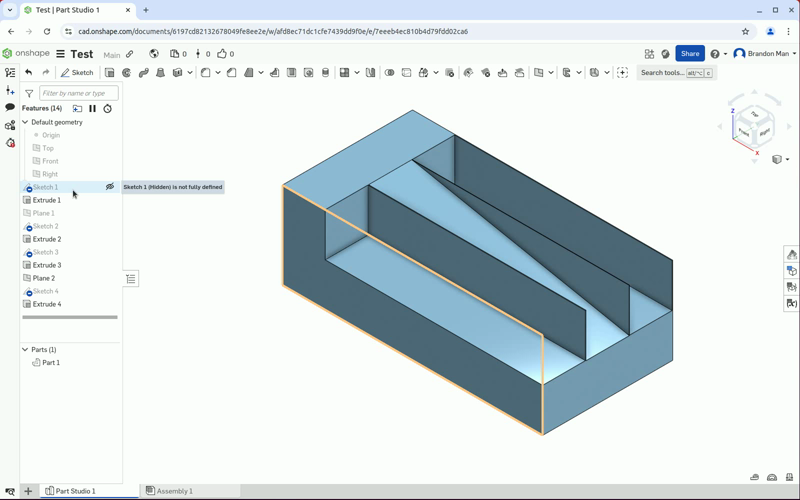
click(73, 189)